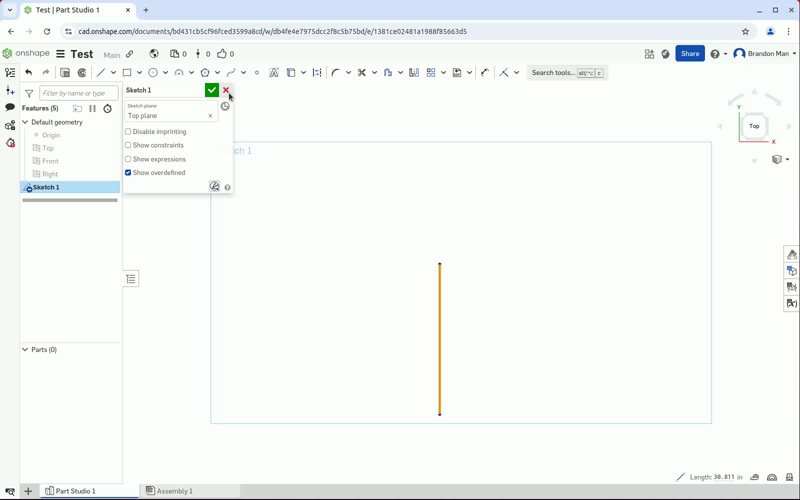
key(shift+h)
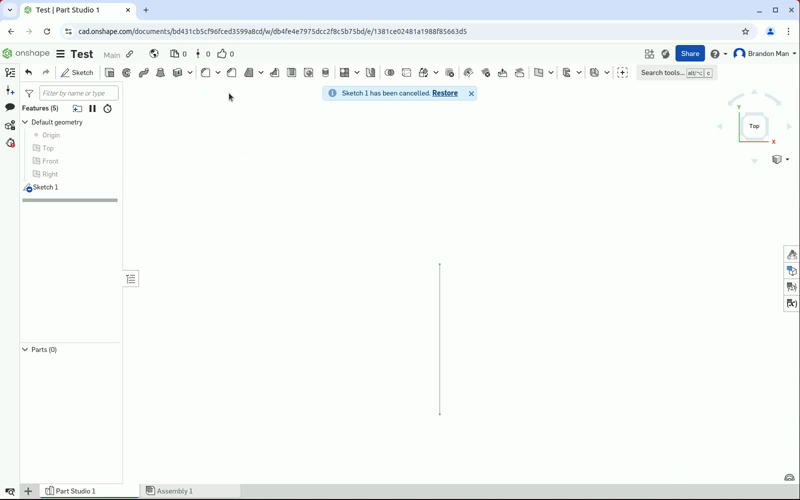
key(shift+s)
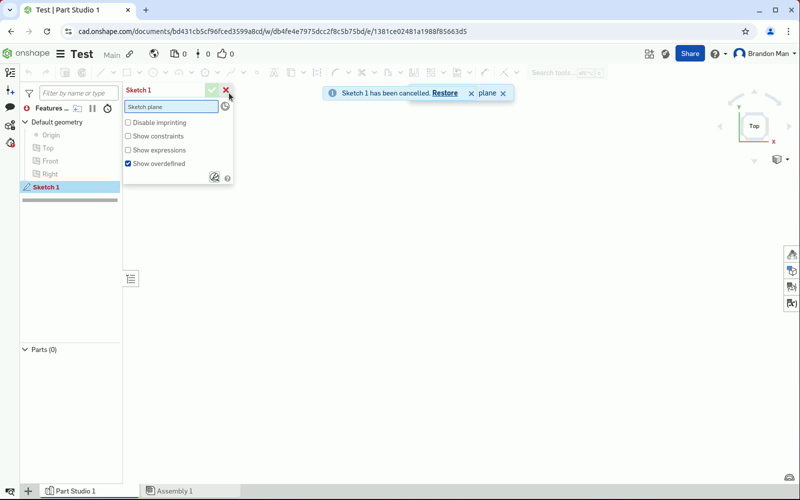
mouse_move(73, 150)
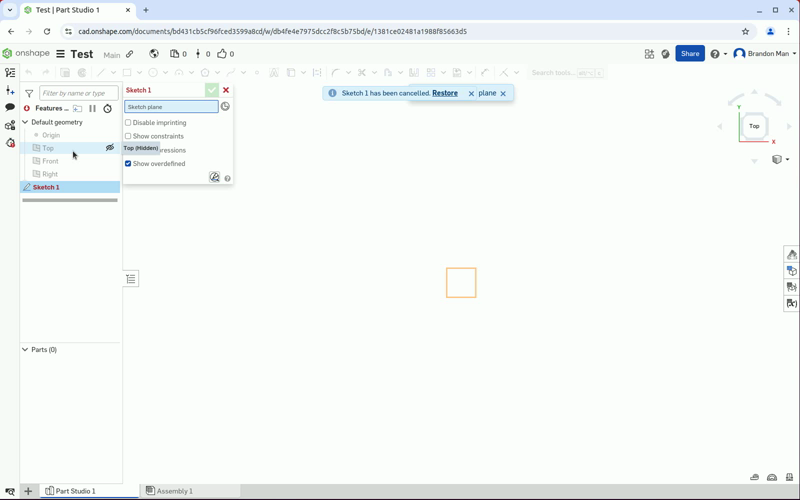
click(73, 150)
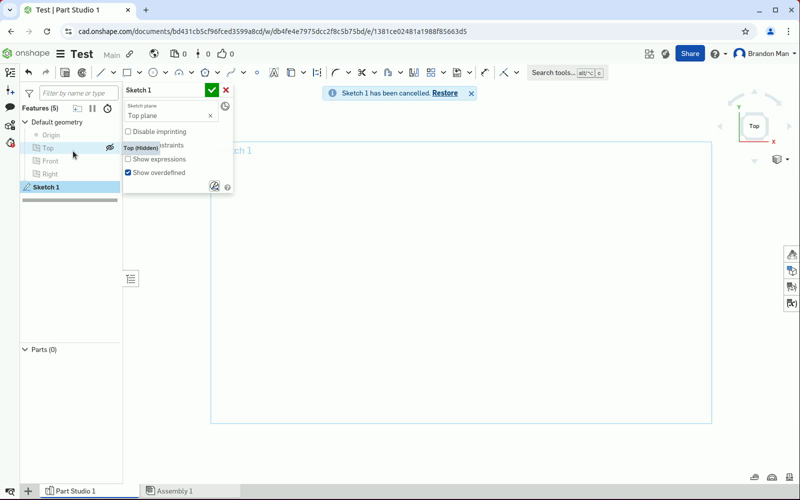
mouse_move(73, 352)
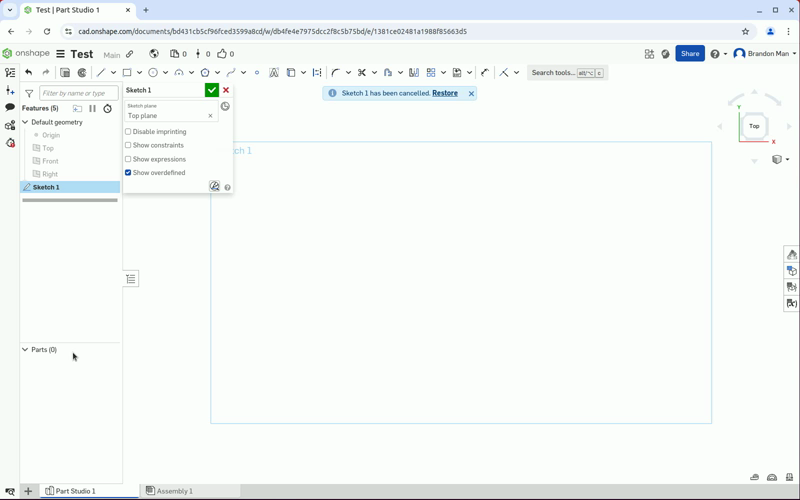
key(y)
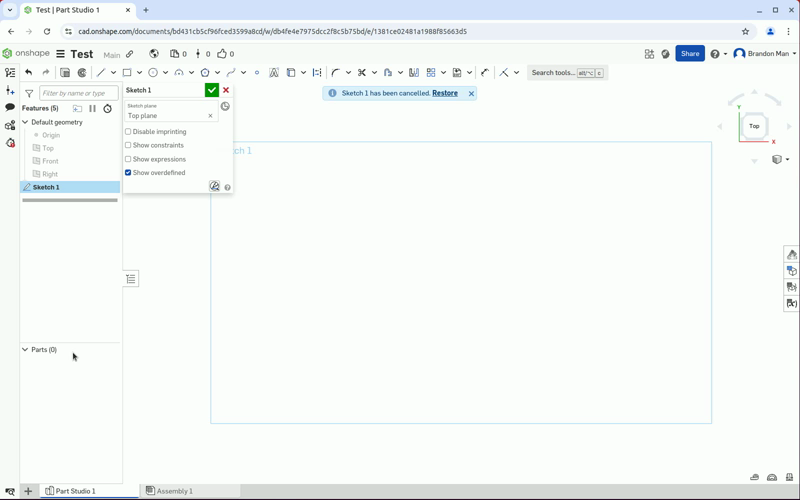
key(l)
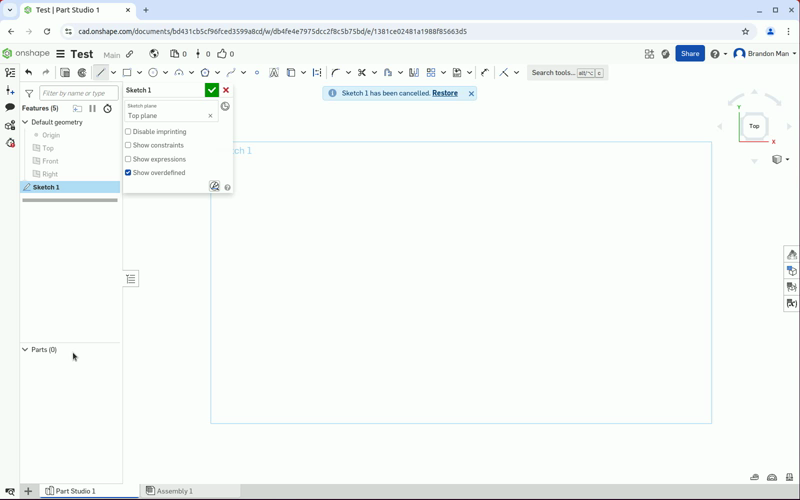
key_down(shift)
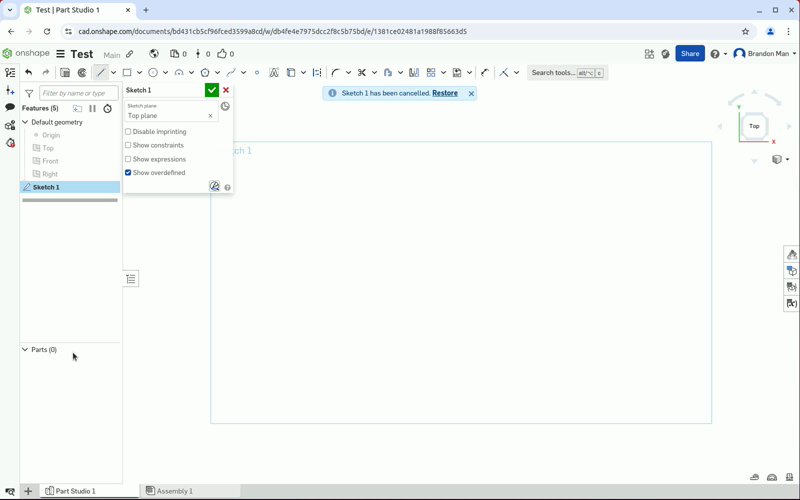
mouse_move(390, 379)
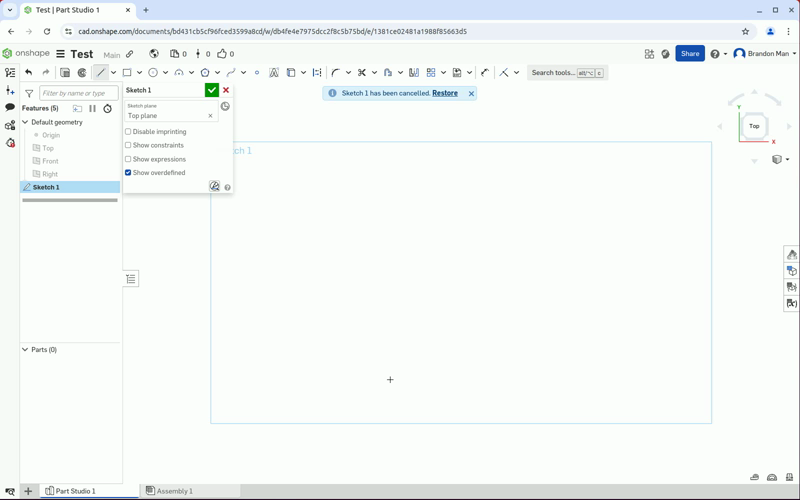
click(390, 379)
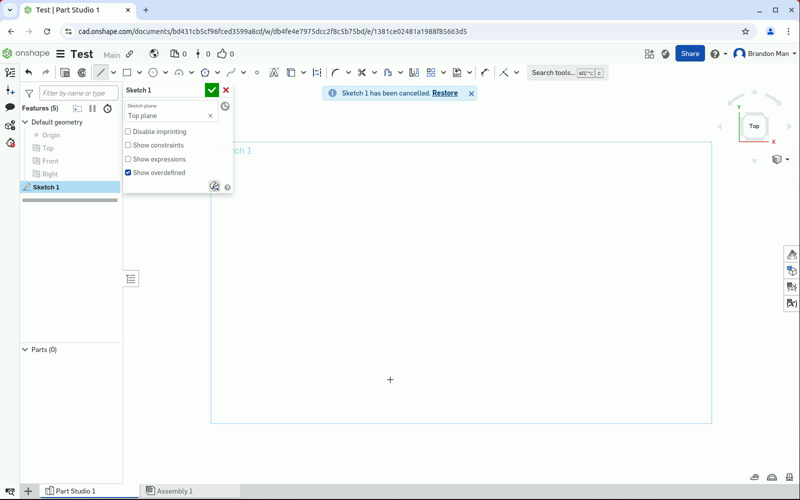
key_up(shift)
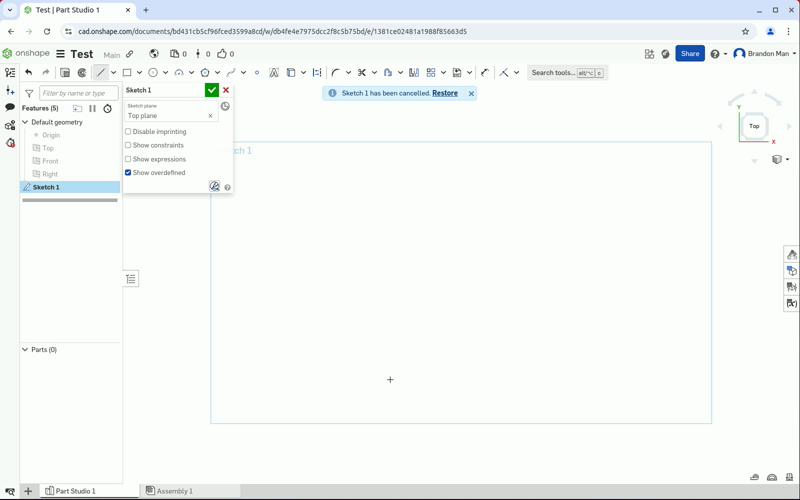
key_down(shift)
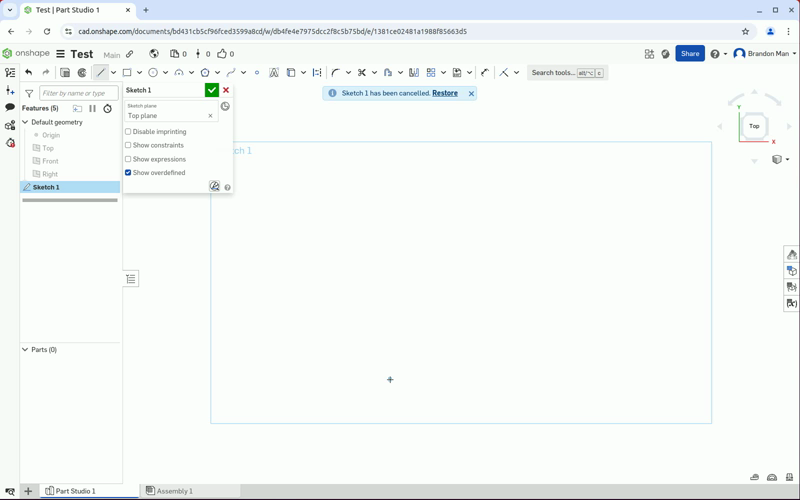
mouse_move(530, 379)
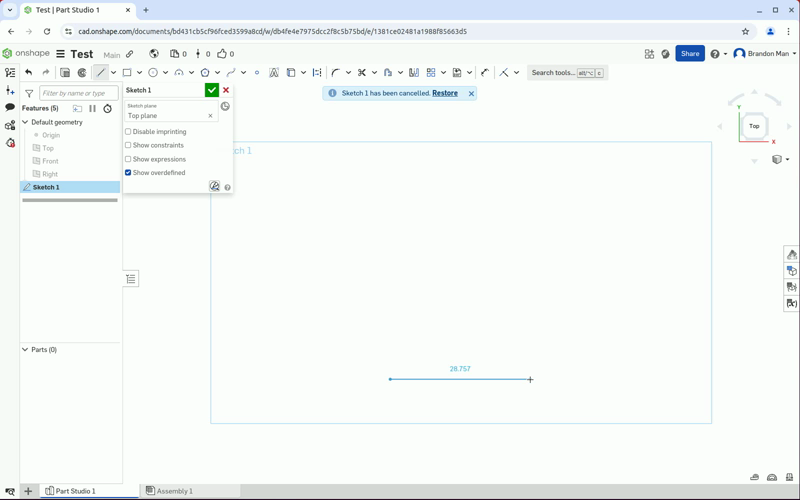
click(530, 379)
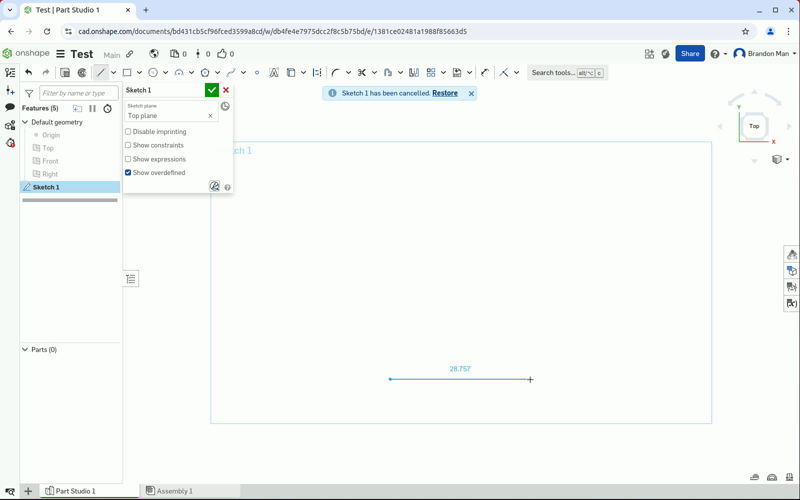
key_up(shift)
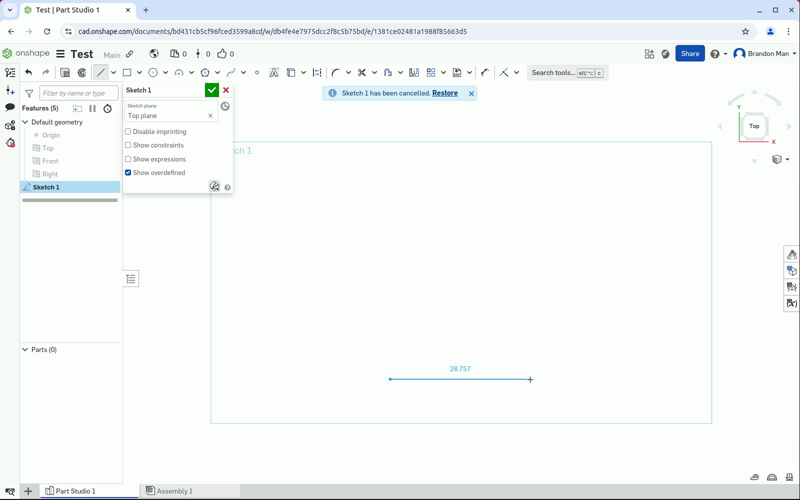
key_down(shift)
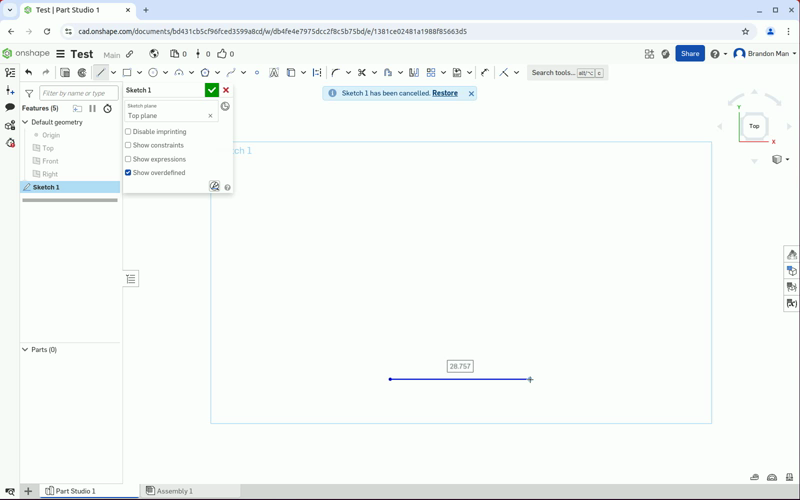
mouse_move(530, 186)
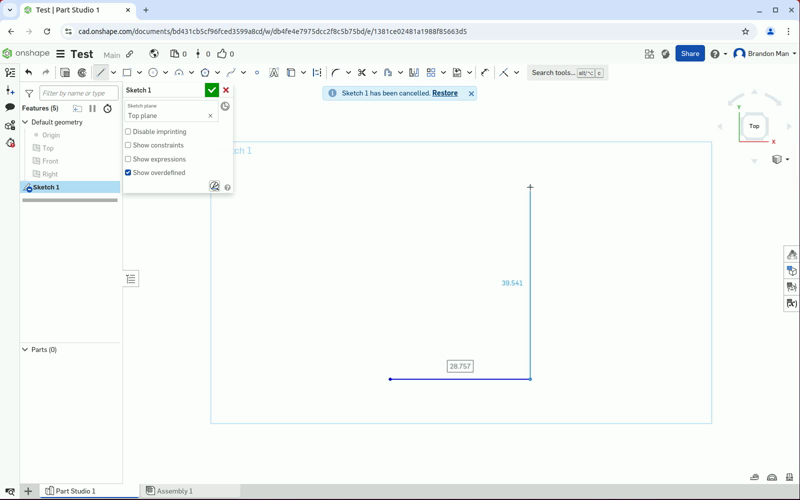
click(530, 186)
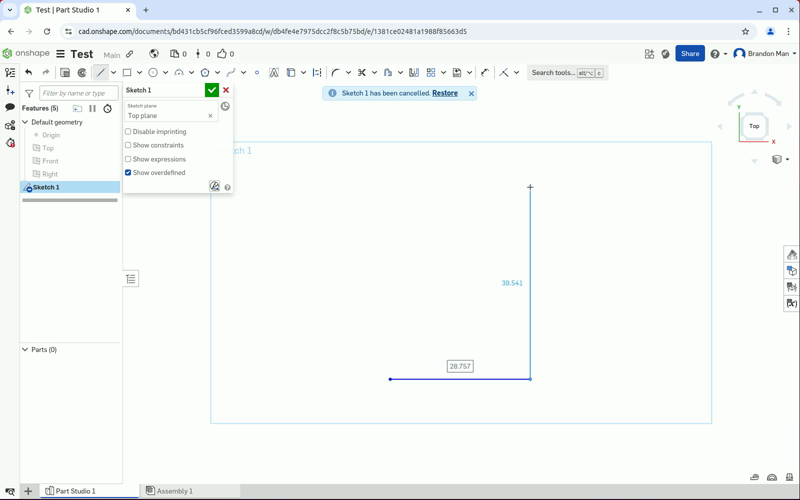
key_up(shift)
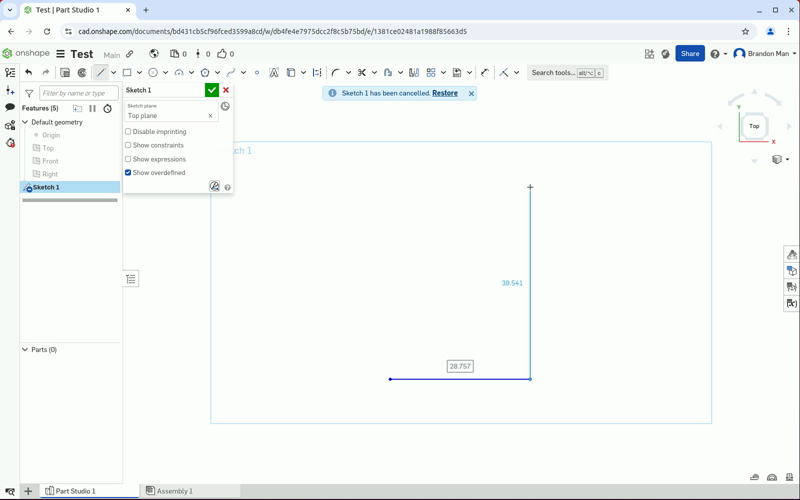
key_down(shift)
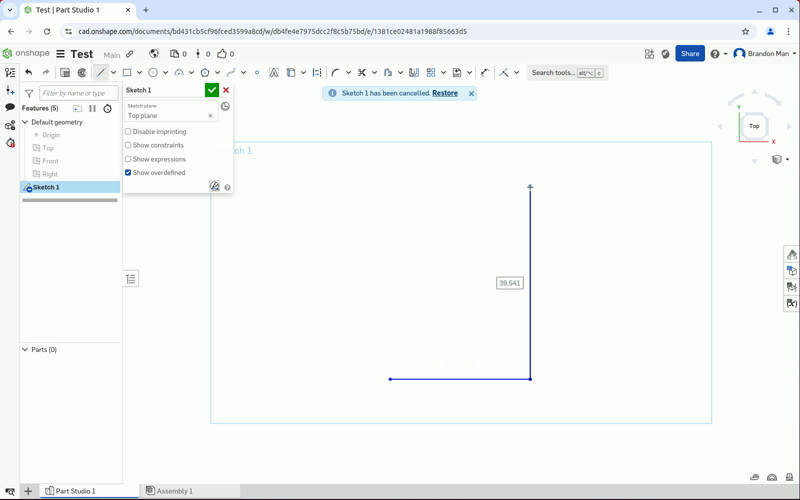
mouse_move(390, 186)
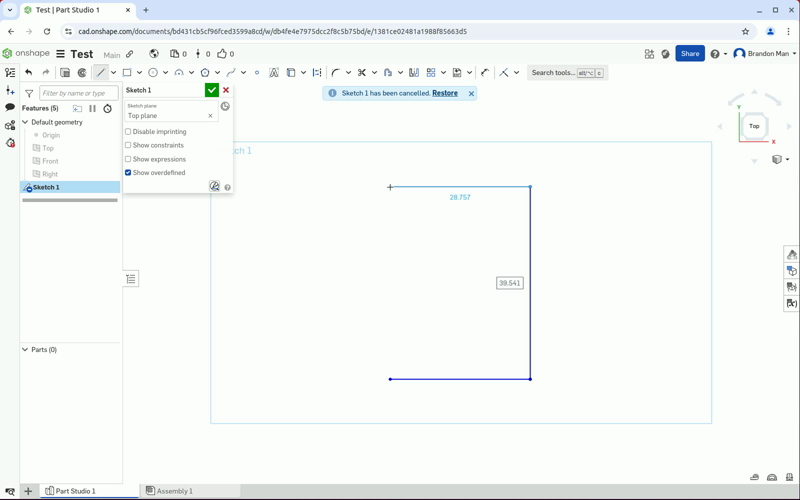
click(390, 186)
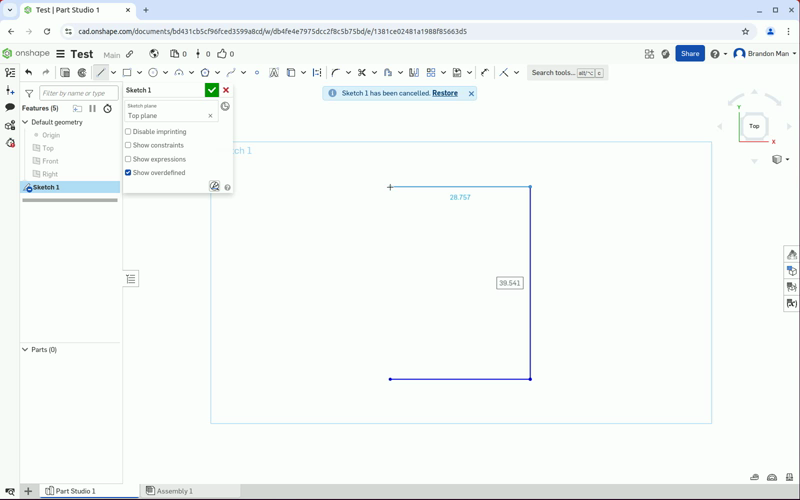
key_up(shift)
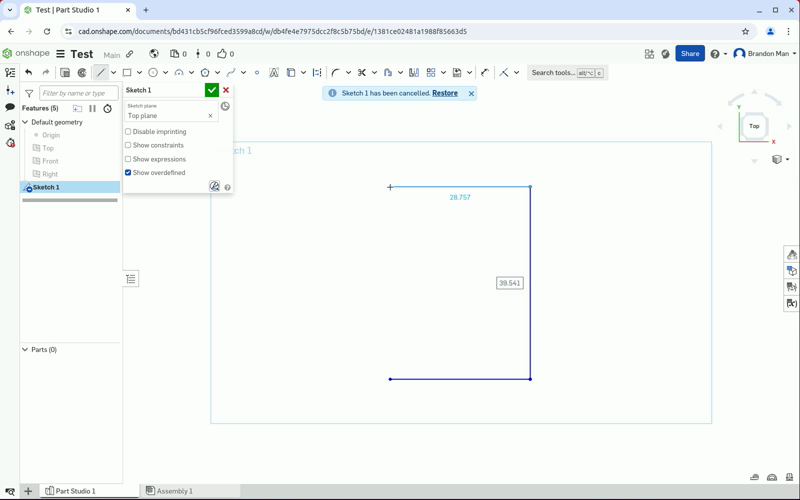
key_down(shift)
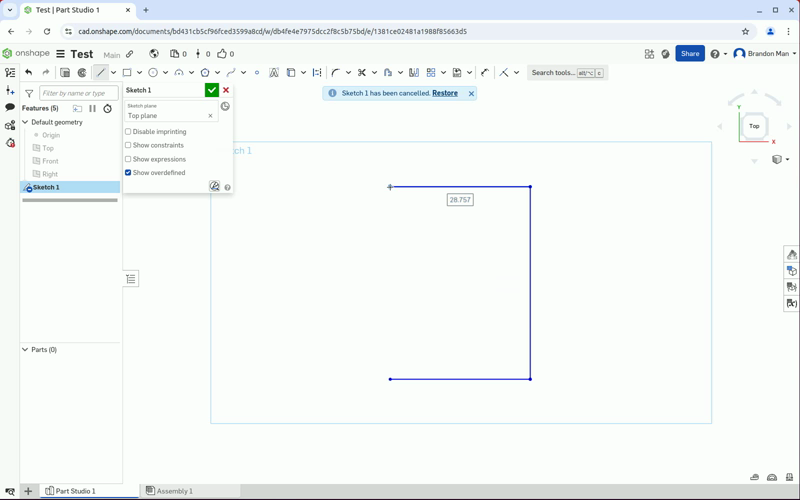
mouse_move(390, 379)
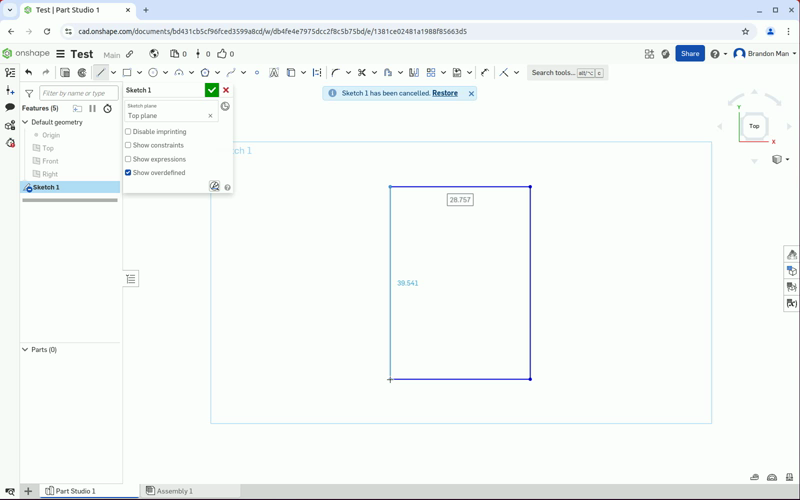
key_up(shift)
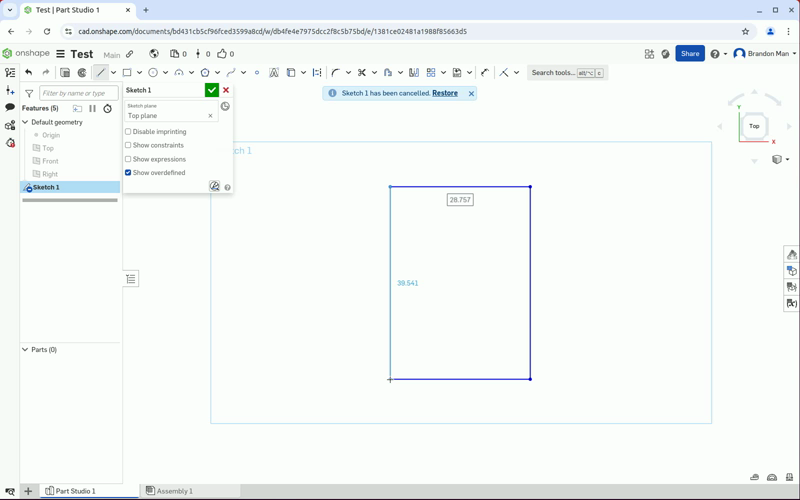
click(390, 379)
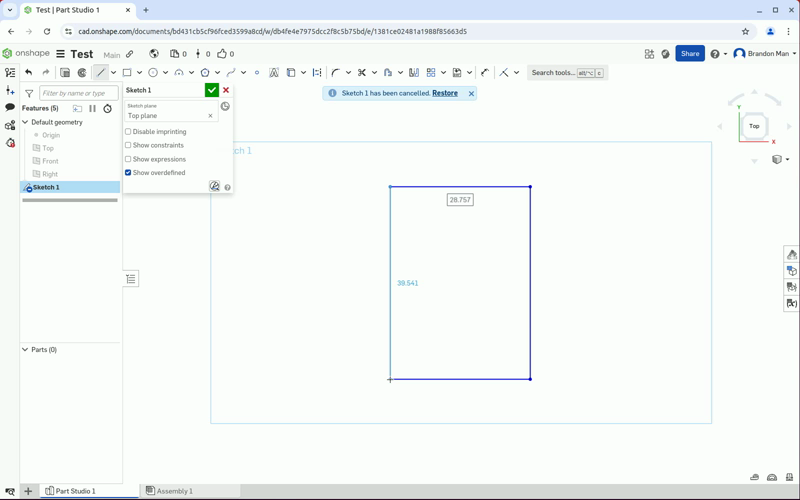
key(esc)
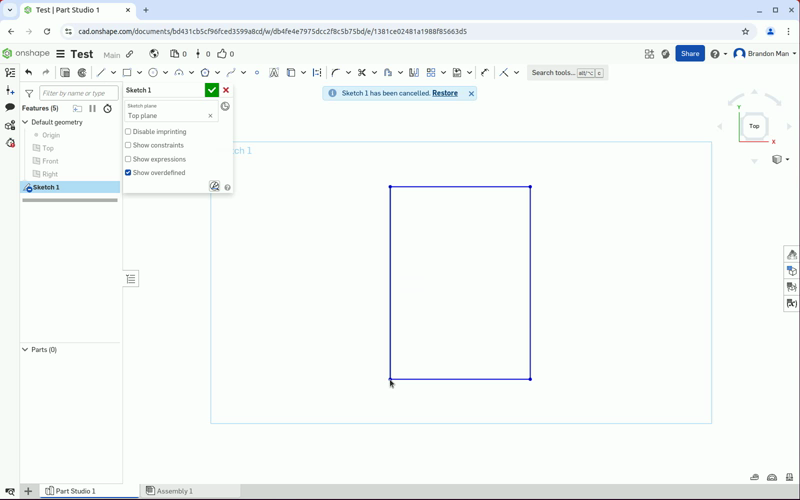
key(l)
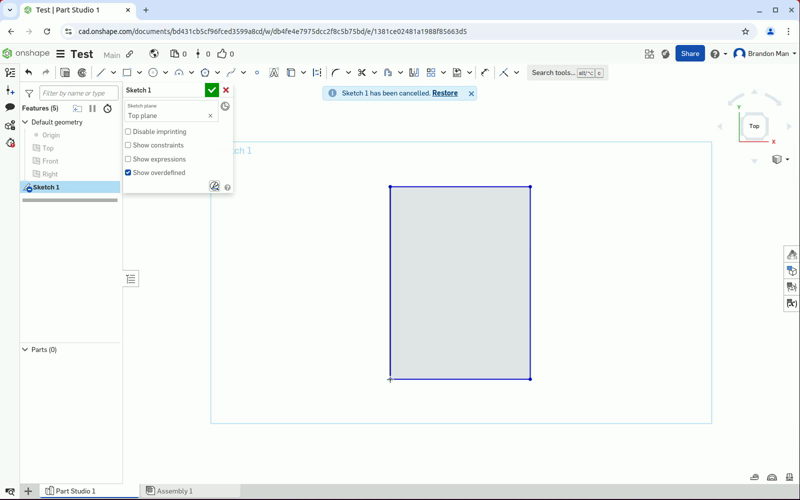
key_down(shift)
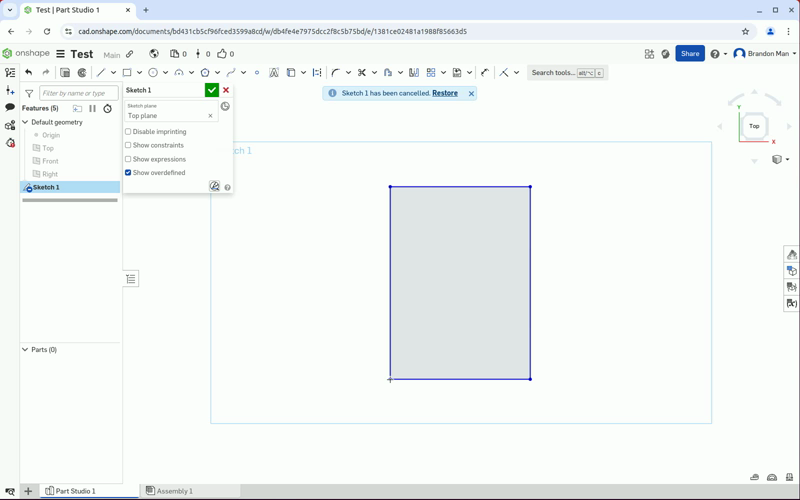
mouse_move(396, 372)
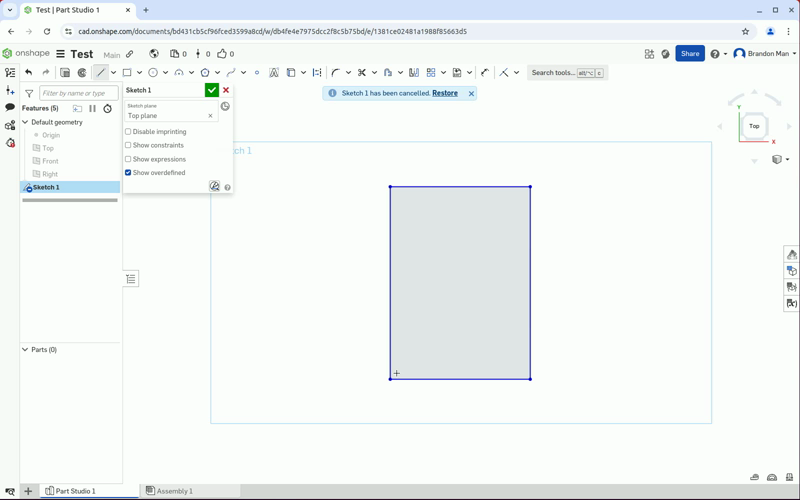
click(396, 372)
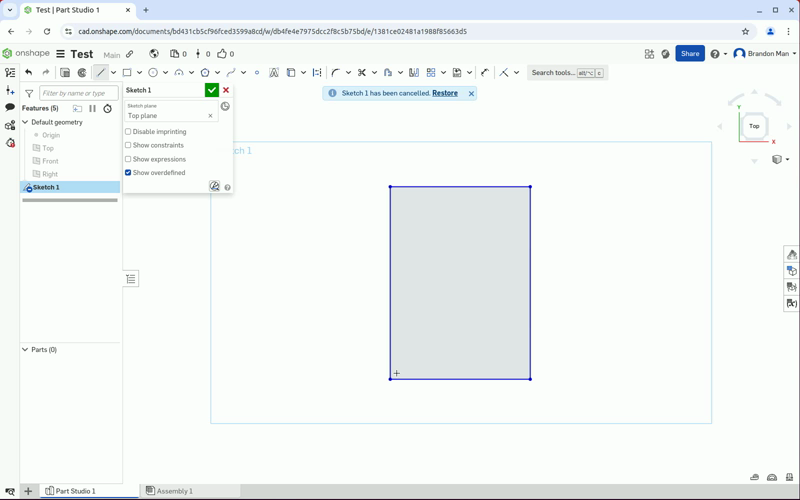
key_up(shift)
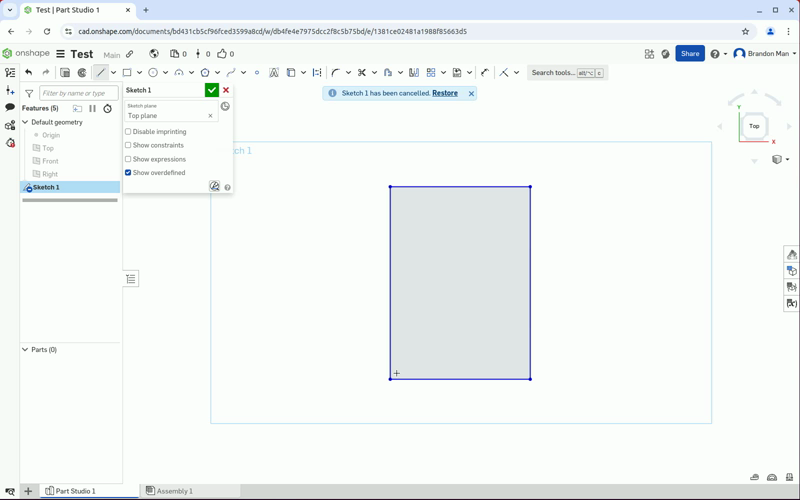
key_down(shift)
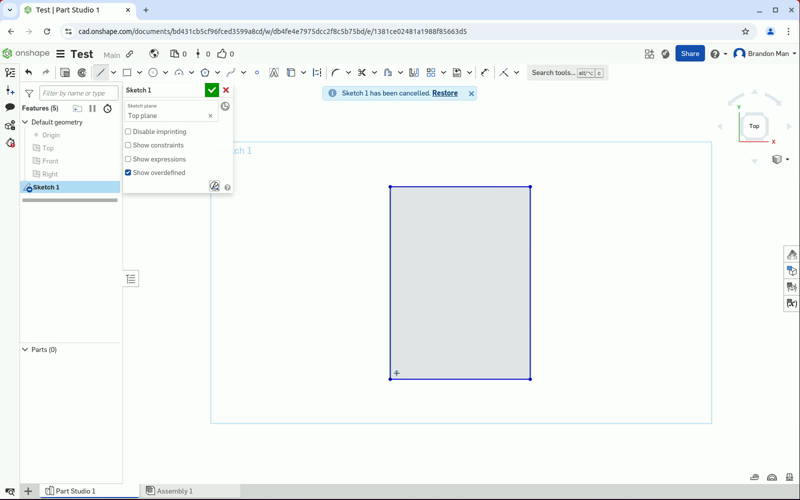
mouse_move(526, 372)
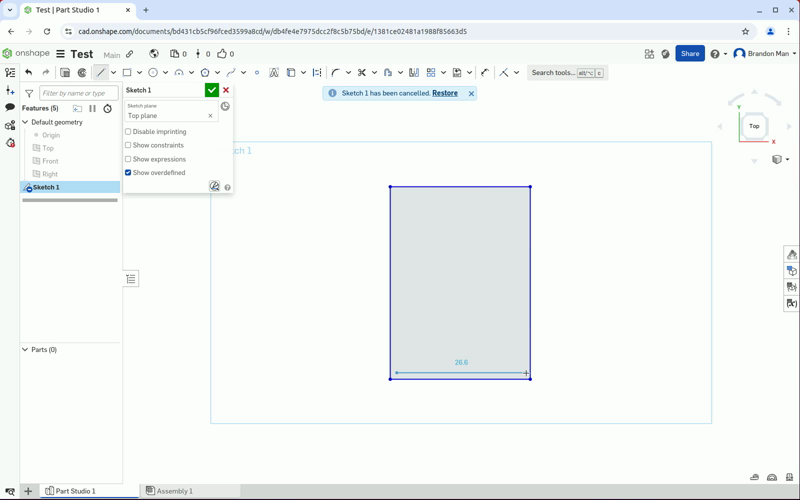
click(526, 372)
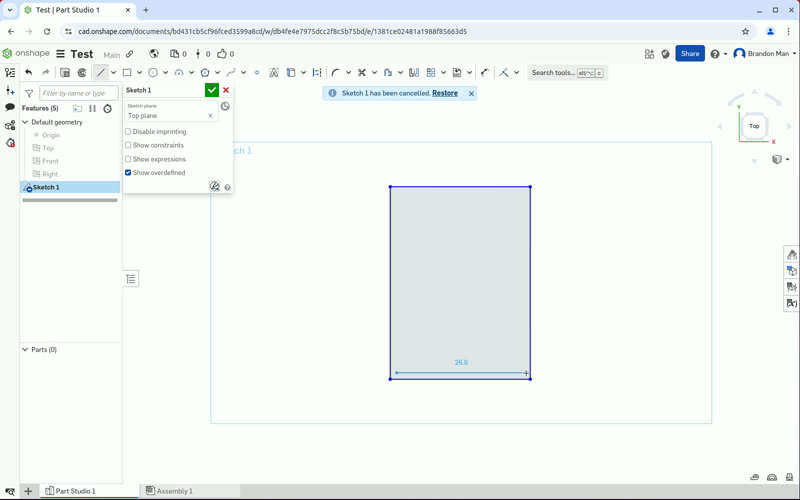
key_up(shift)
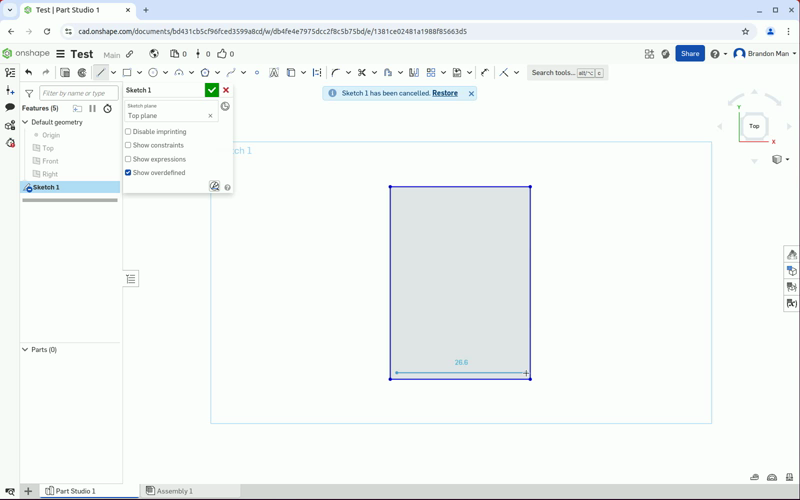
key_down(shift)
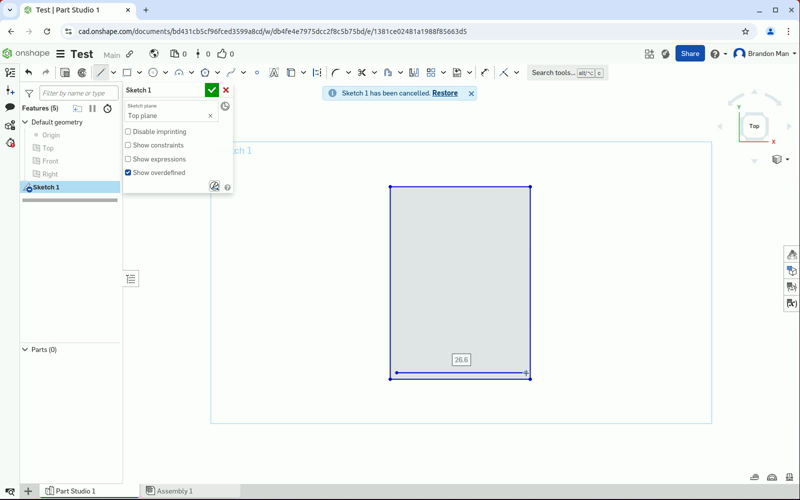
mouse_move(526, 192)
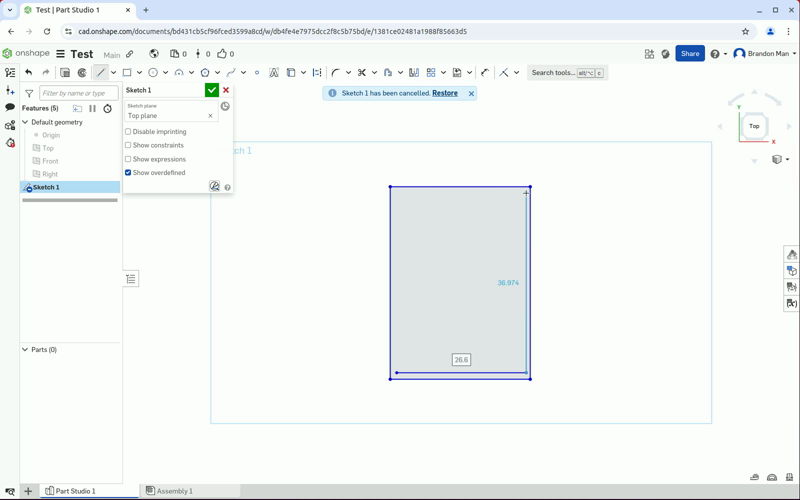
click(526, 192)
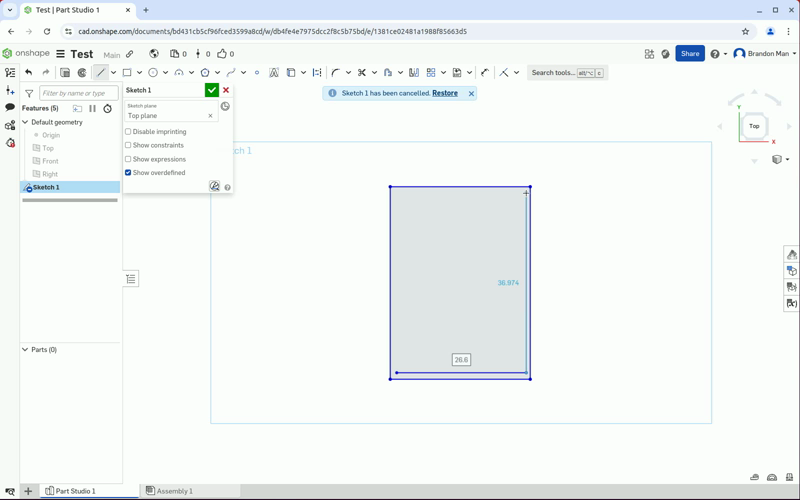
key_up(shift)
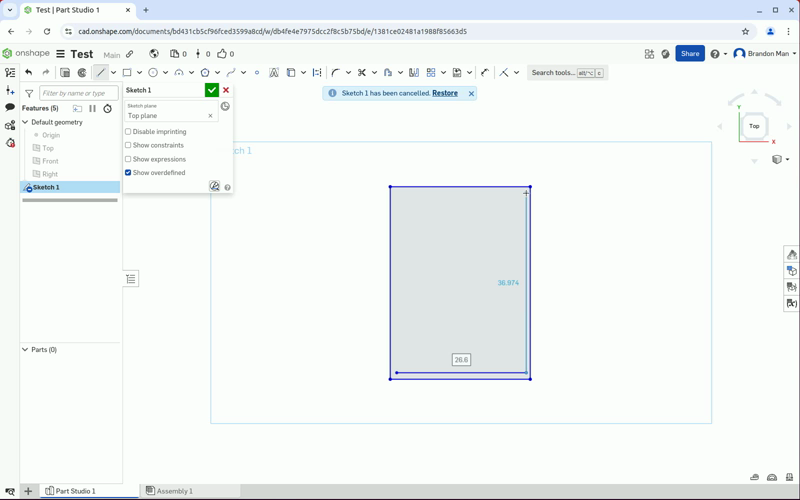
key_down(shift)
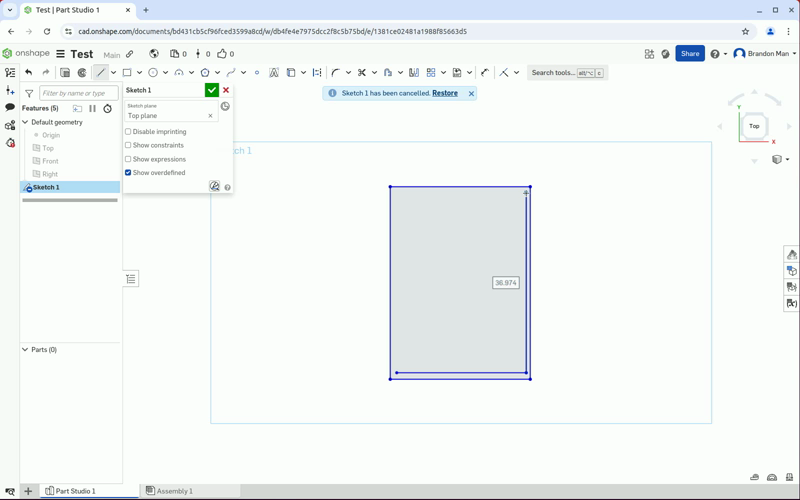
mouse_move(396, 192)
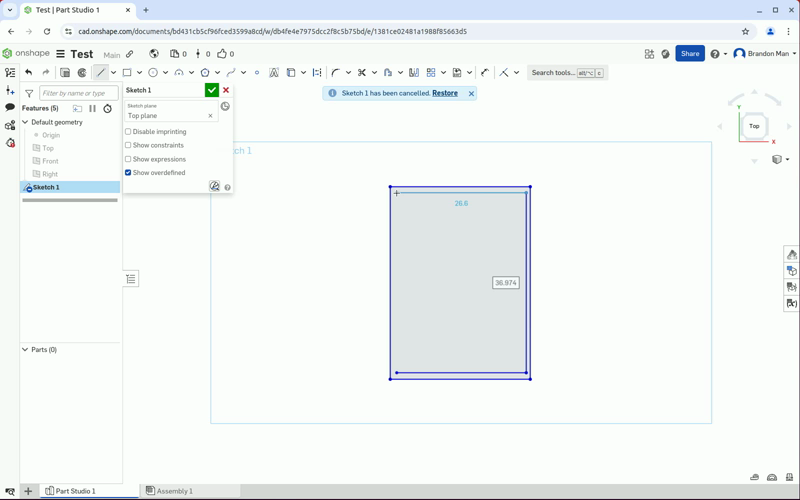
click(396, 192)
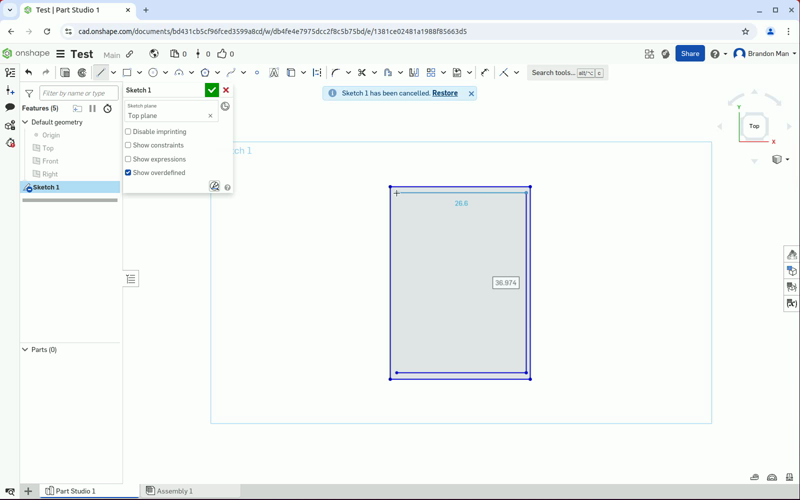
key_up(shift)
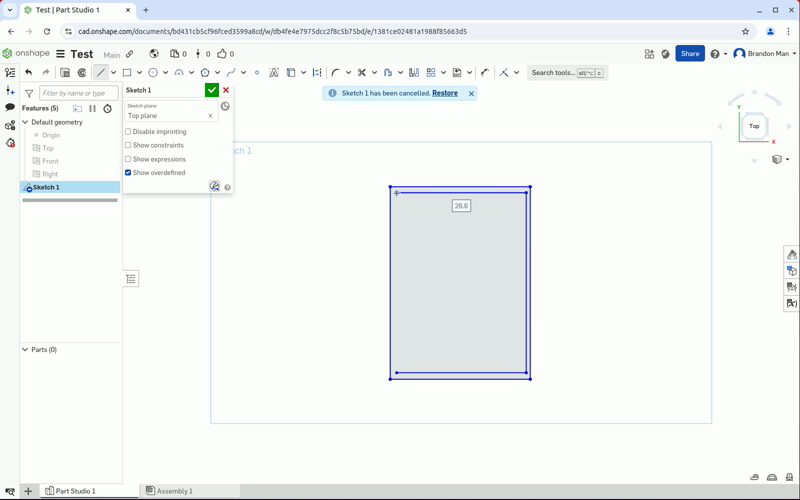
key_down(shift)
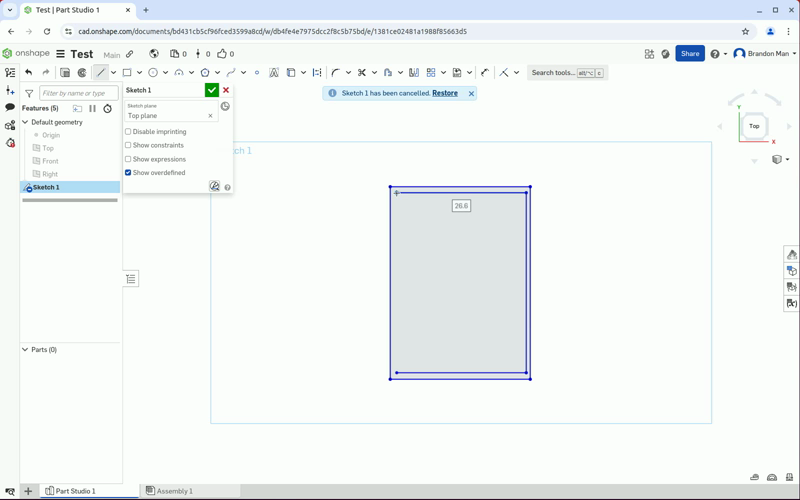
mouse_move(396, 372)
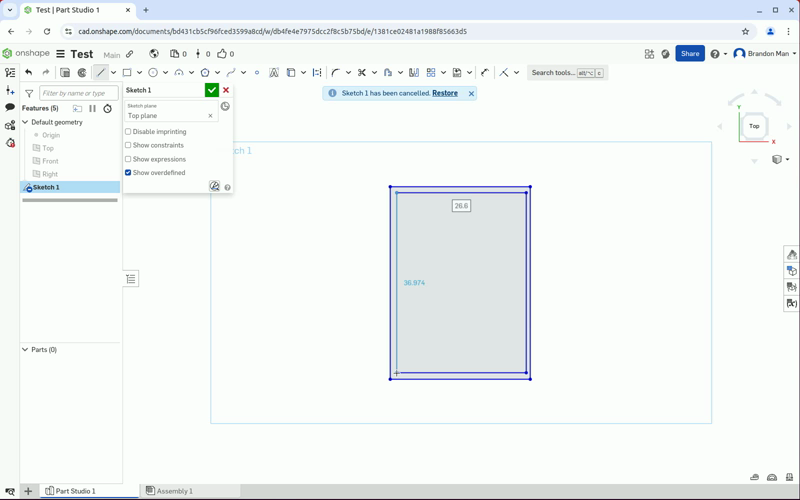
key_up(shift)
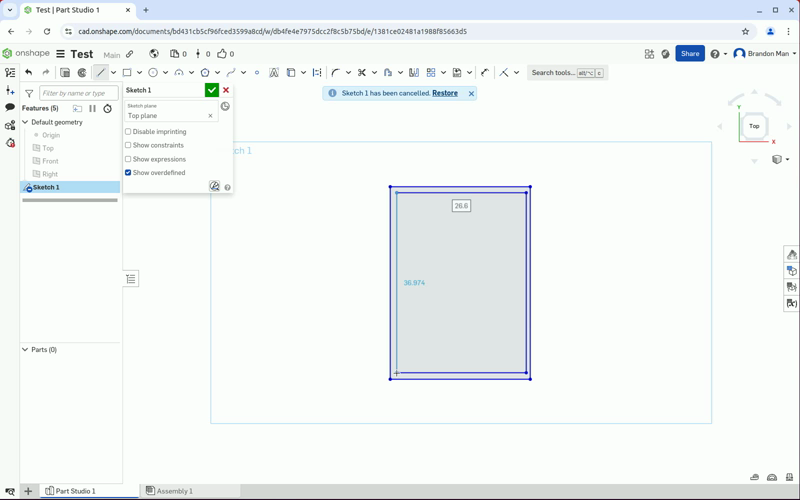
click(396, 372)
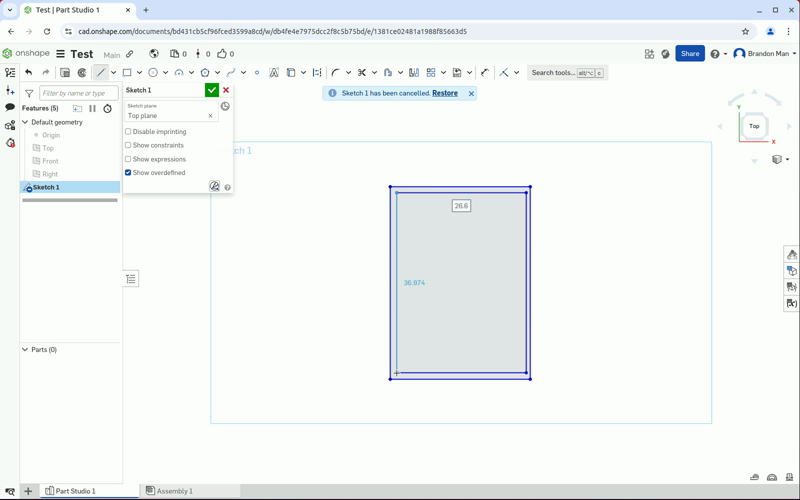
key(esc)
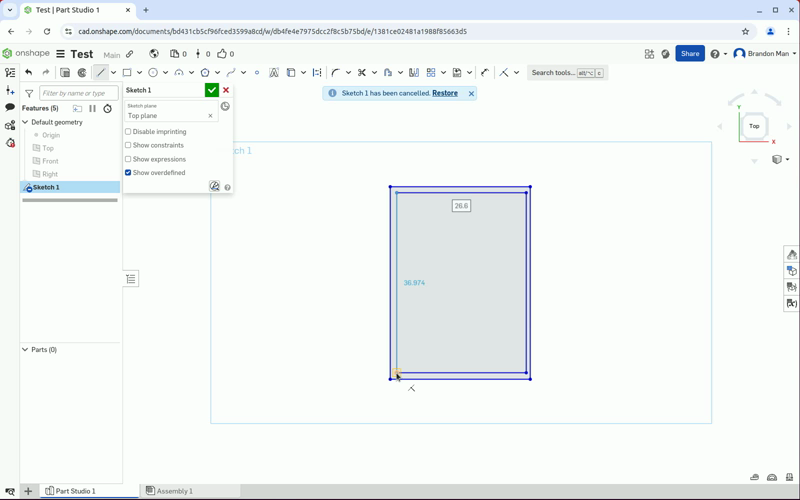
mouse_move(441, 189)
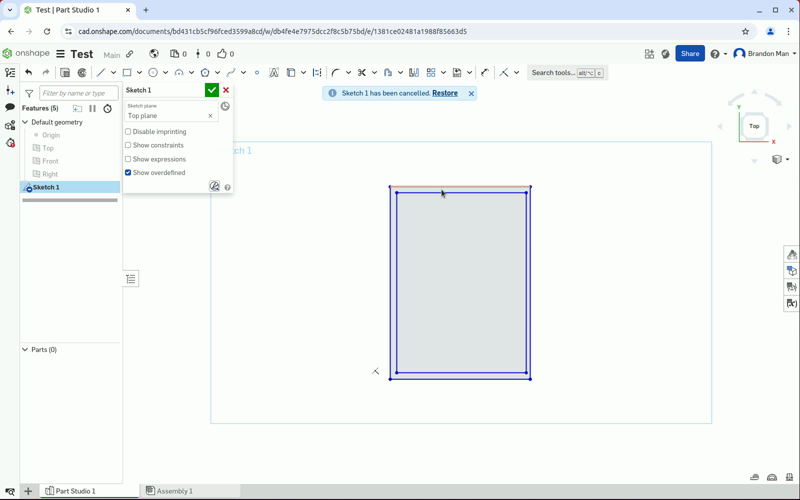
click(441, 189)
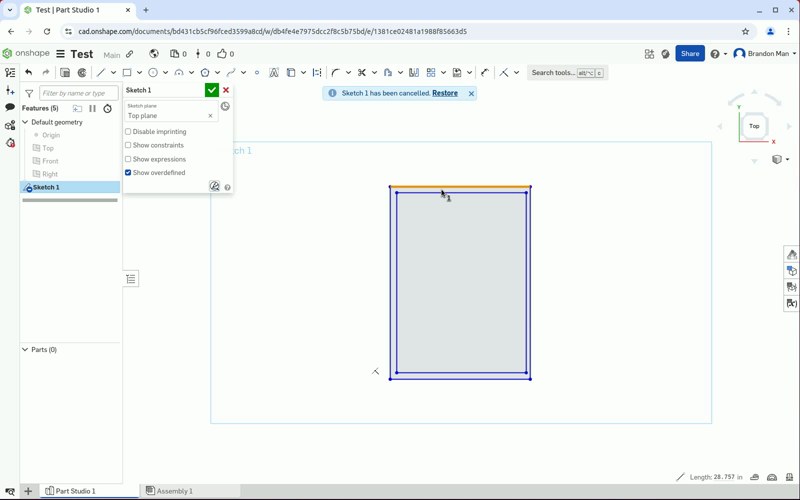
mouse_move(73, 352)
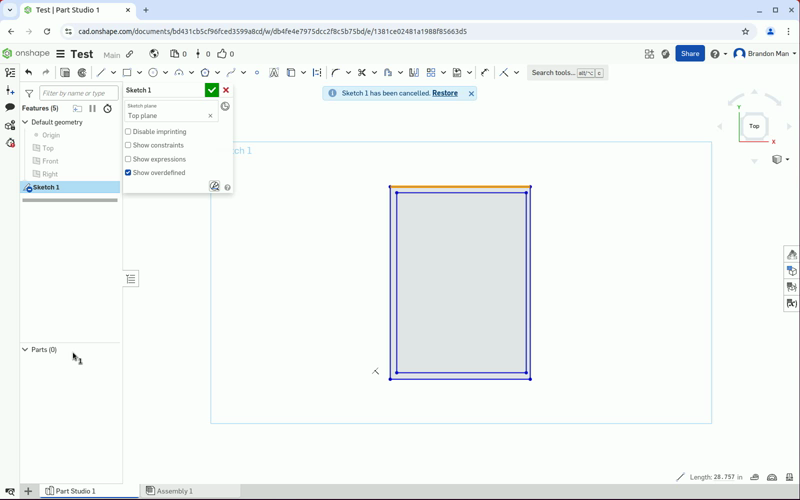
key(shift+y)
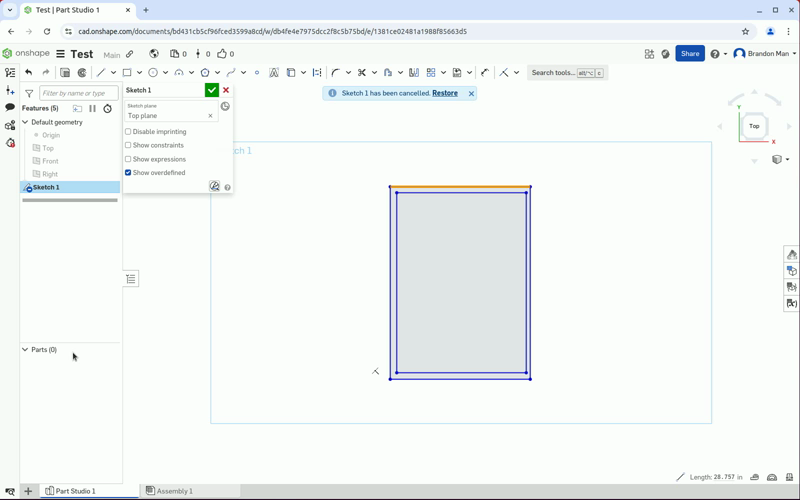
key(shift+e)
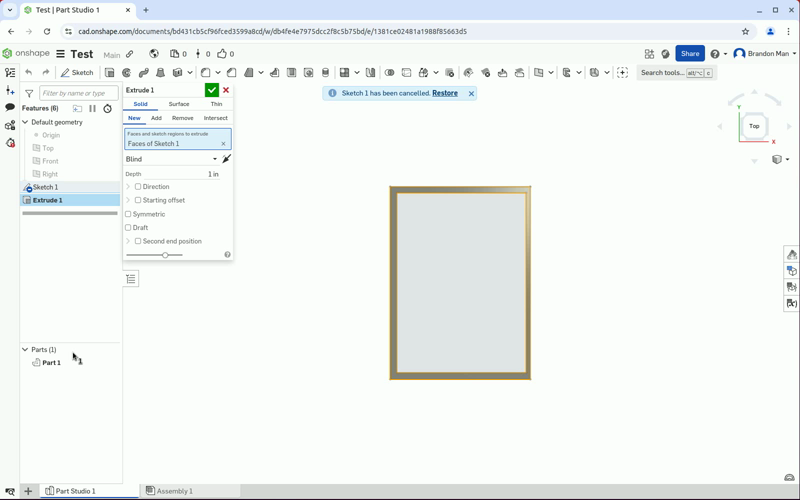
mouse_move(143, 106)
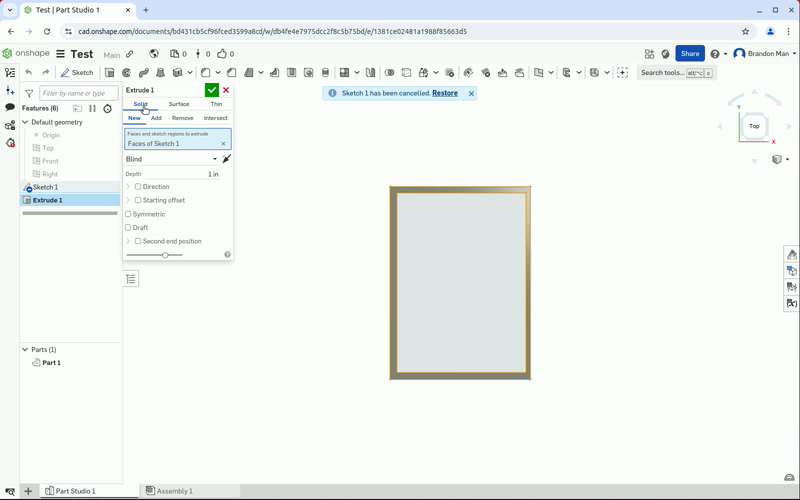
click(143, 106)
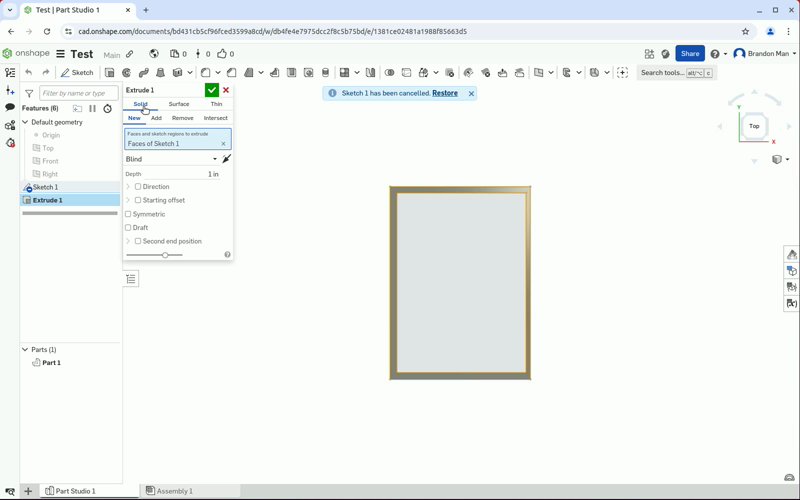
mouse_move(137, 120)
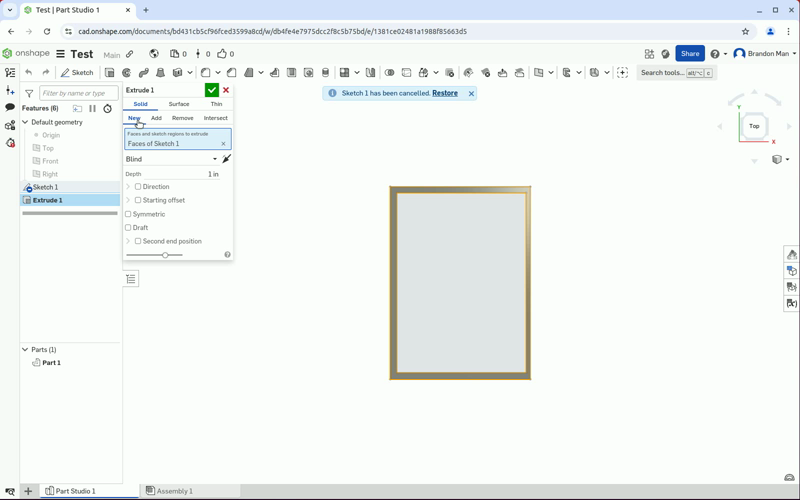
click(137, 120)
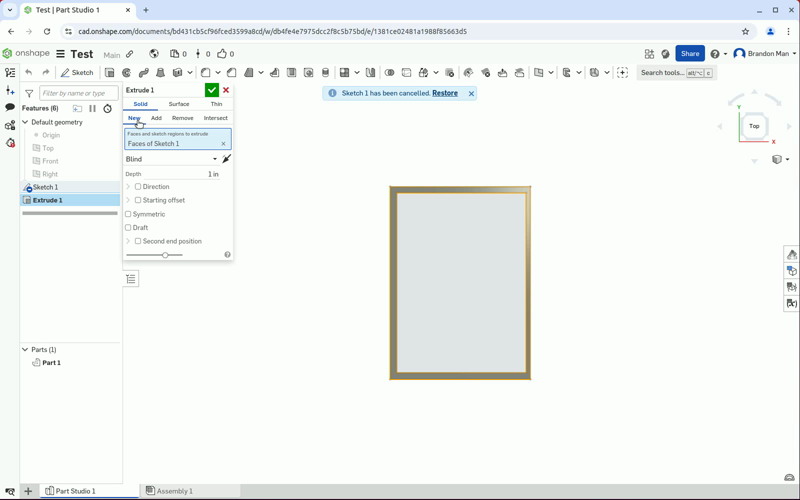
key(tab, 4)
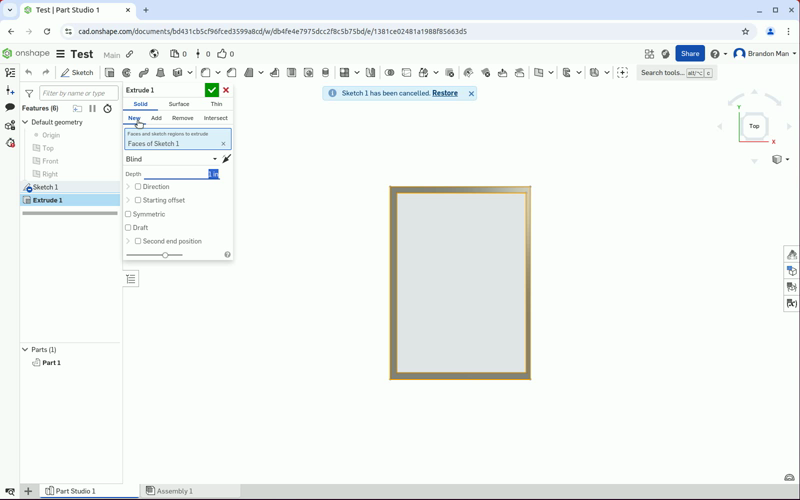
text(23.108)
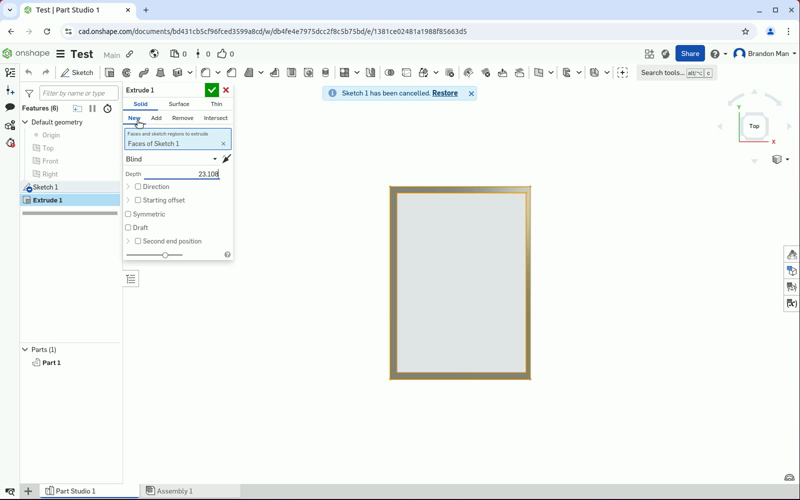
key(enter)
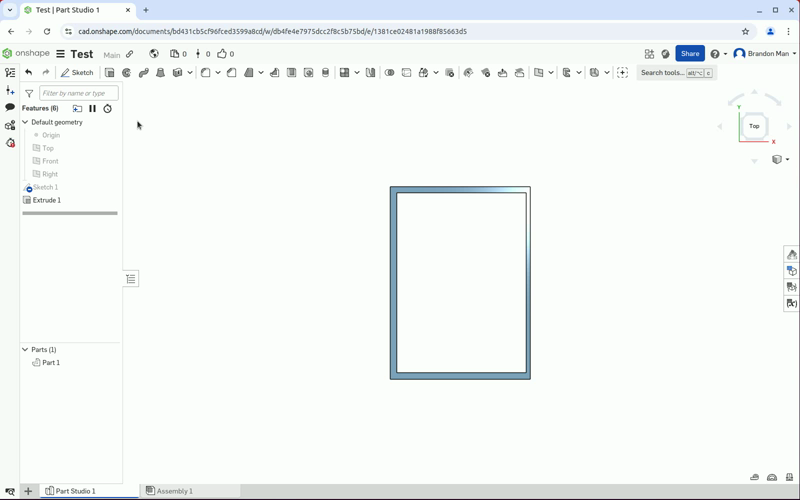
key(shift+h)
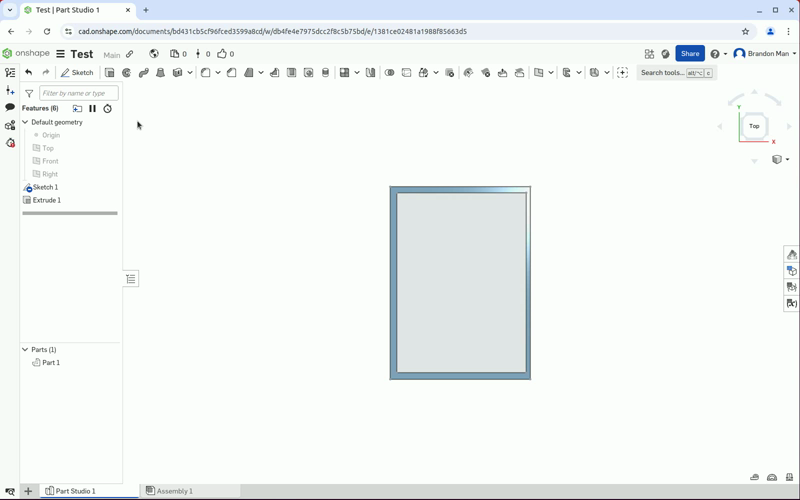
key(shift+h)
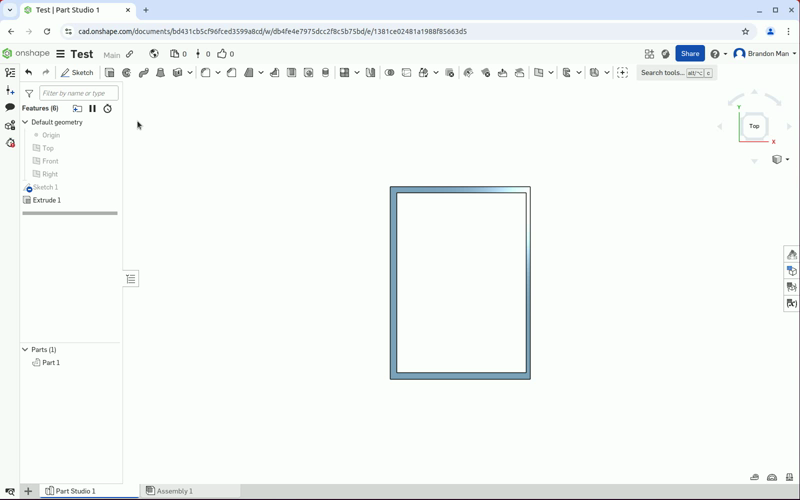
mouse_move(73, 189)
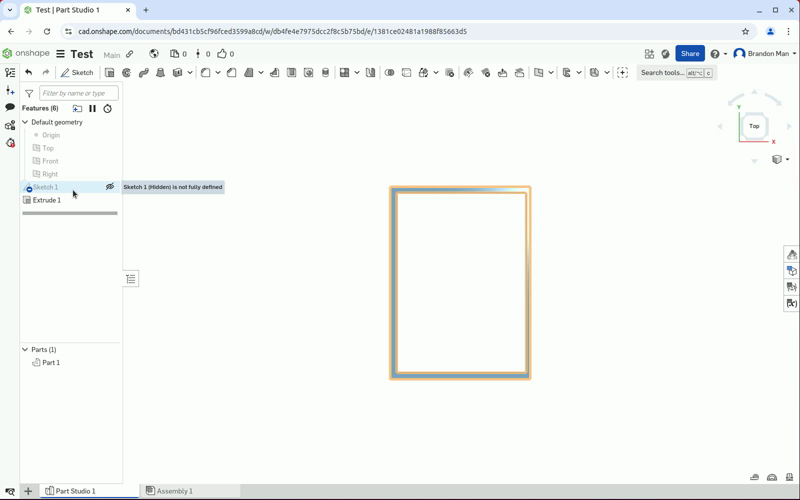
click(73, 189)
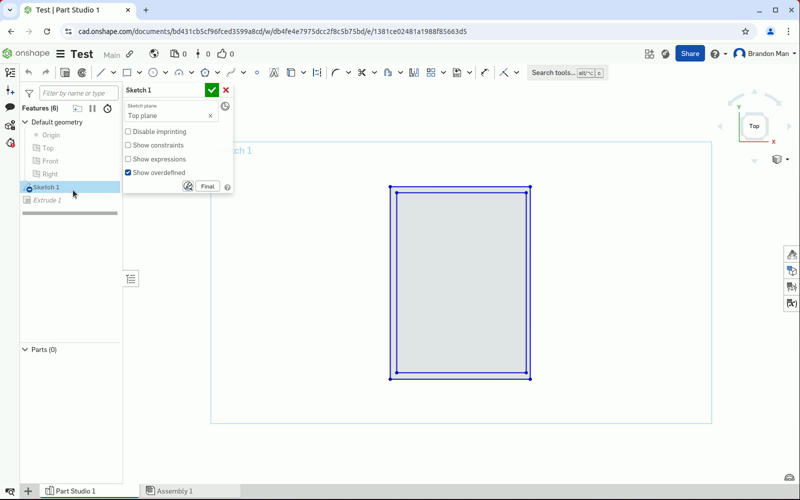
mouse_move(229, 92)
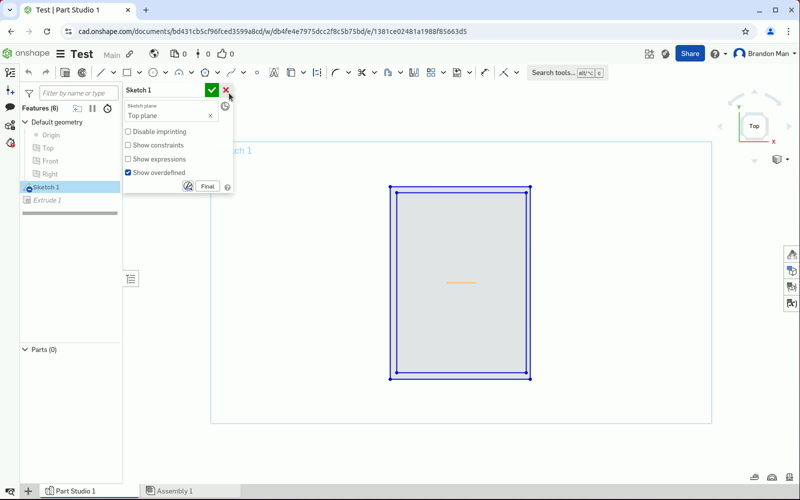
click(229, 92)
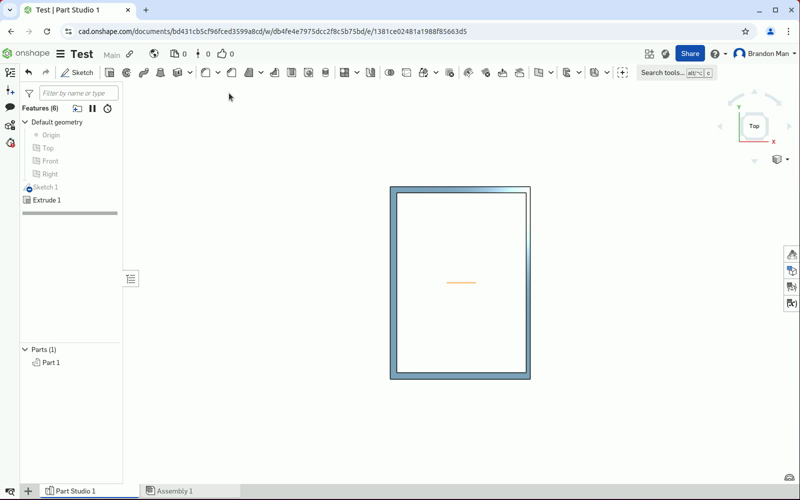
mouse_move(73, 352)
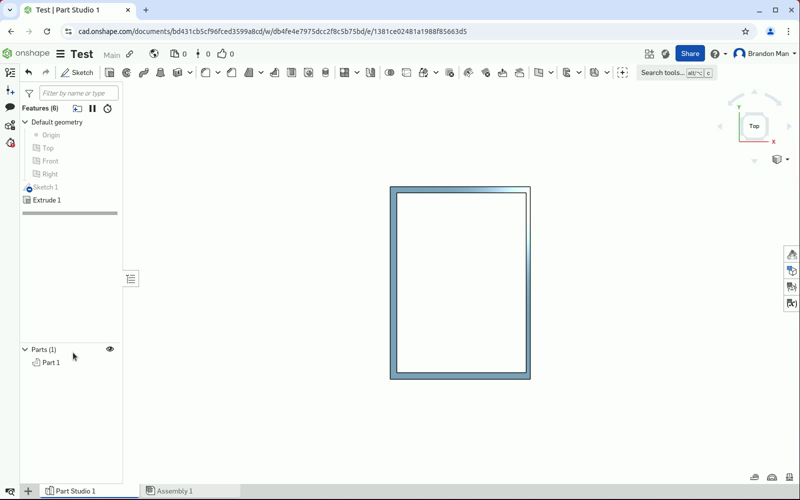
key(y)
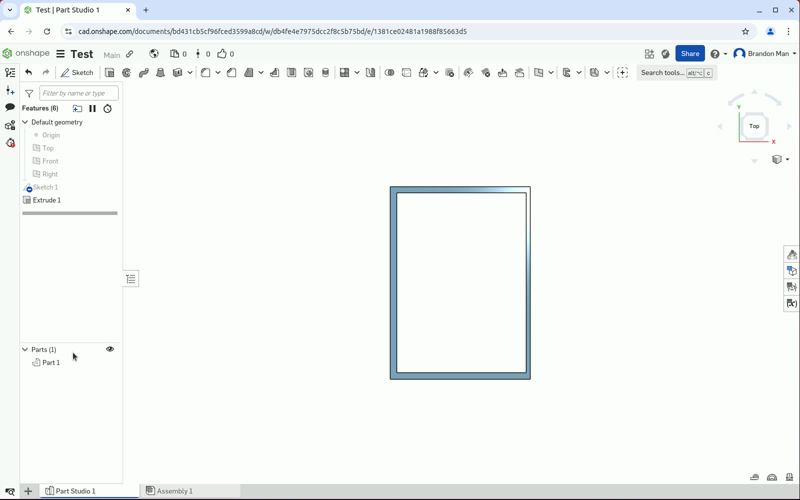
key(shift+p)
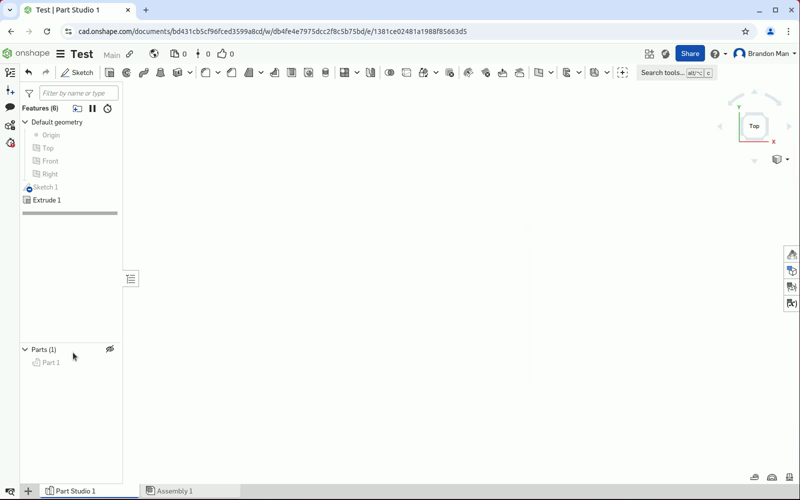
key(space)
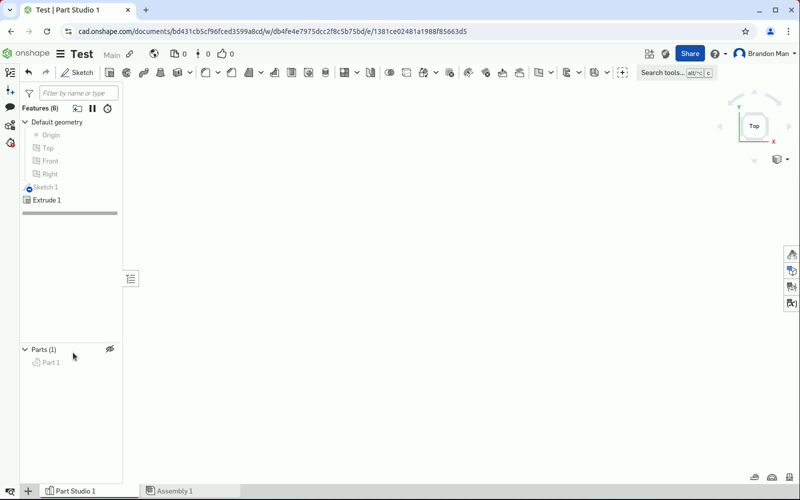
key_down(shift)
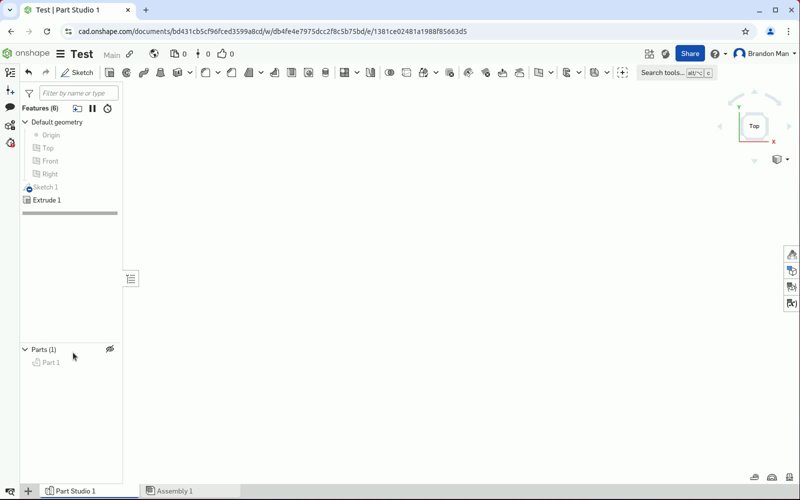
key(up)
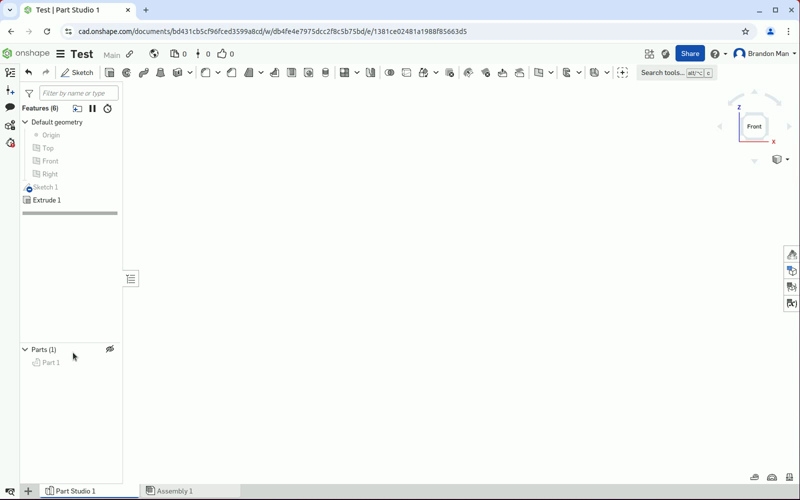
key_up(shift)
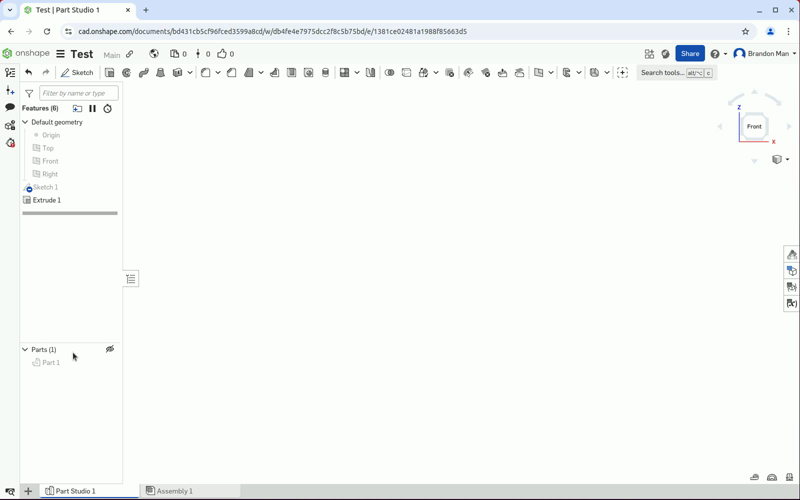
mouse_move(73, 352)
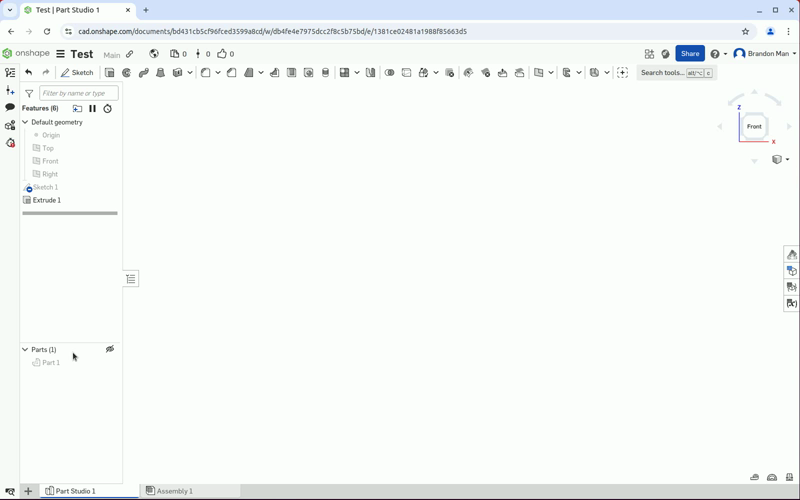
key(shift+y)
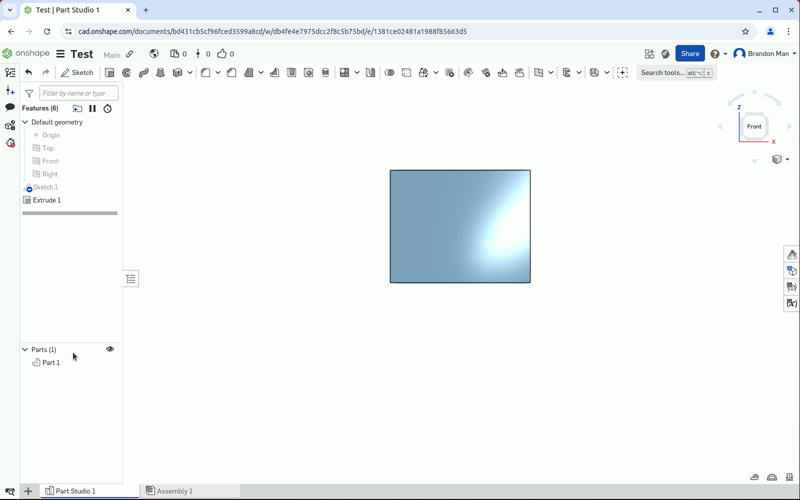
mouse_move(541, 75)
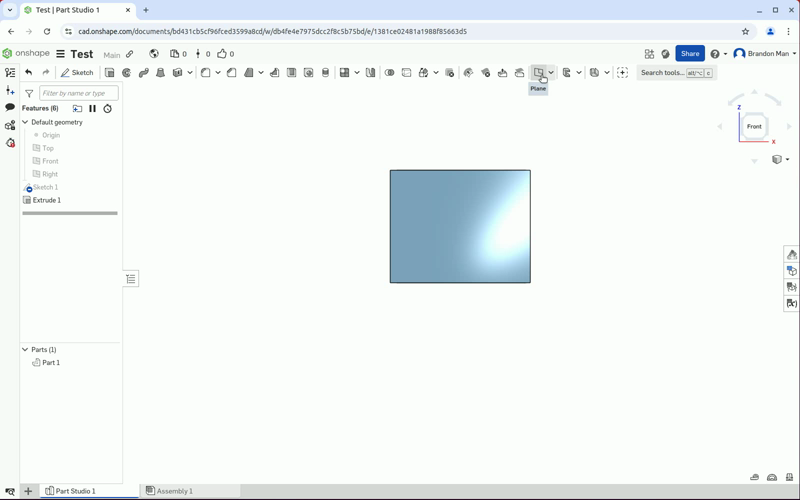
click(541, 75)
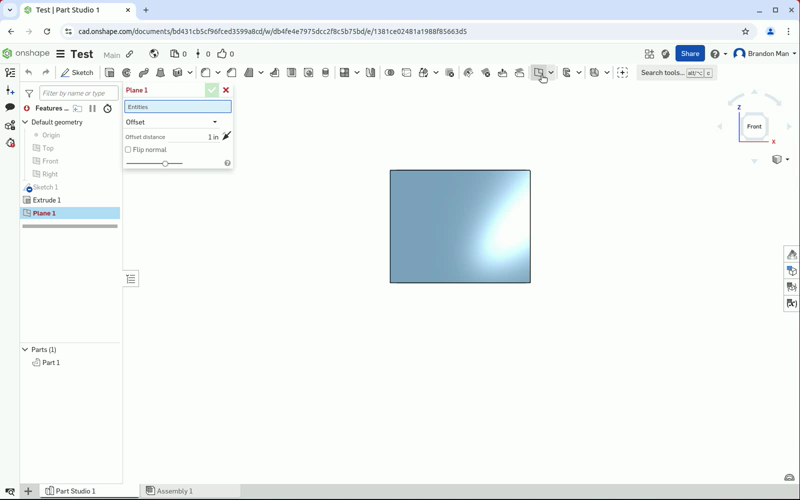
mouse_move(73, 163)
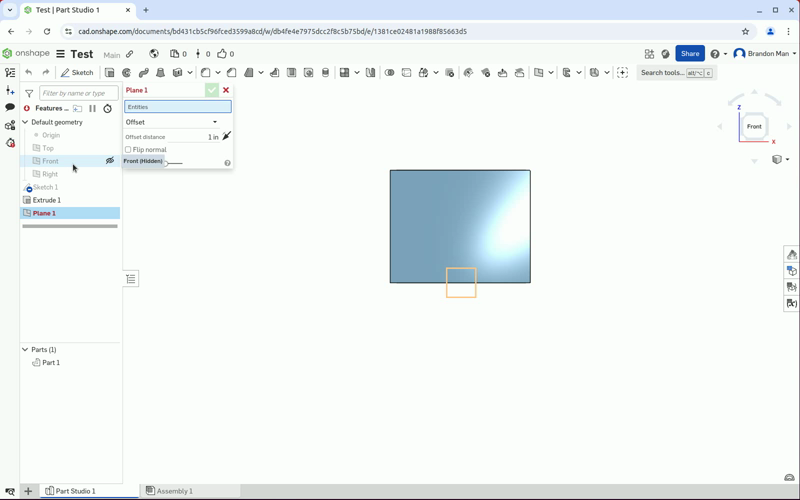
click(73, 163)
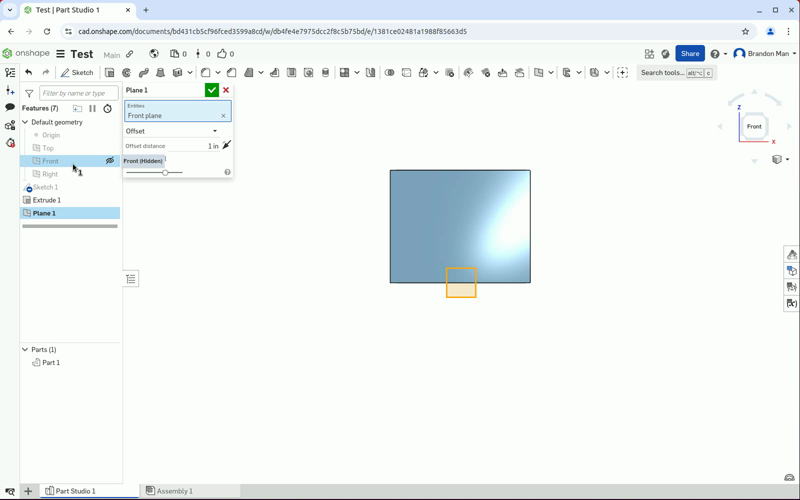
key(tab, 2)
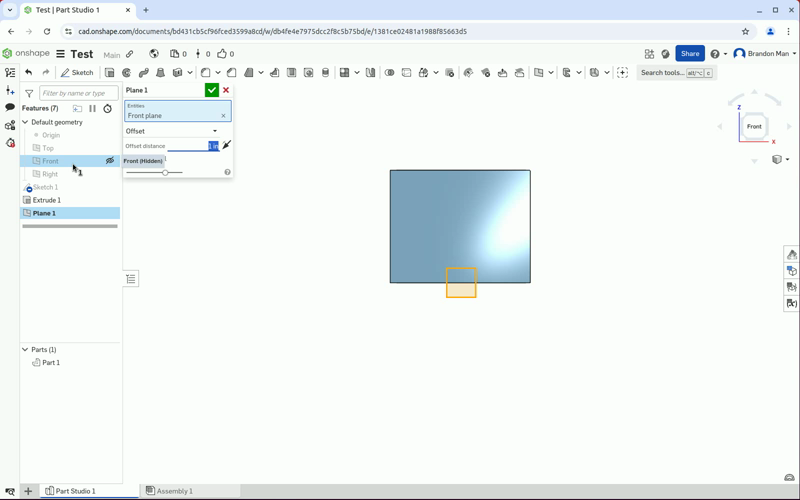
text(18.764)
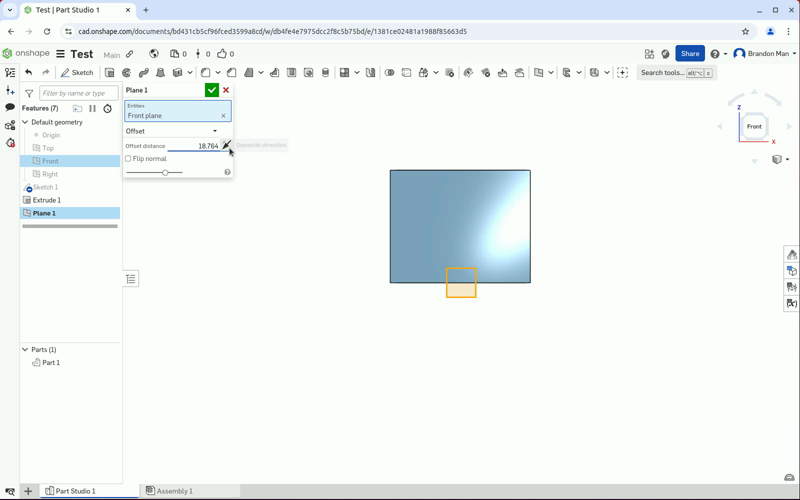
mouse_move(229, 147)
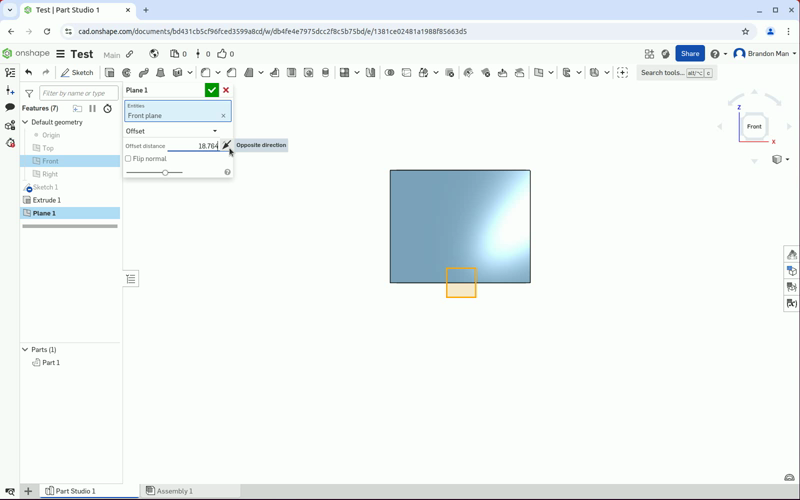
click(229, 147)
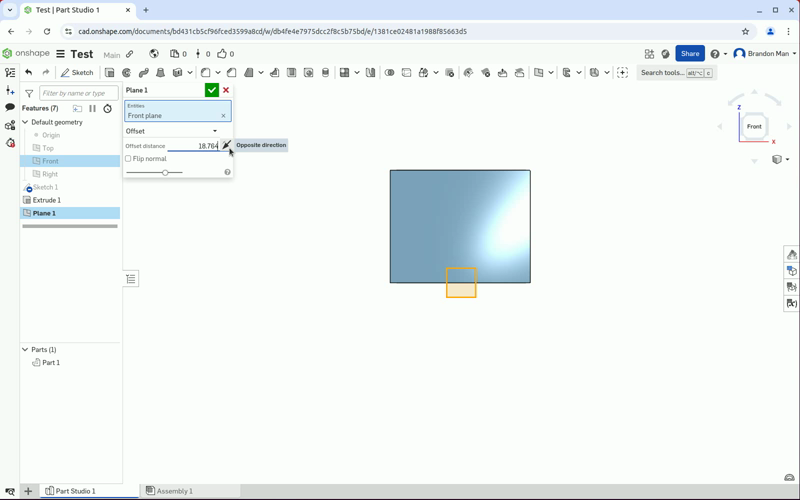
key(enter, 2)
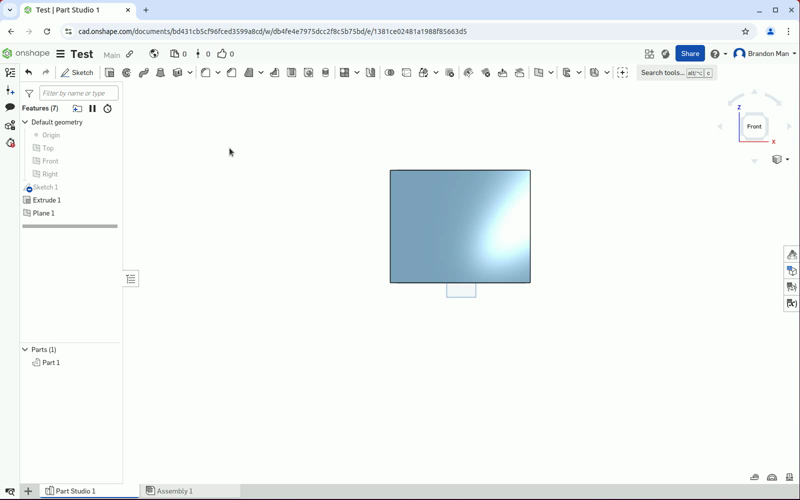
key(shift+s)
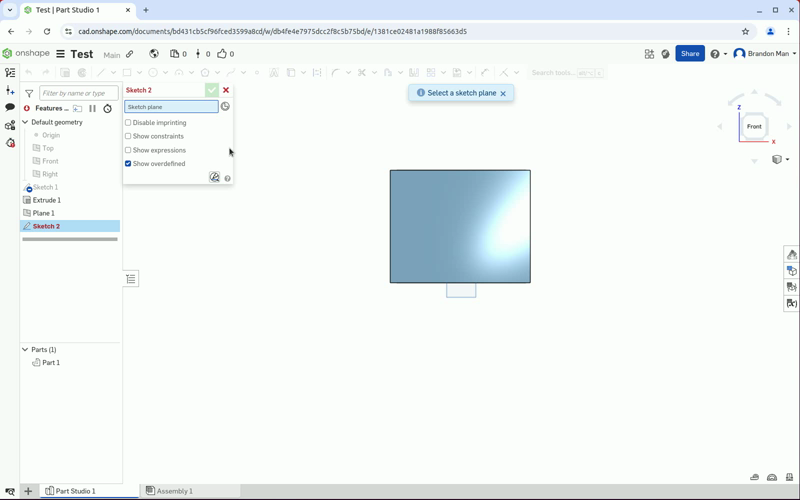
mouse_move(73, 215)
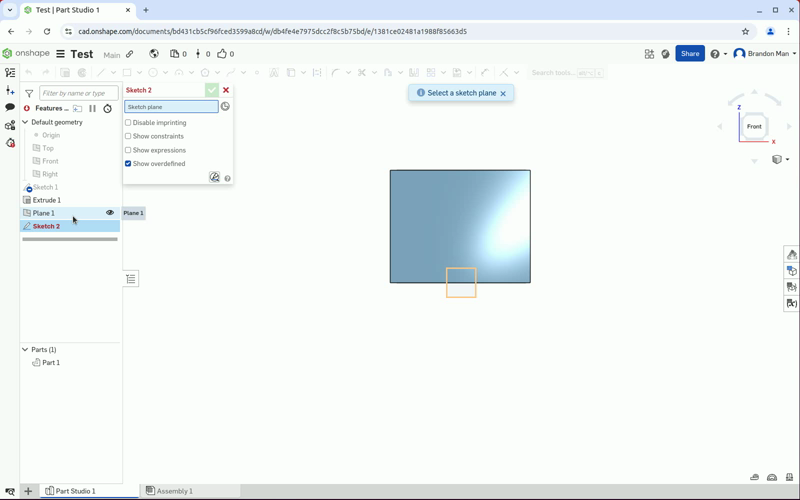
click(73, 215)
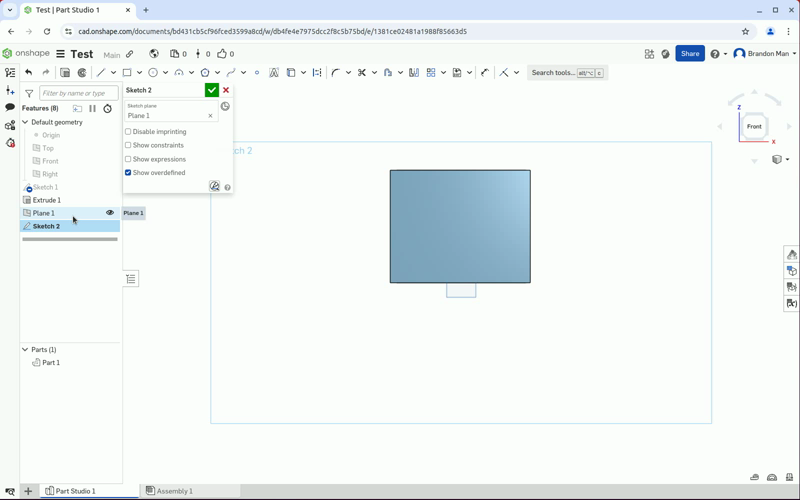
mouse_move(73, 352)
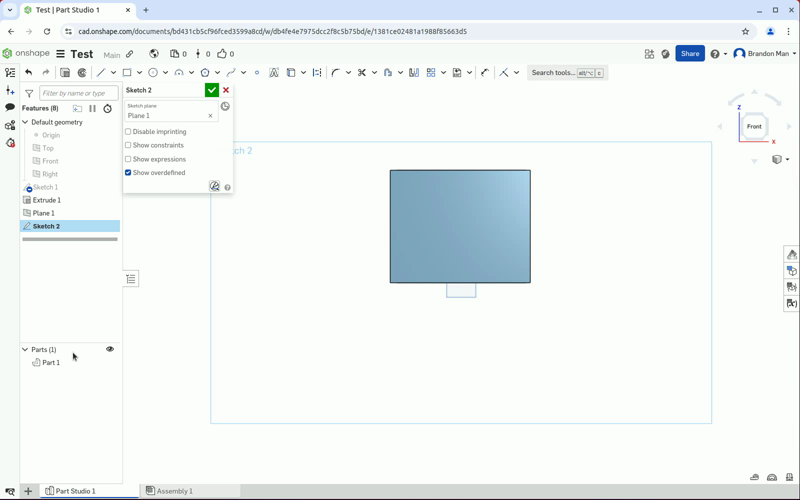
key(y)
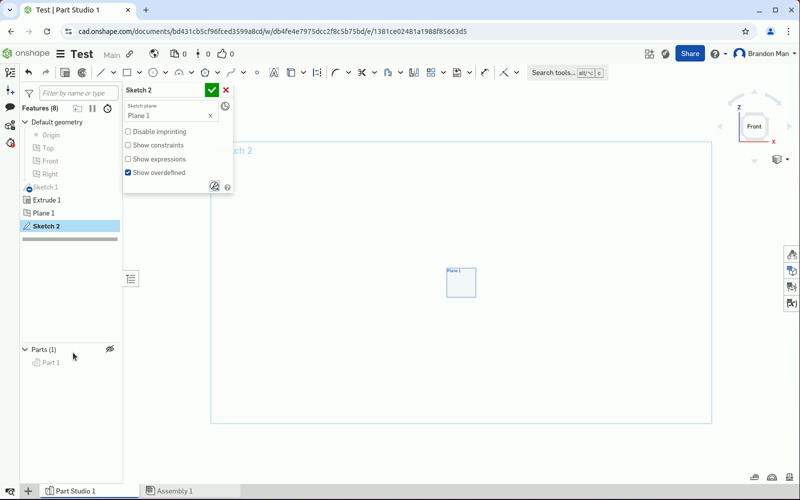
key(l)
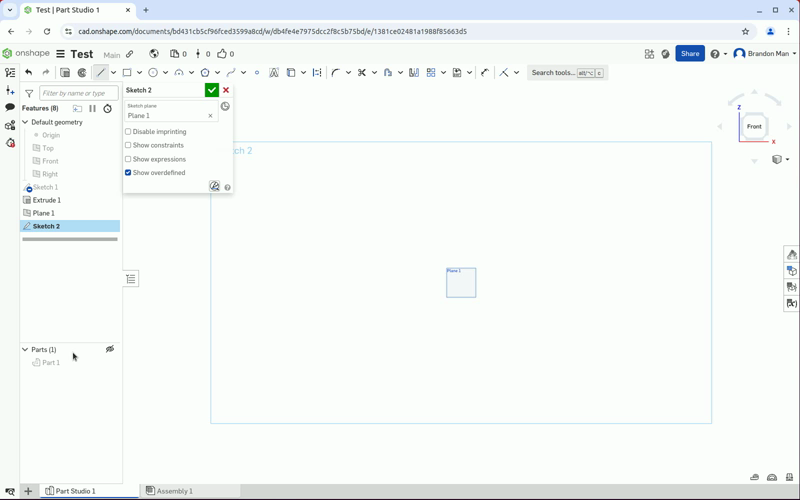
key_down(shift)
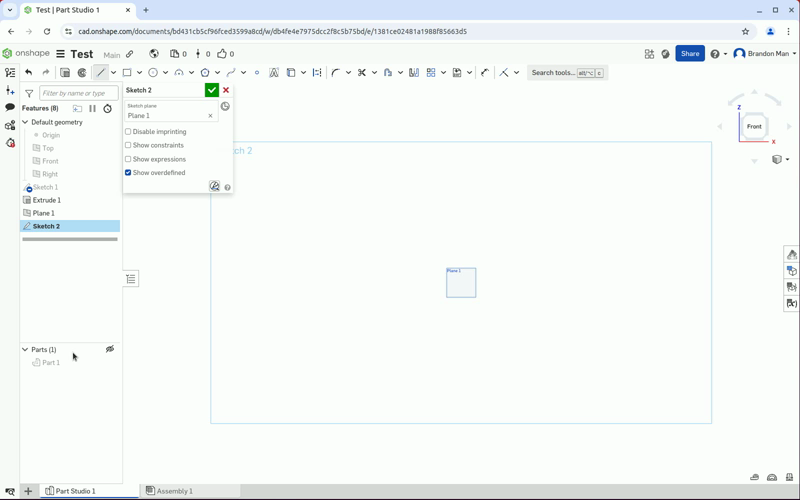
mouse_move(396, 280)
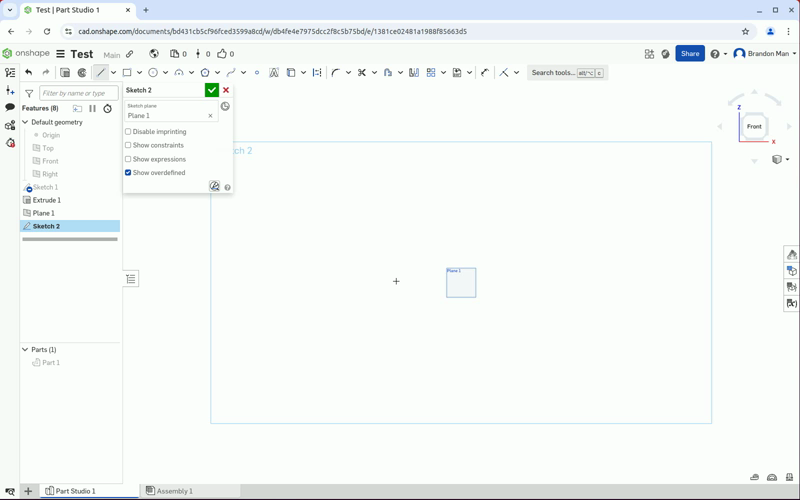
click(396, 280)
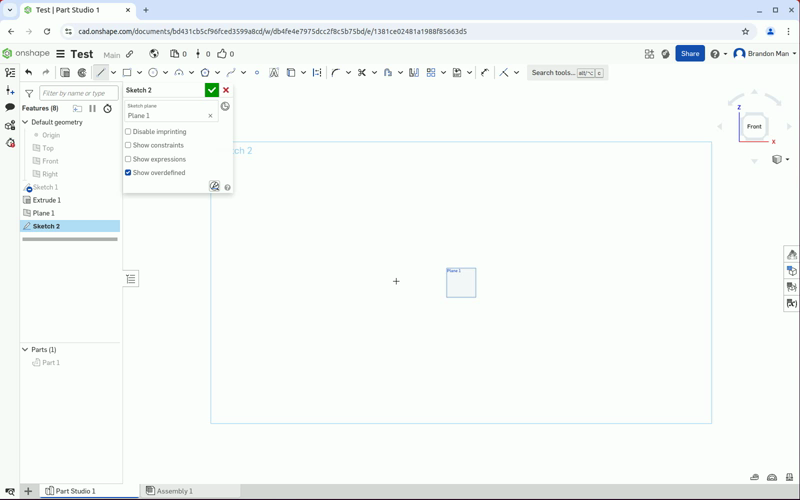
key_up(shift)
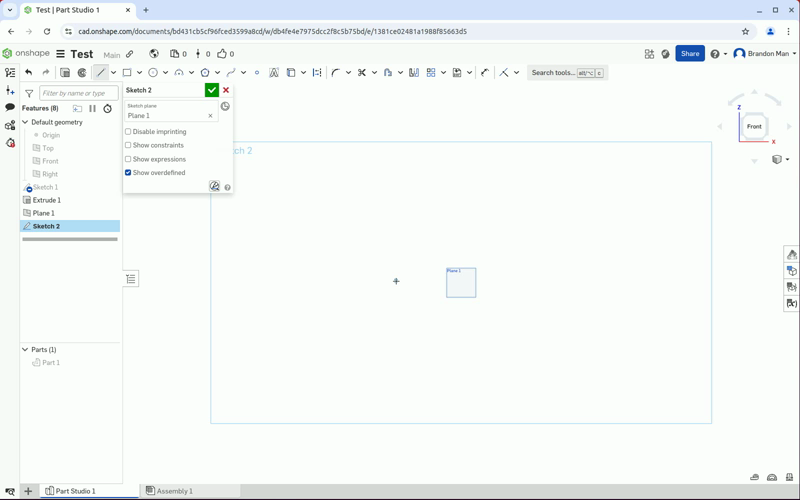
key_down(shift)
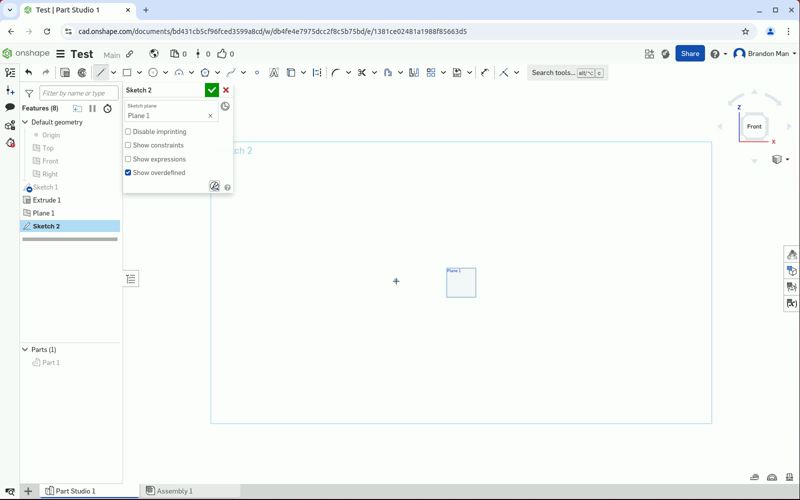
mouse_move(526, 280)
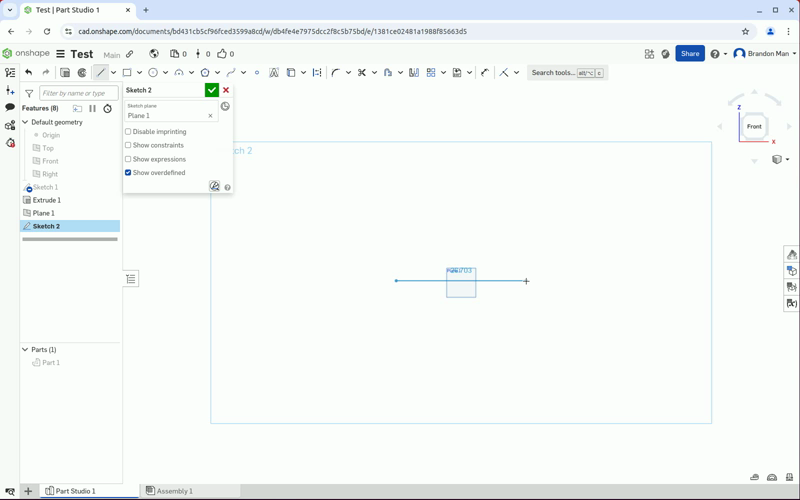
click(526, 280)
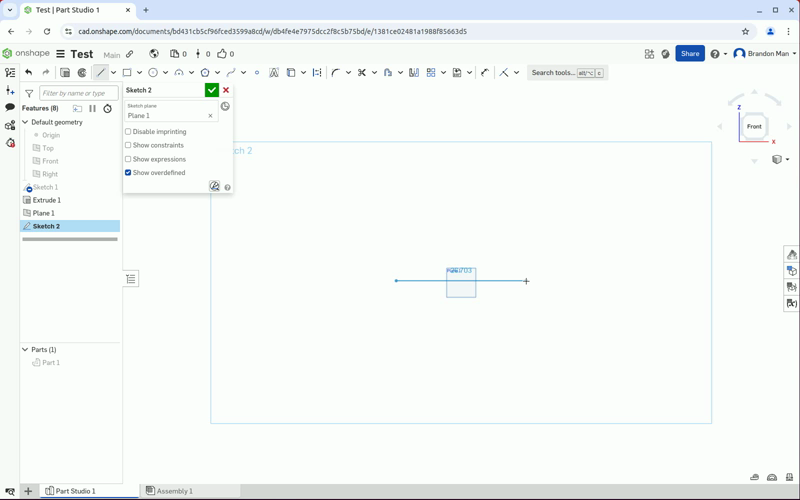
key_up(shift)
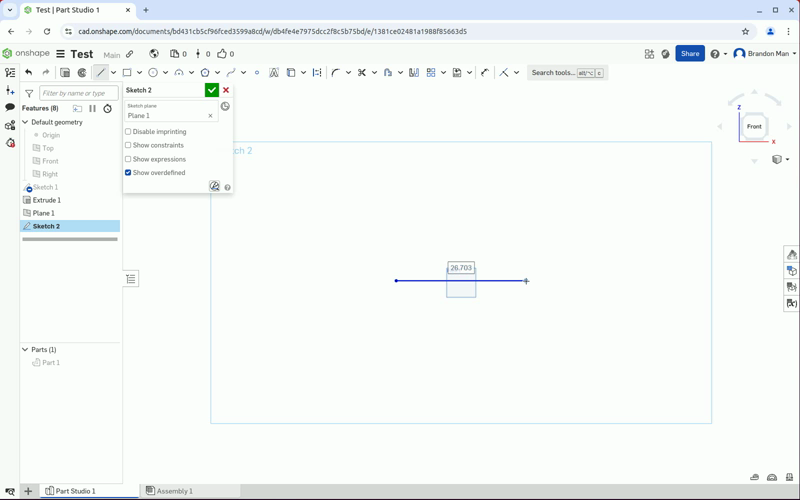
key_down(shift)
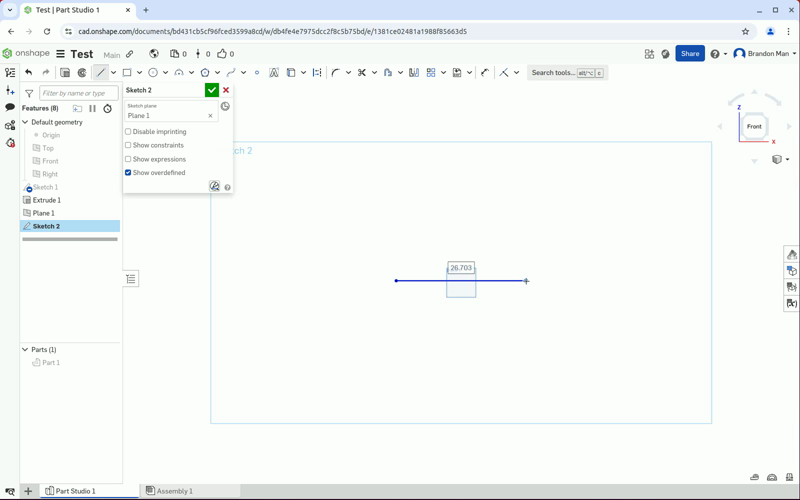
mouse_move(556, 280)
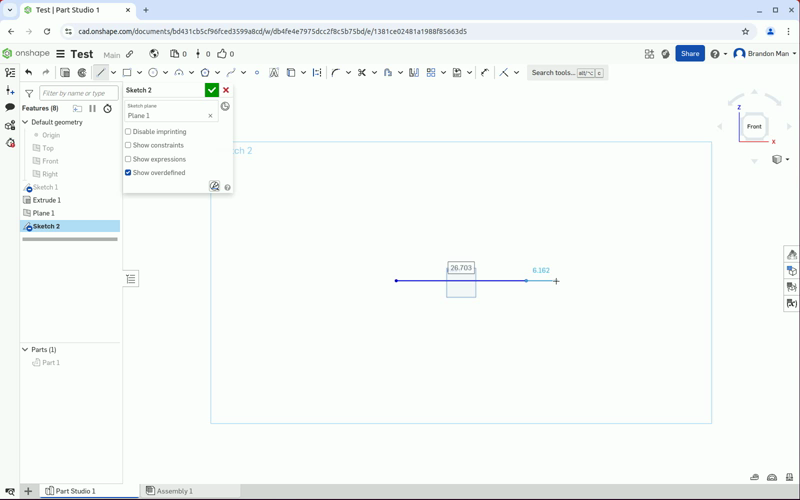
mouse_move(526, 277)
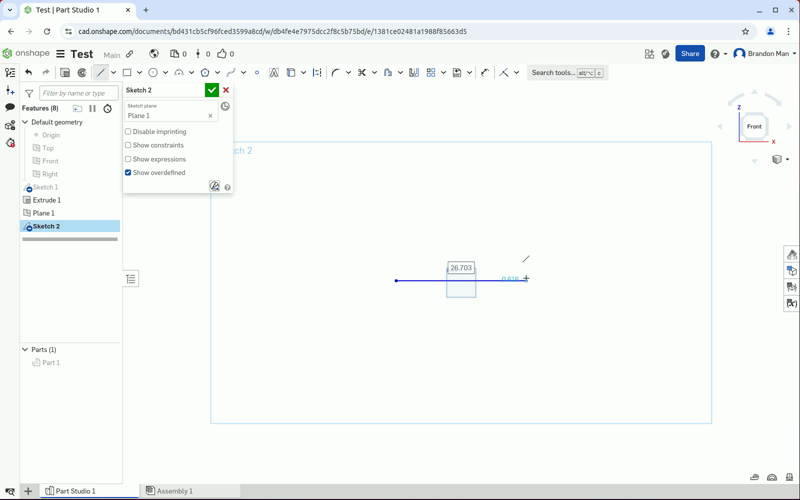
scroll(6)
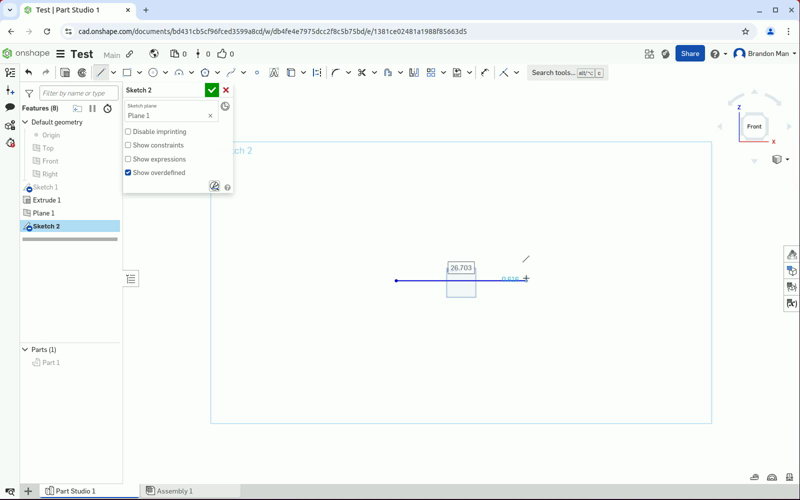
scroll(6)
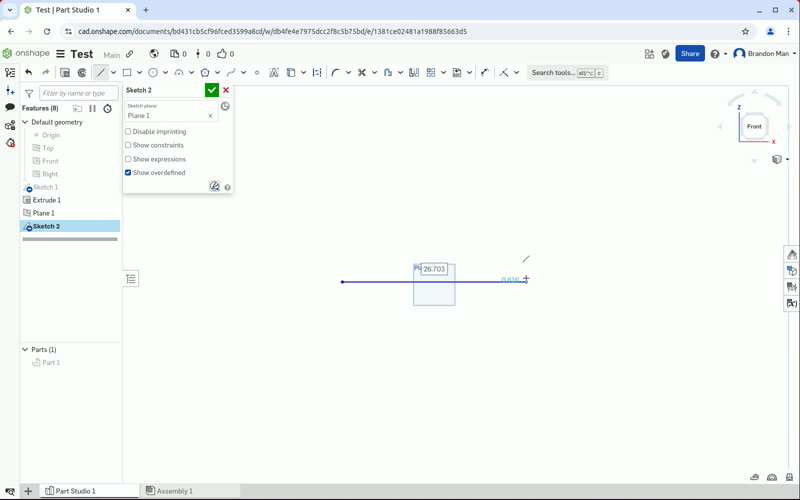
scroll(6)
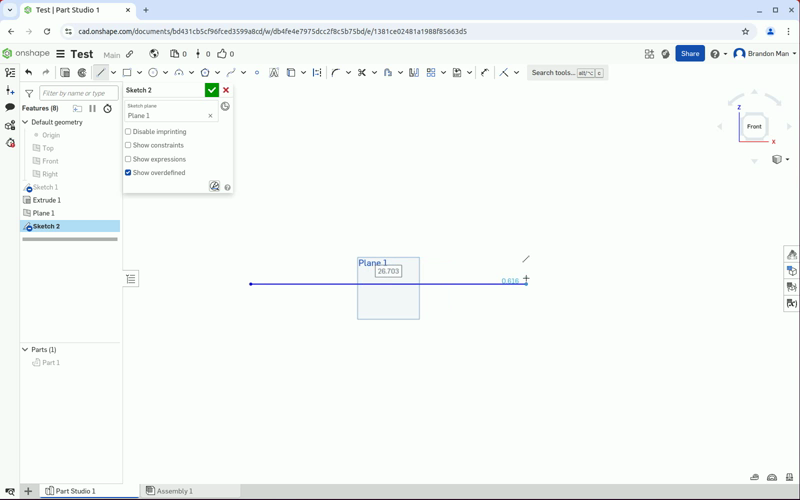
scroll(6)
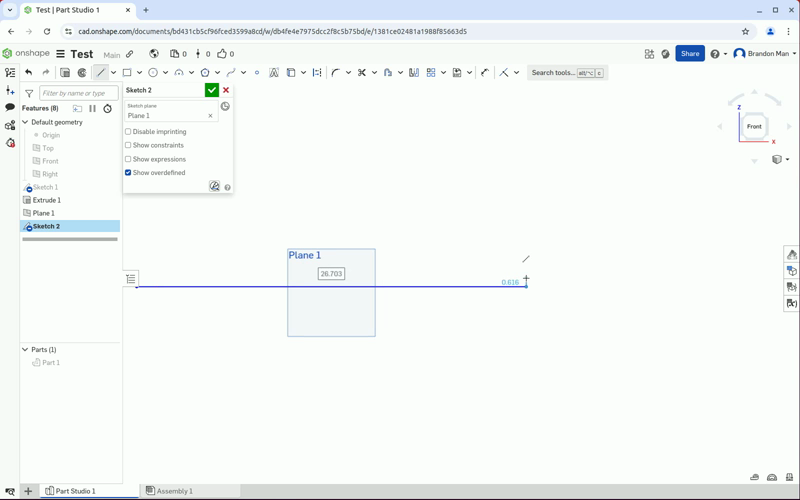
scroll(6)
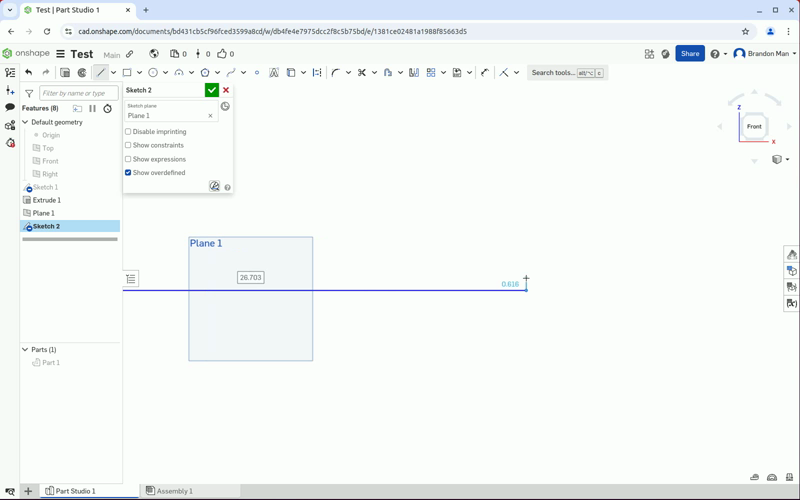
scroll(6)
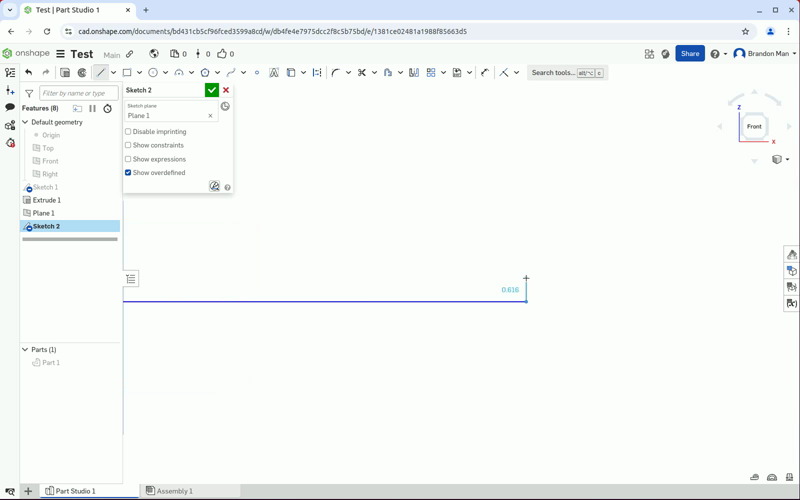
scroll(6)
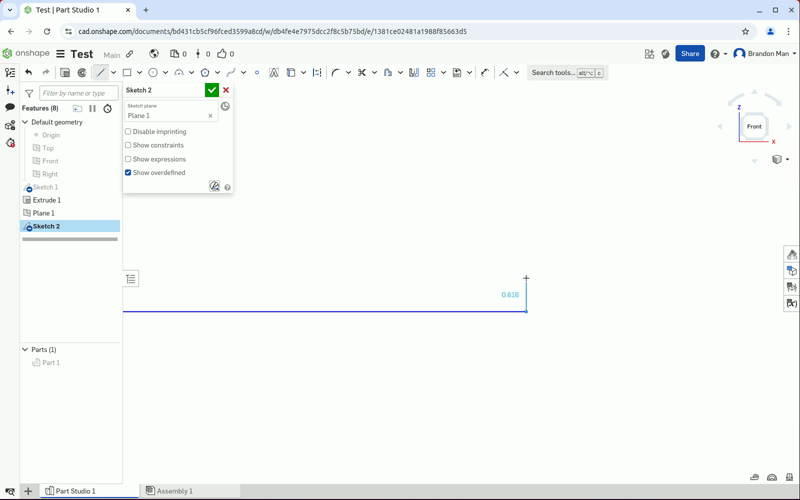
click(526, 277)
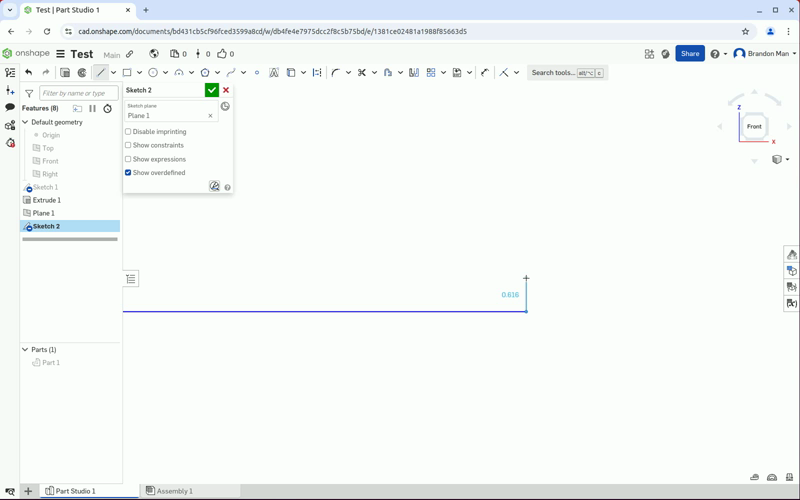
scroll(-6)
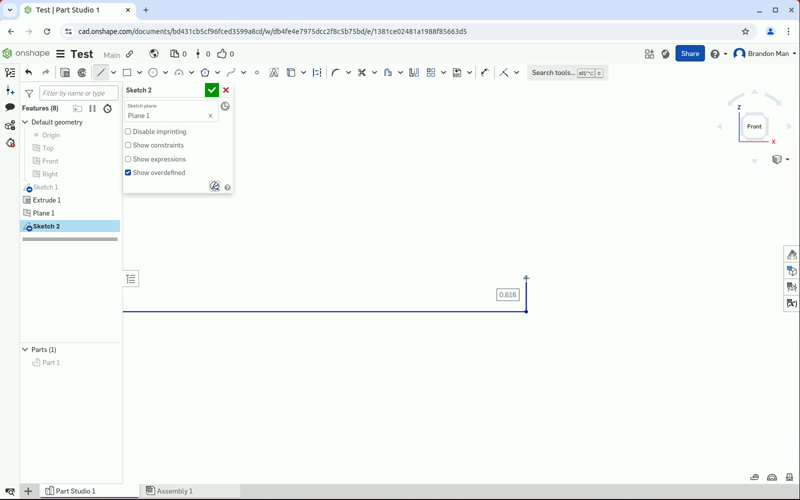
scroll(-6)
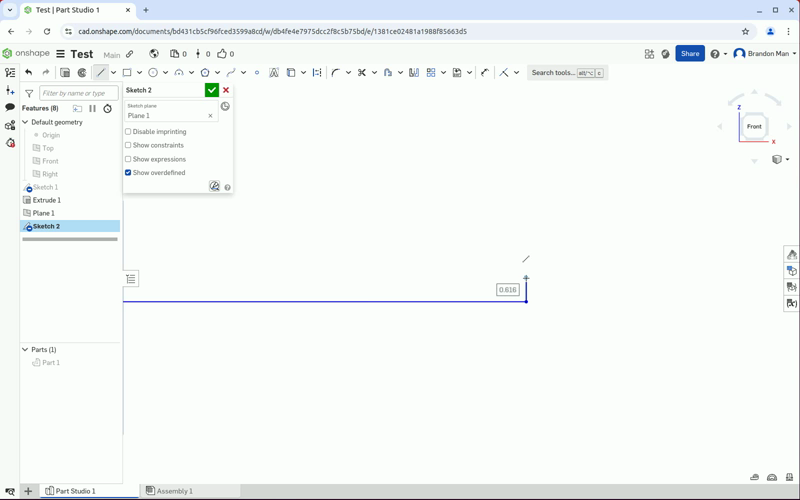
scroll(-6)
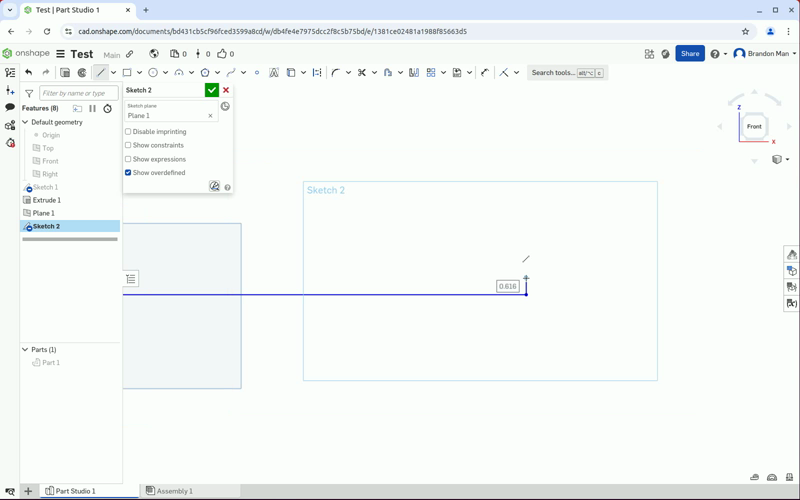
scroll(-6)
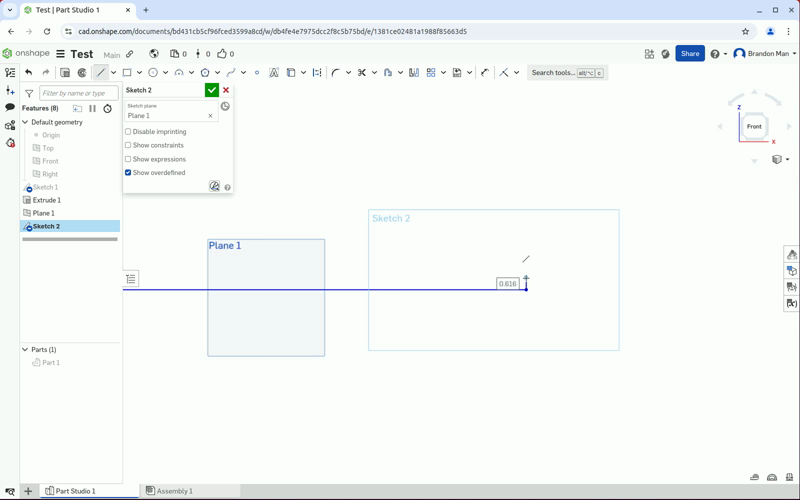
scroll(-6)
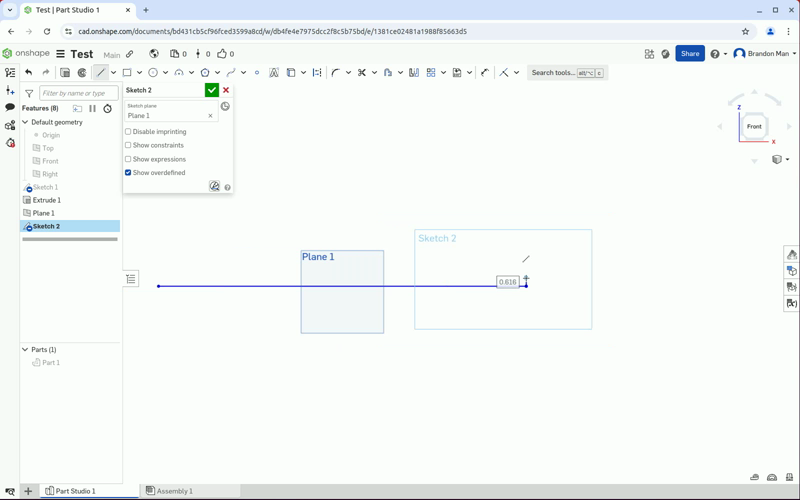
scroll(-6)
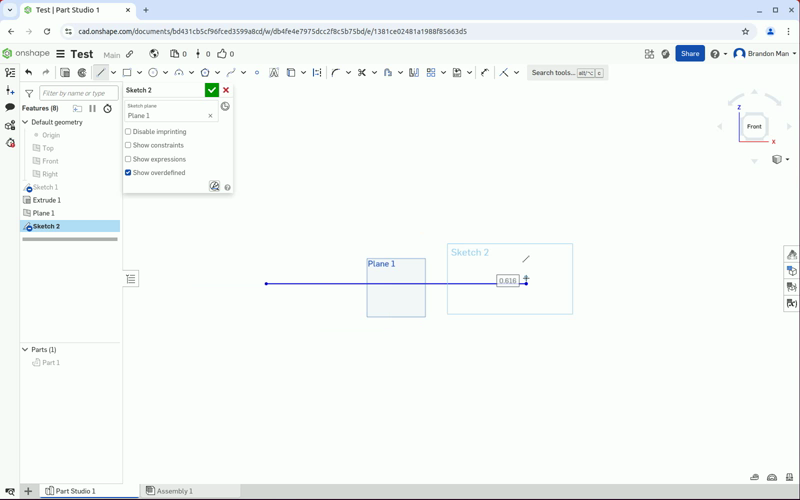
scroll(-6)
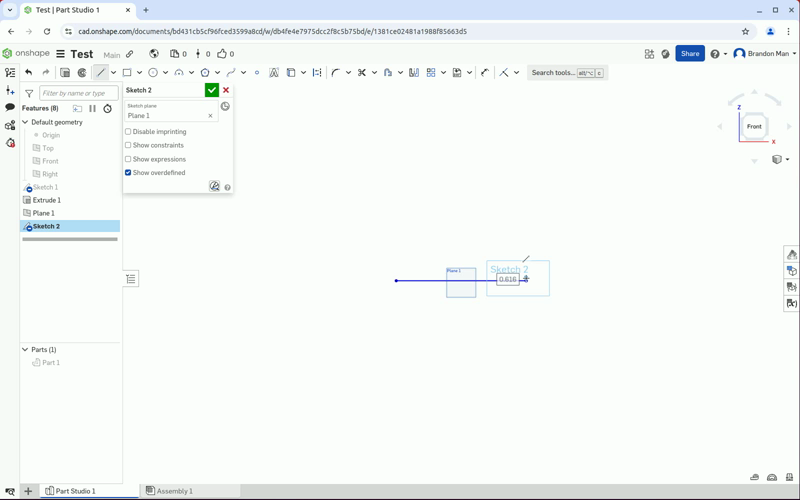
key_up(shift)
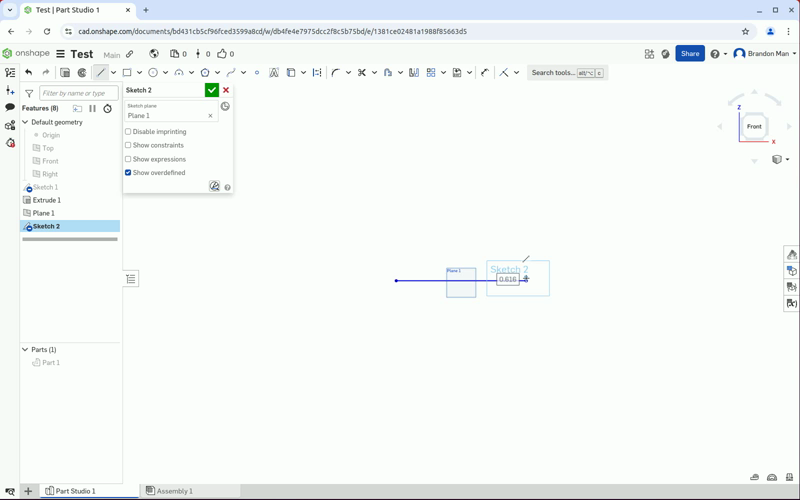
key_down(shift)
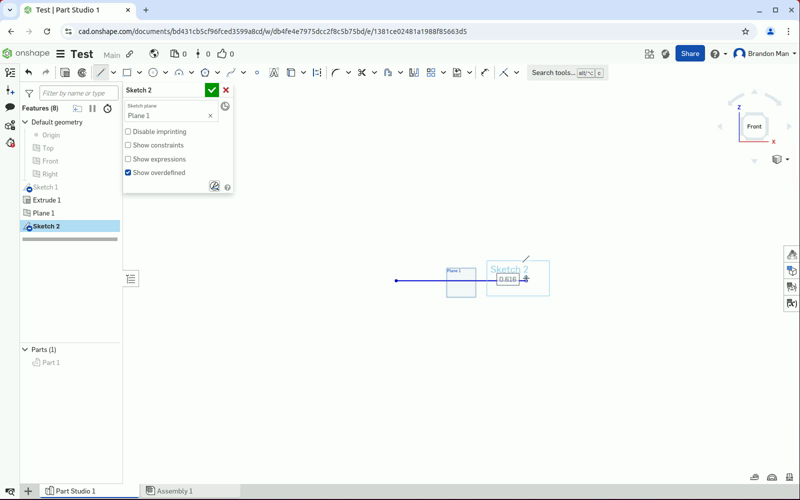
mouse_move(396, 277)
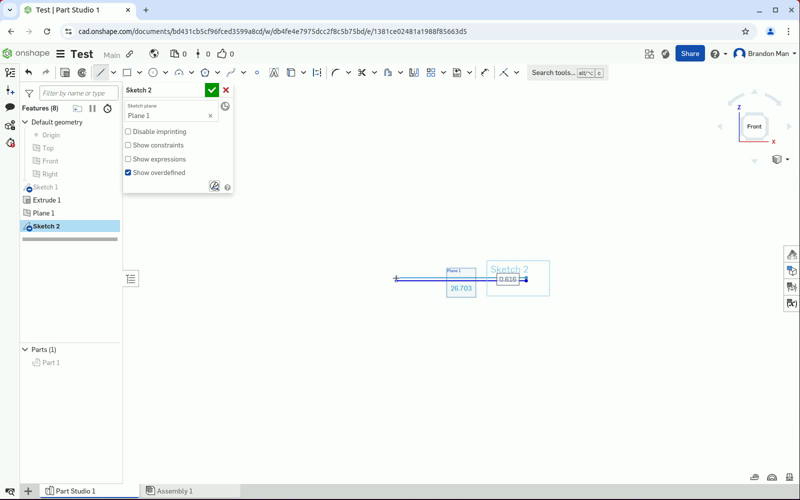
scroll(6)
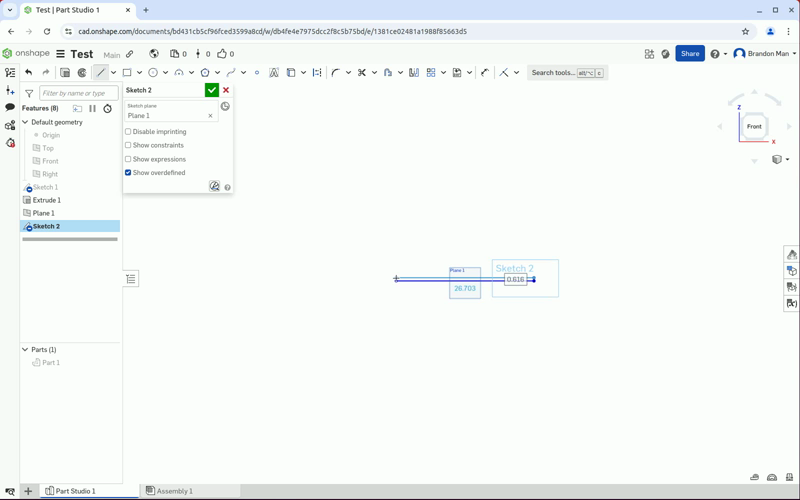
scroll(6)
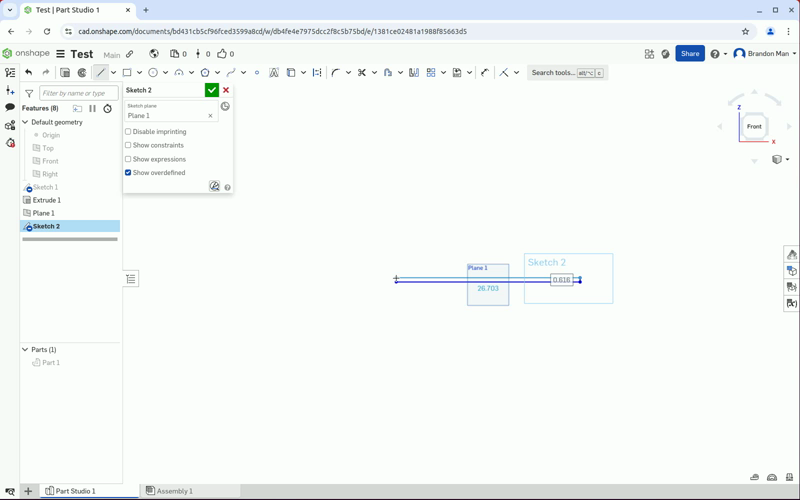
scroll(6)
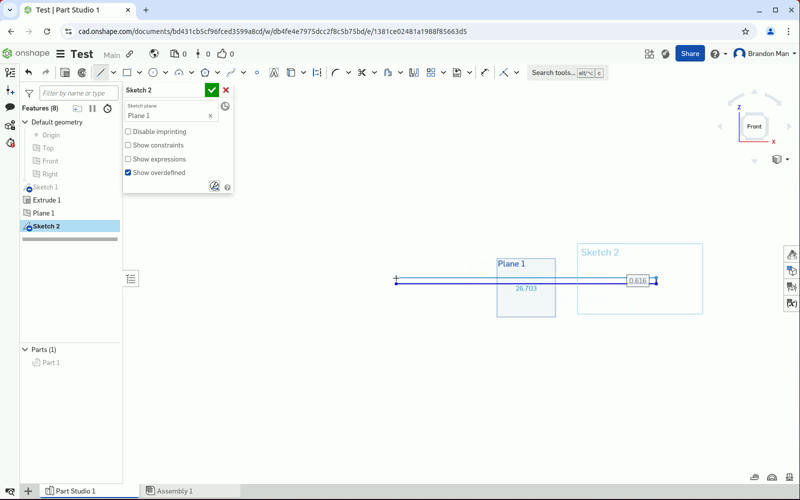
scroll(6)
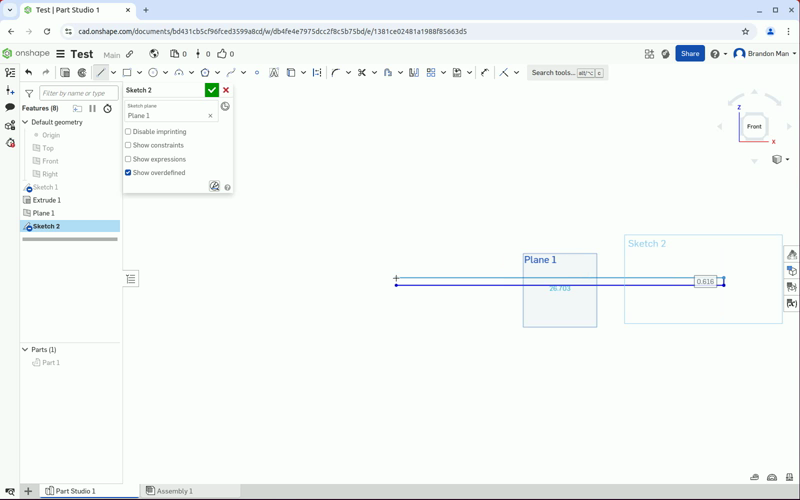
scroll(6)
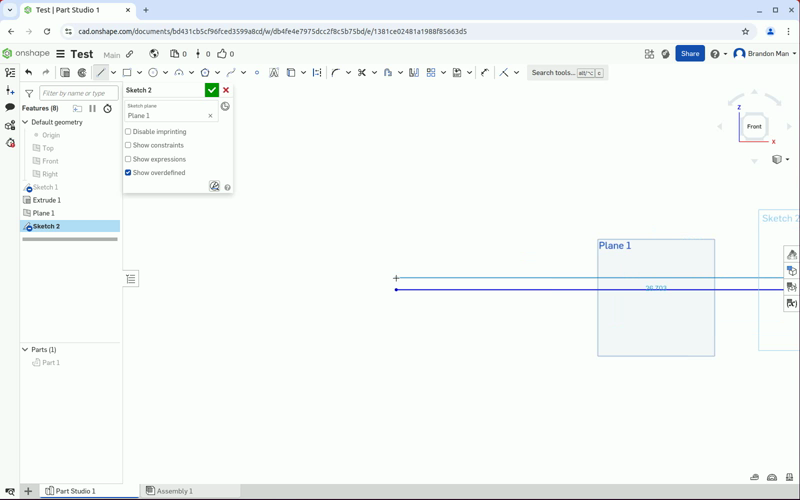
scroll(6)
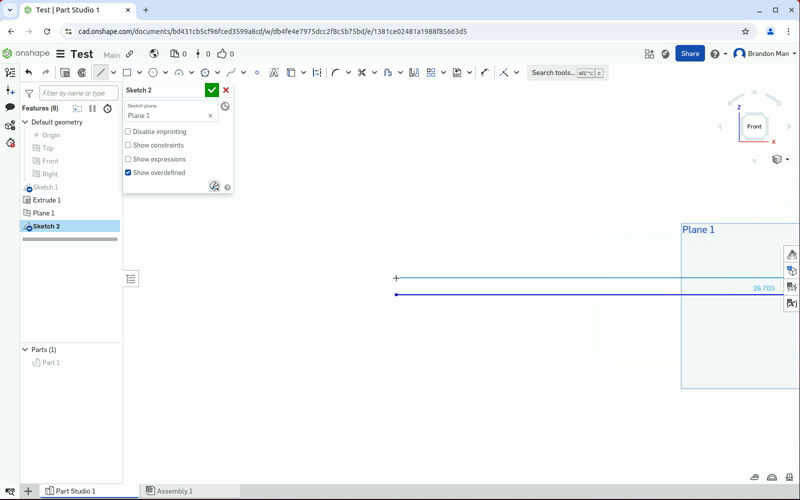
scroll(6)
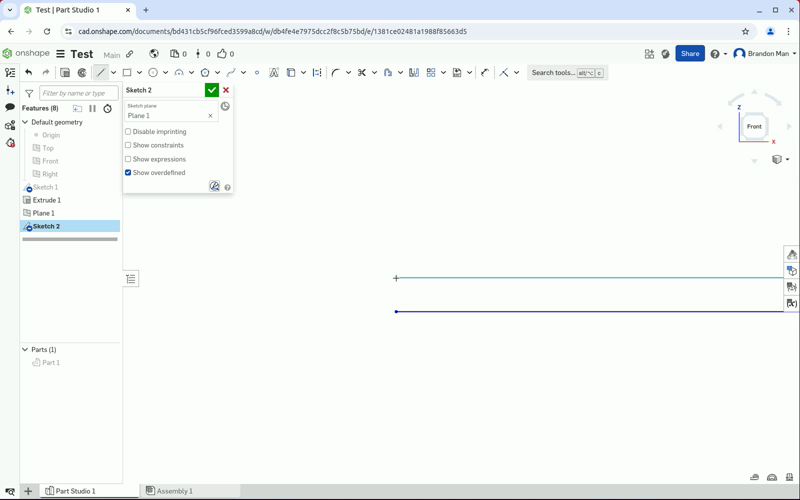
click(396, 277)
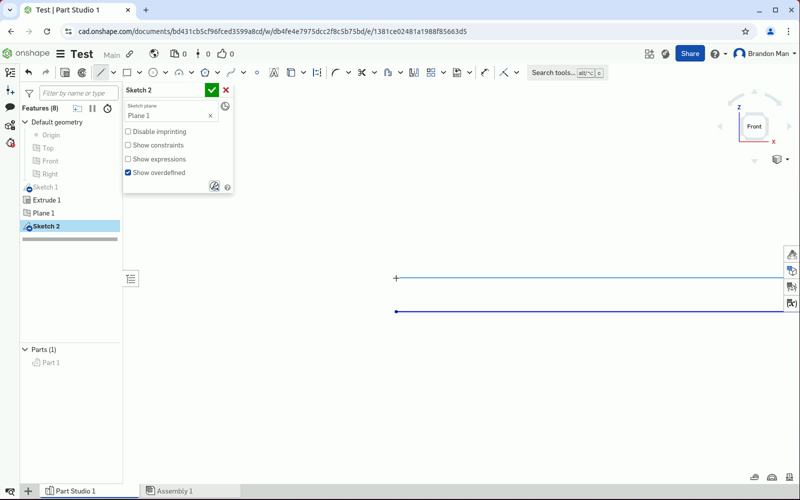
scroll(-6)
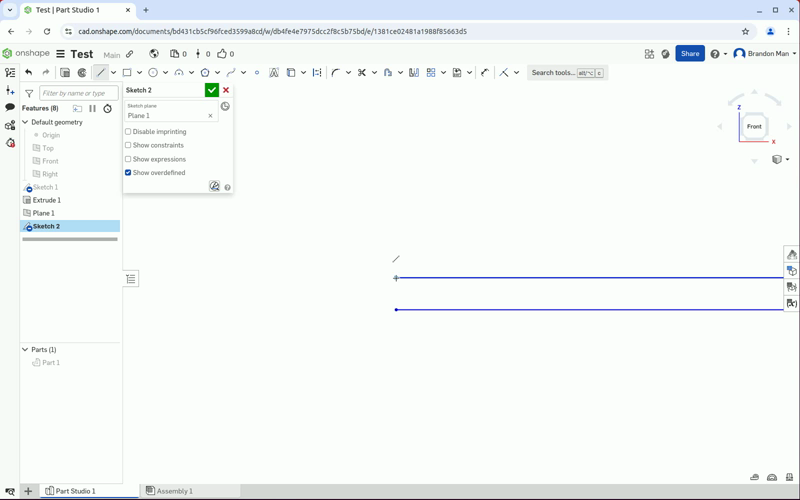
scroll(-6)
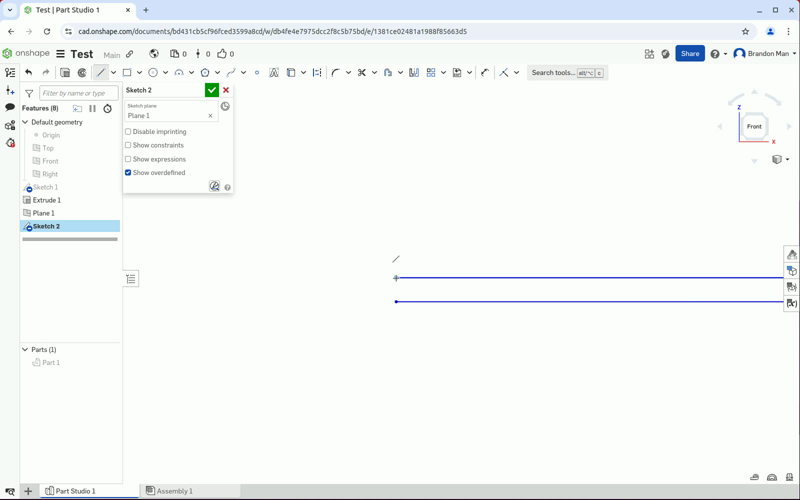
scroll(-6)
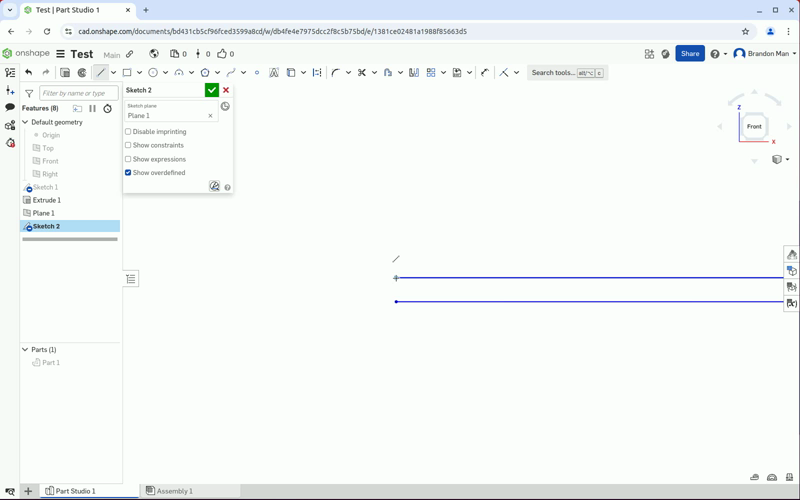
scroll(-6)
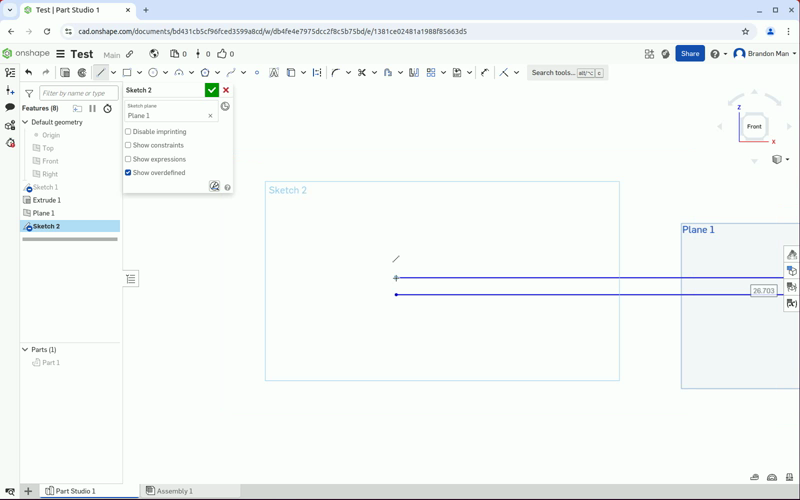
scroll(-6)
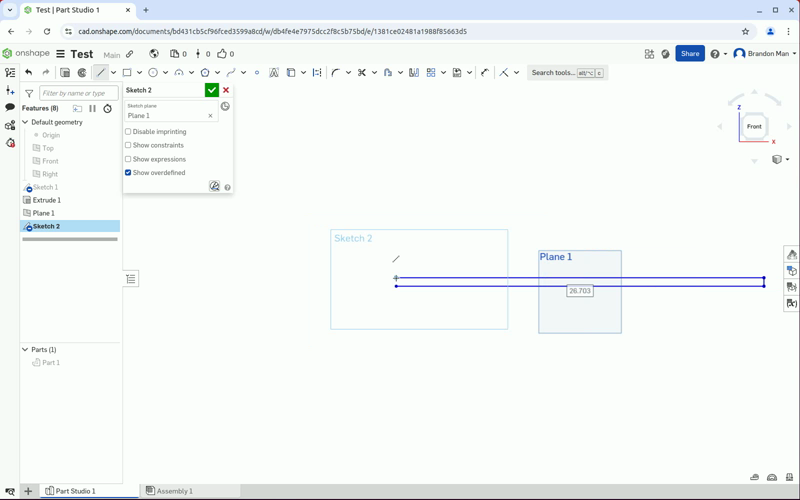
scroll(-6)
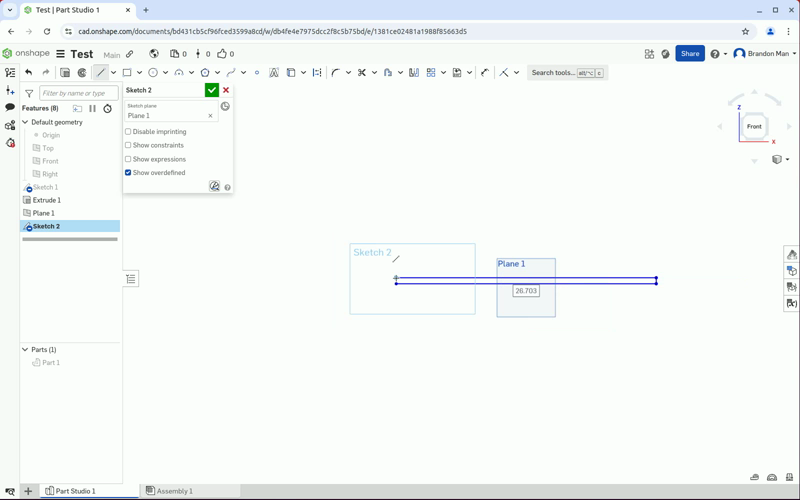
scroll(-6)
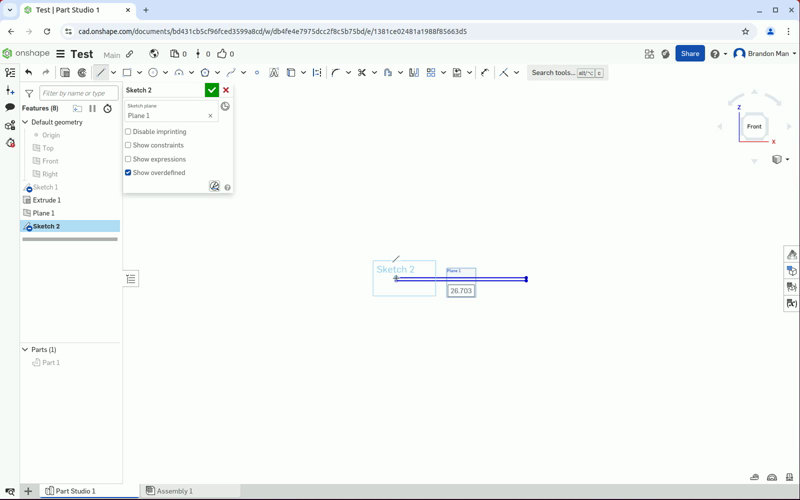
key_up(shift)
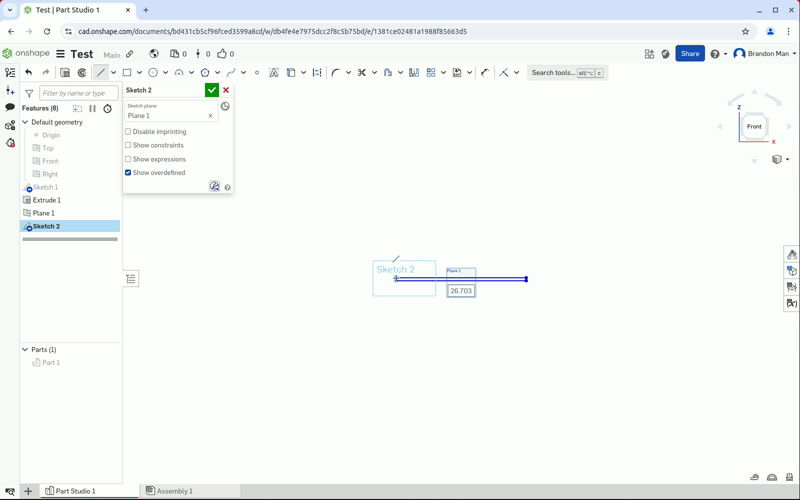
mouse_move(426, 277)
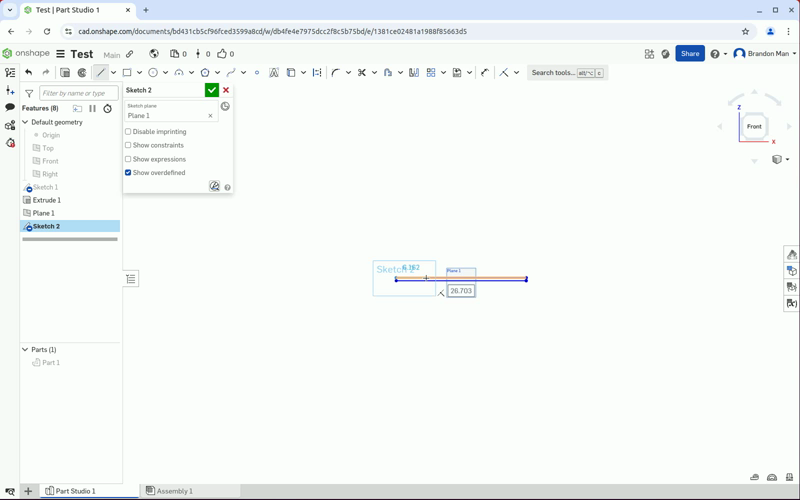
key_down(shift)
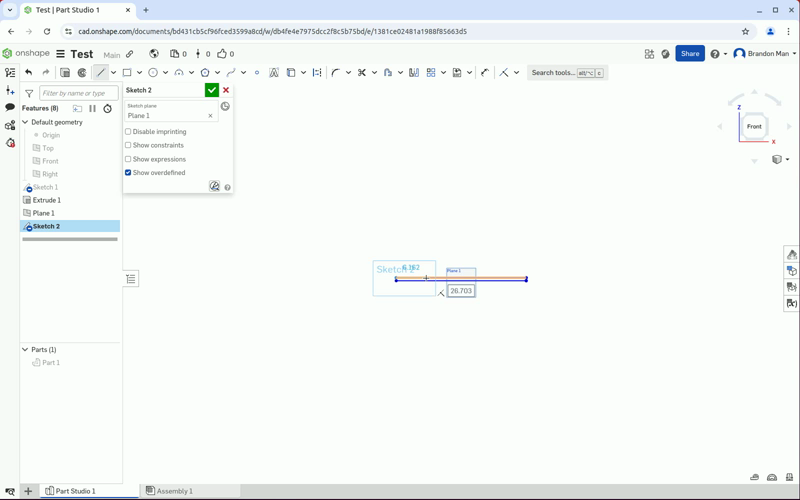
mouse_move(396, 280)
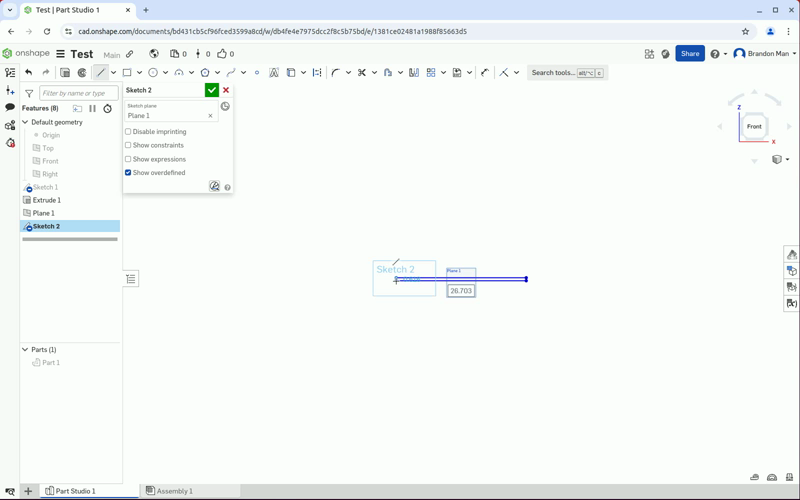
scroll(6)
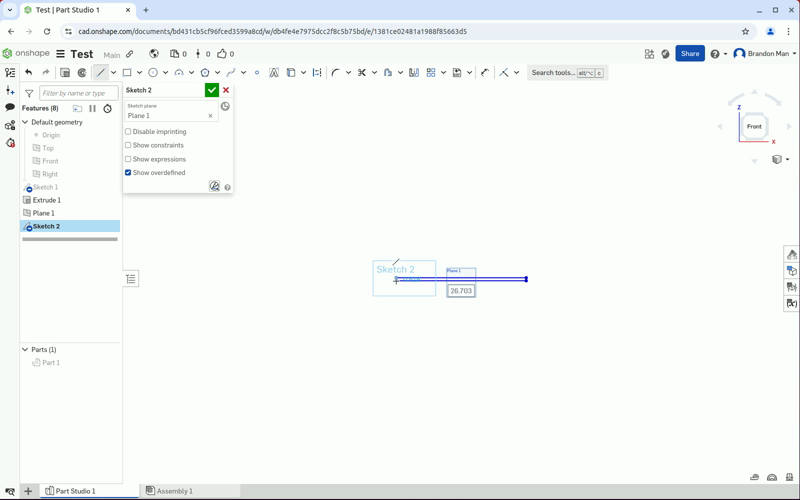
scroll(6)
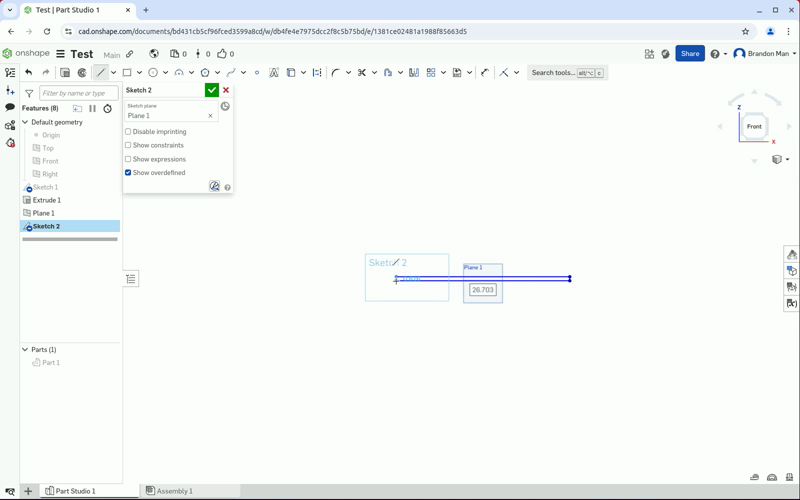
scroll(6)
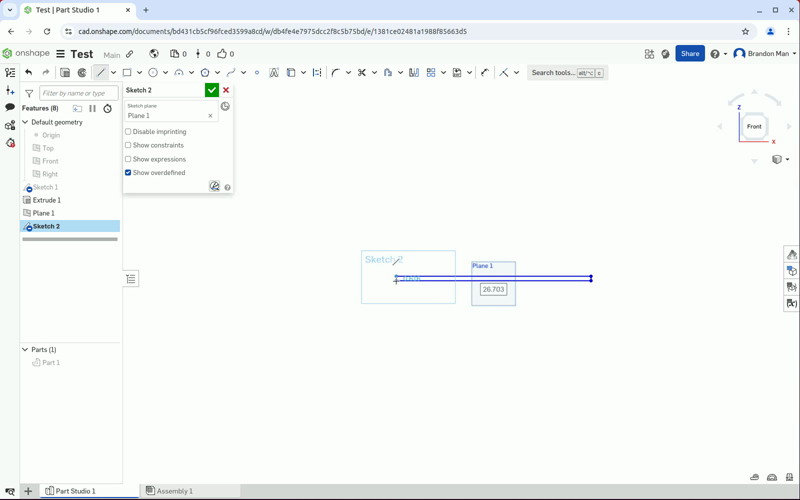
scroll(6)
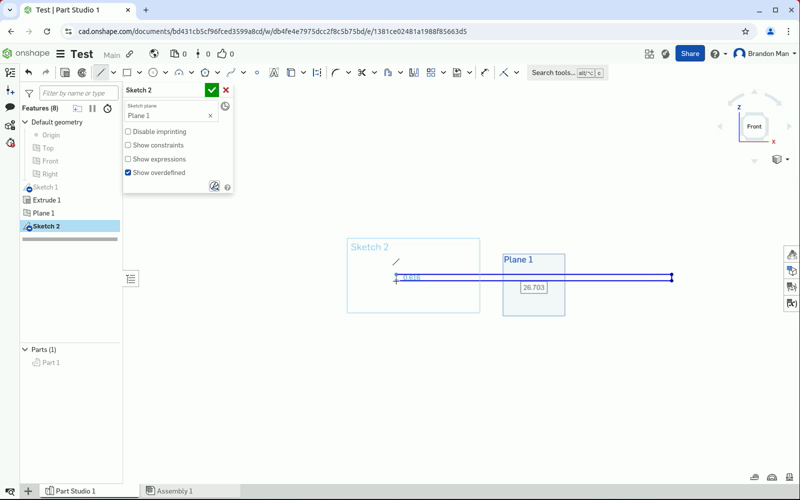
scroll(6)
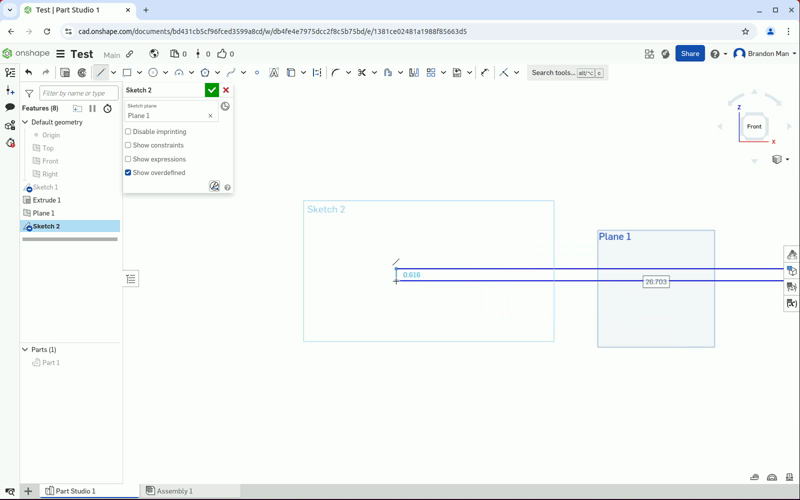
scroll(6)
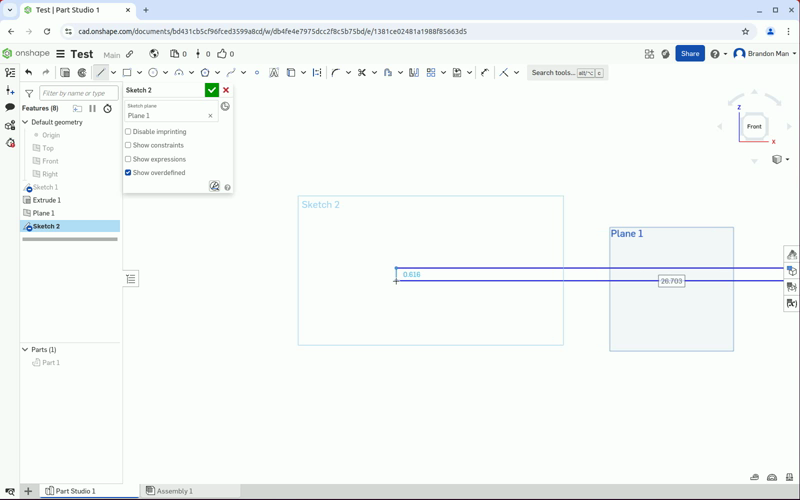
scroll(6)
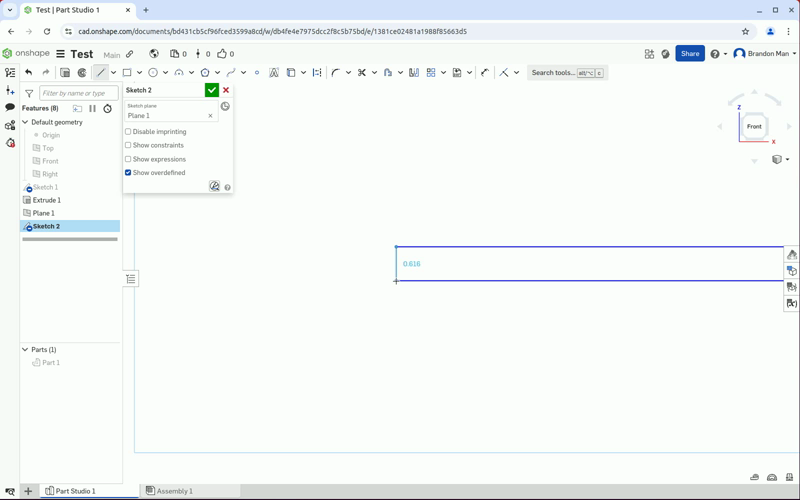
key_up(shift)
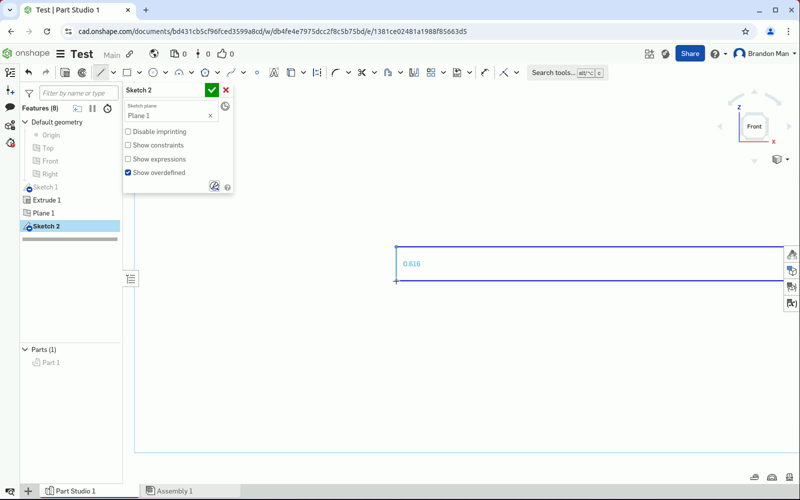
click(396, 280)
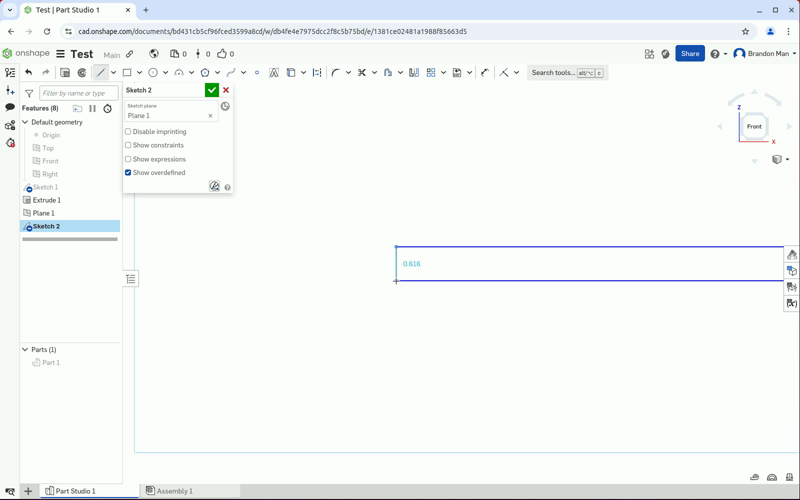
scroll(-6)
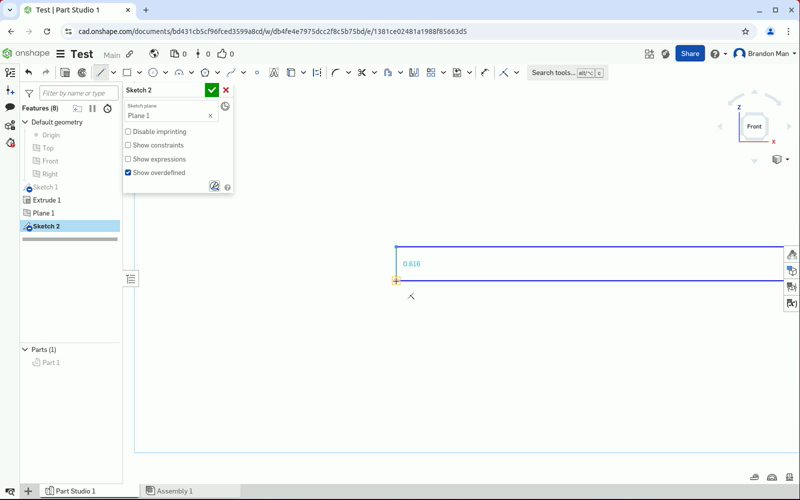
scroll(-6)
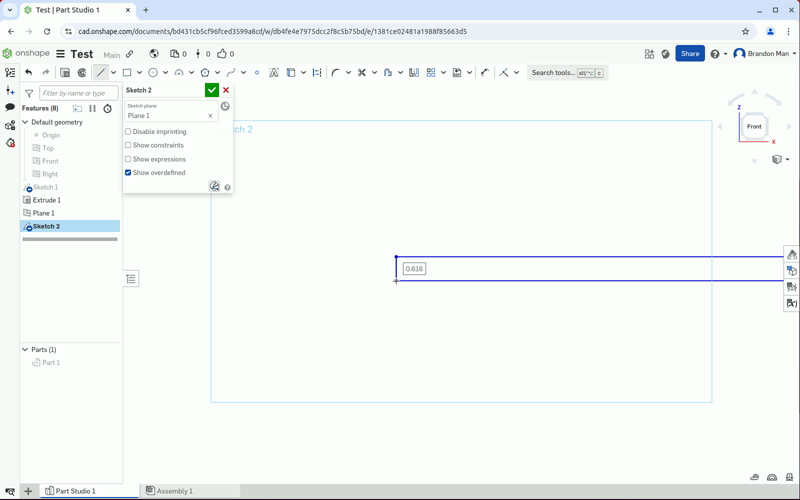
scroll(-6)
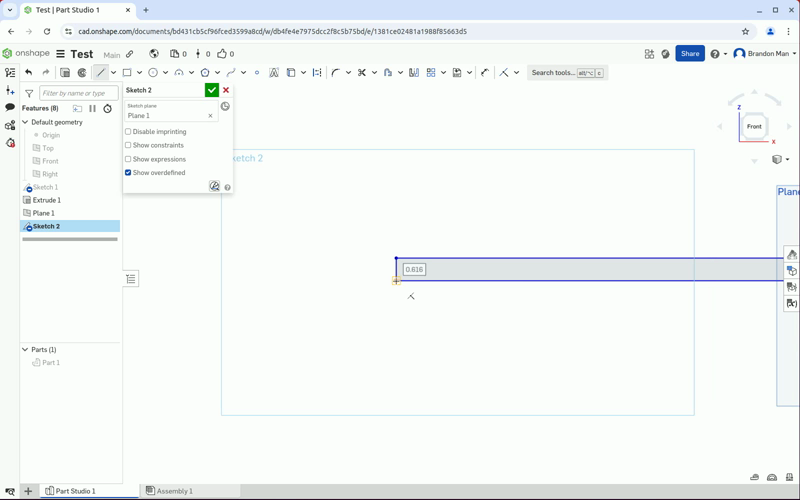
scroll(-6)
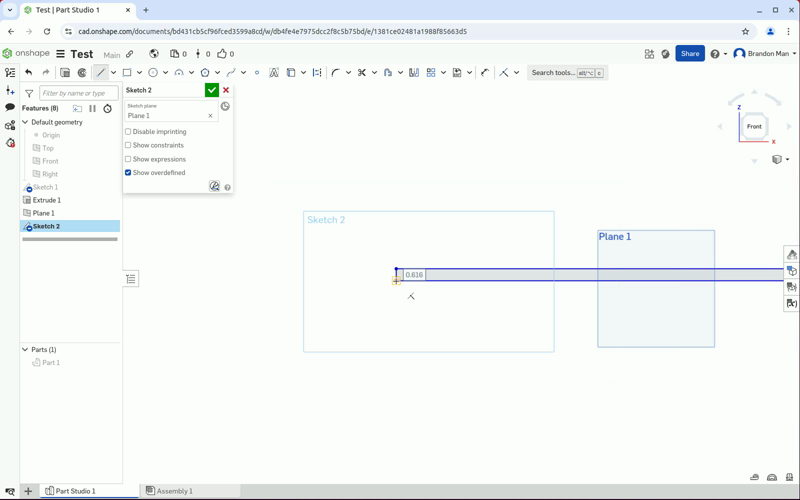
scroll(-6)
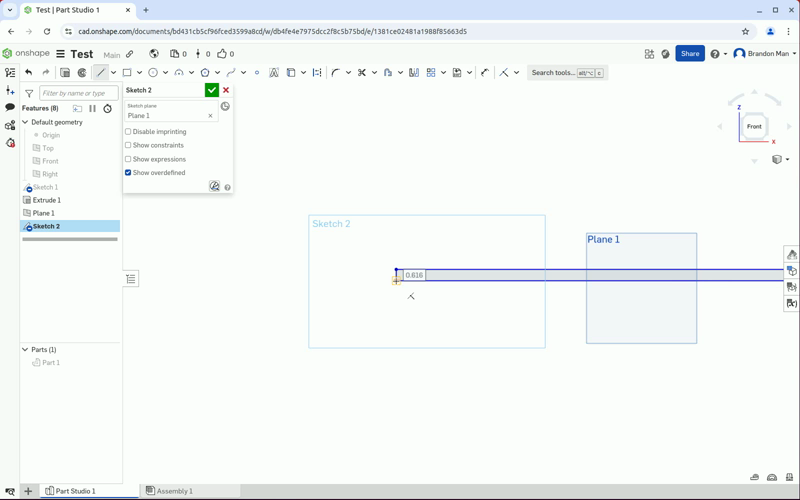
scroll(-6)
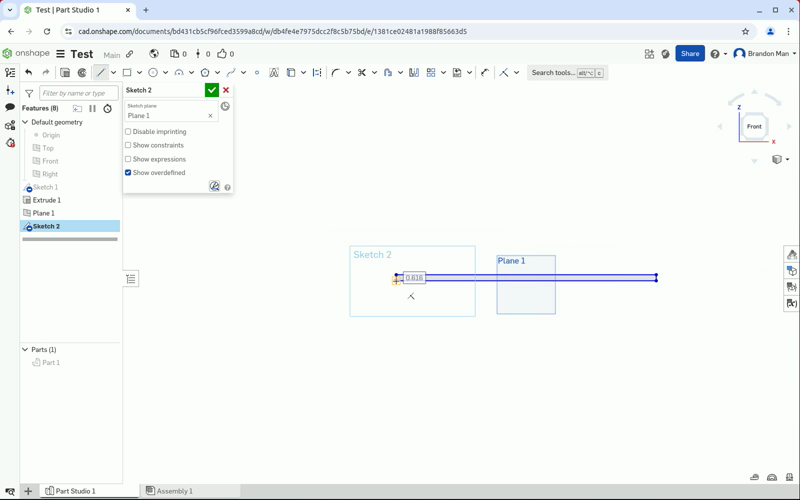
scroll(-6)
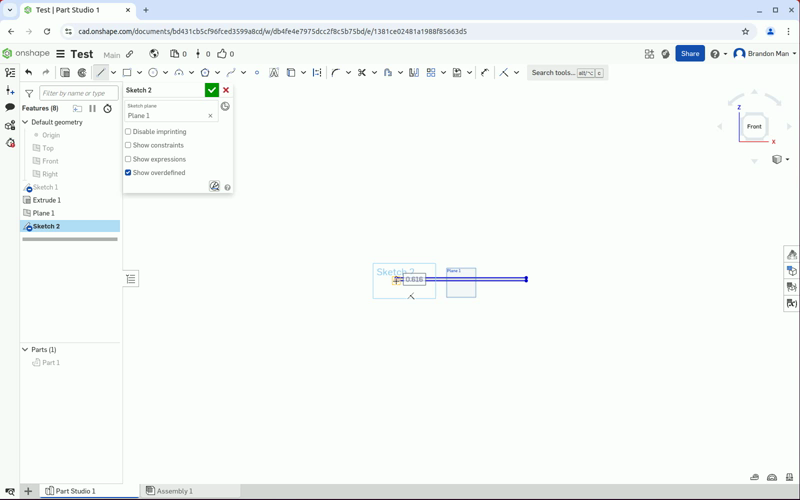
key(esc)
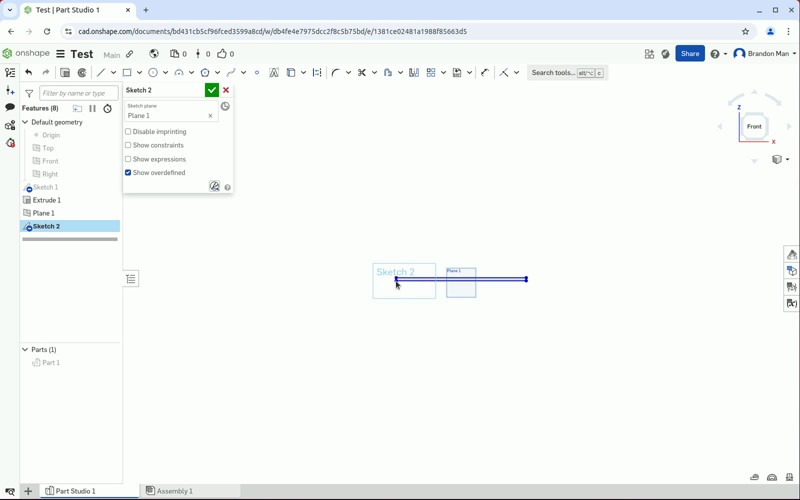
mouse_move(476, 278)
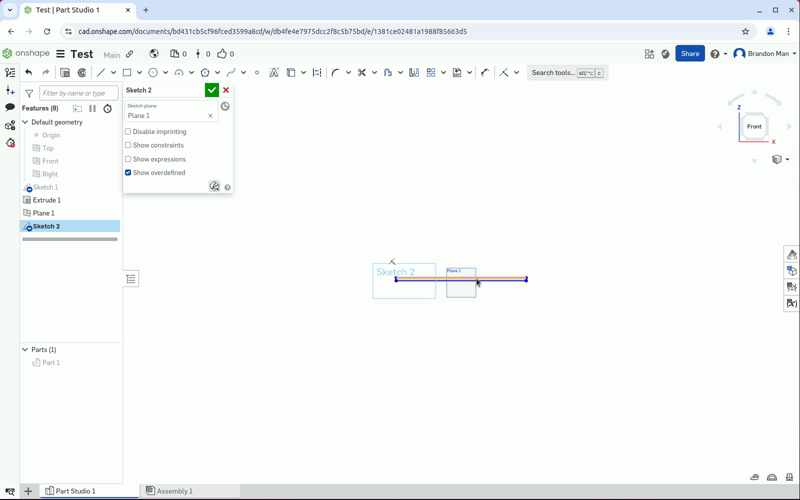
scroll(6)
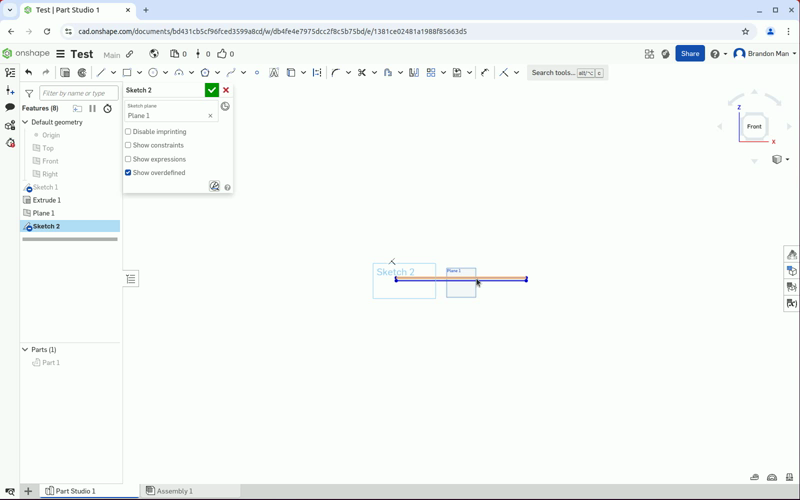
scroll(6)
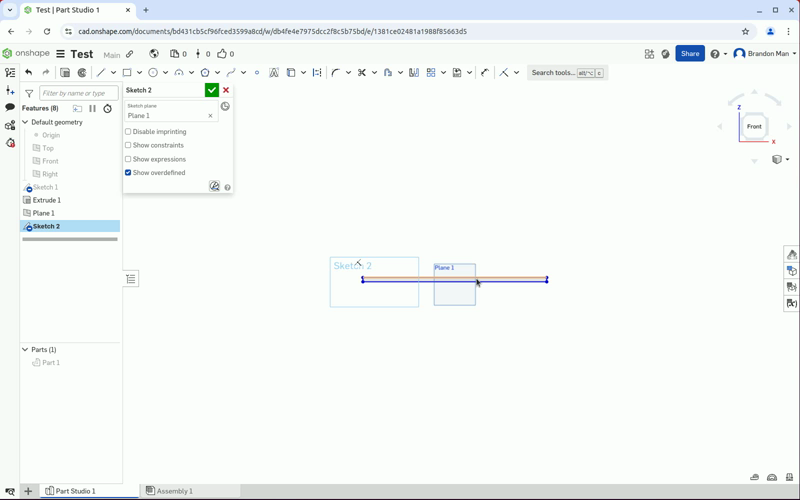
scroll(6)
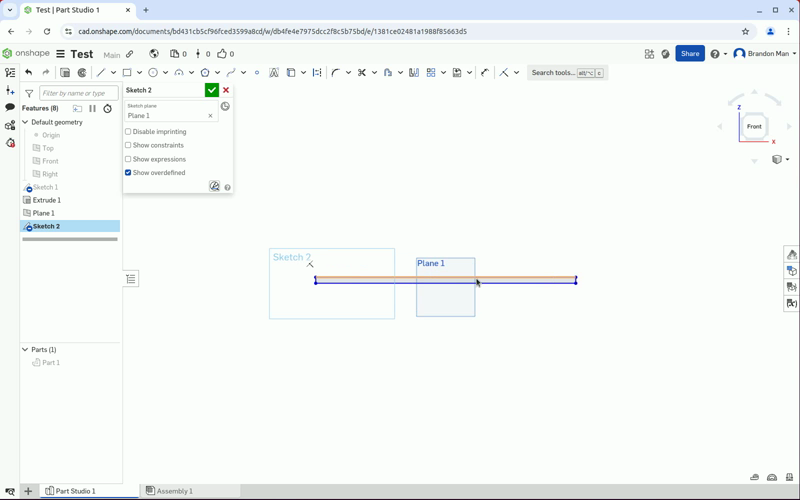
scroll(6)
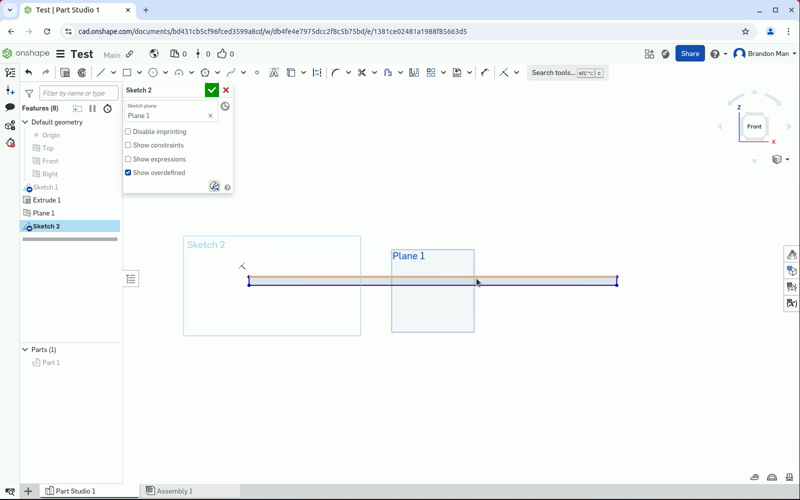
scroll(6)
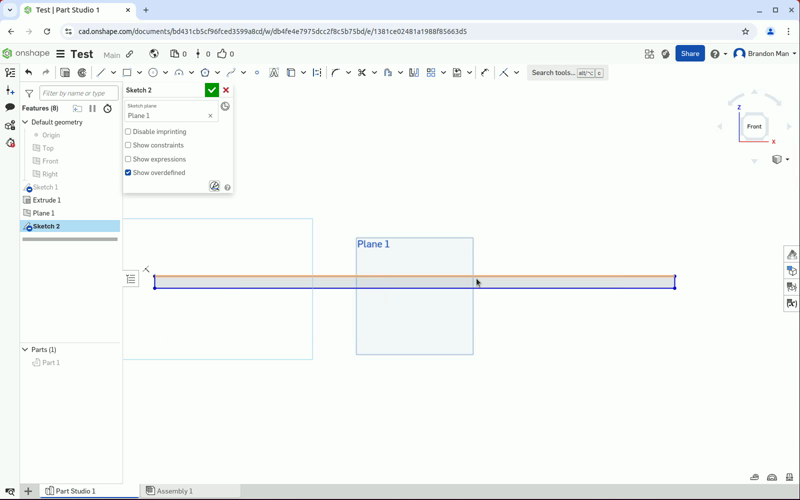
scroll(6)
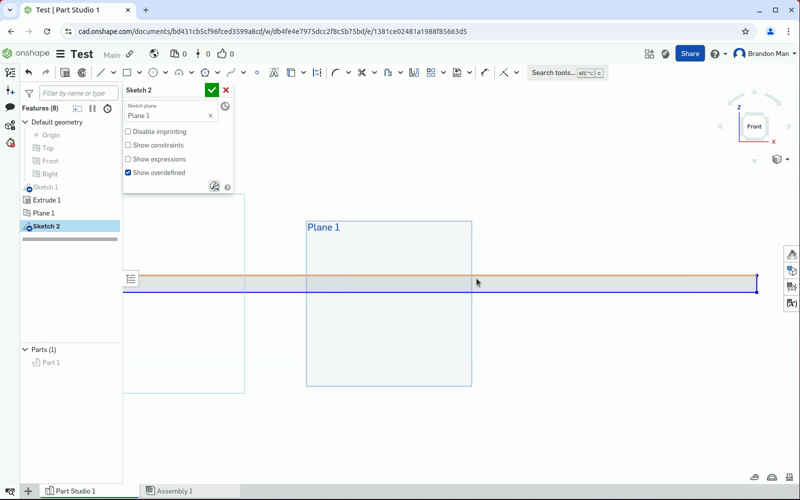
scroll(6)
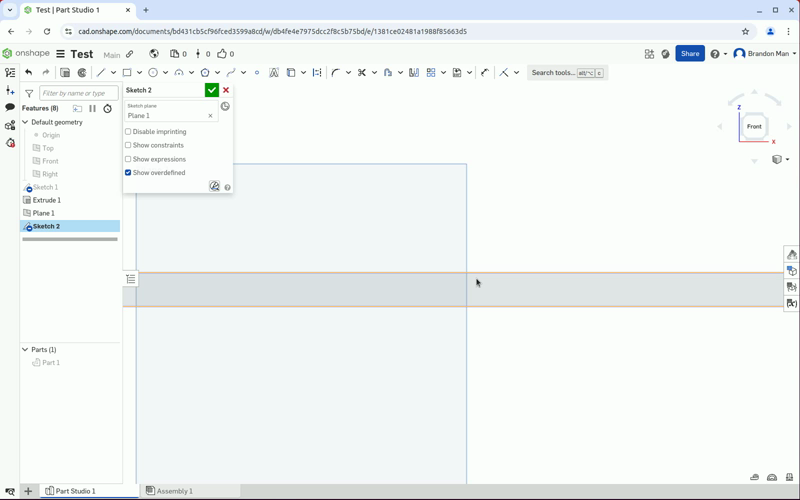
click(476, 278)
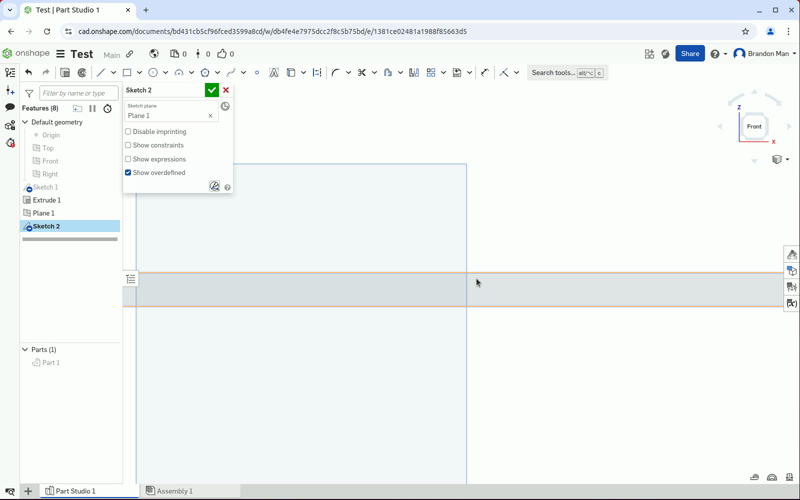
scroll(-6)
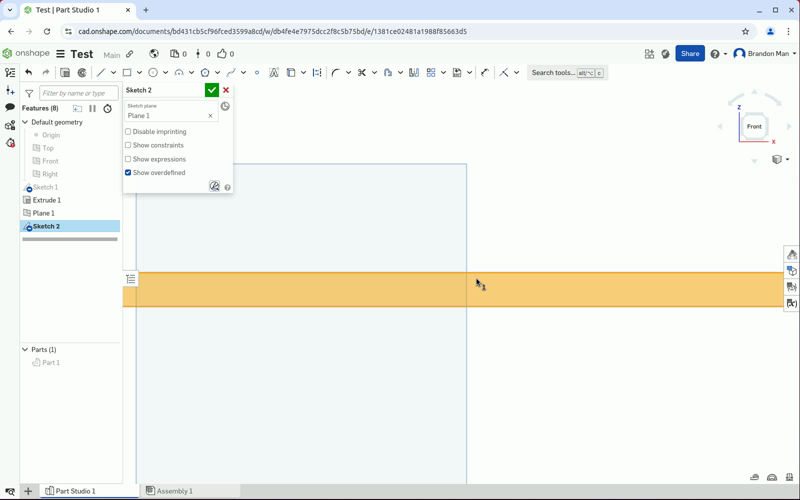
scroll(-6)
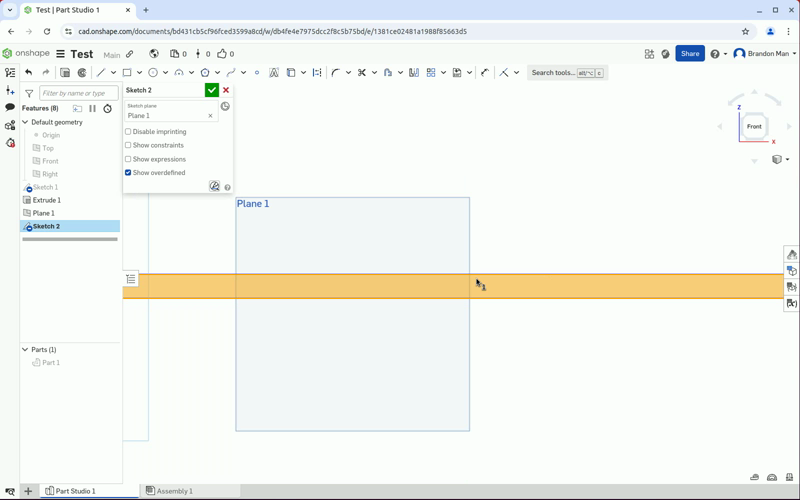
scroll(-6)
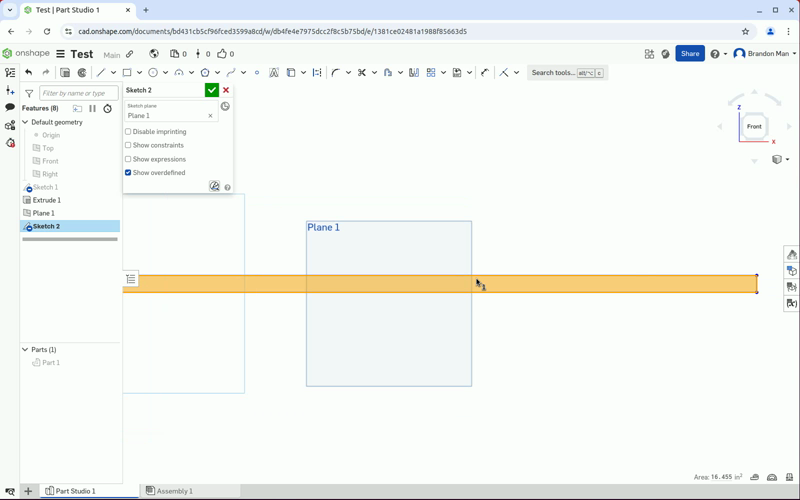
scroll(-6)
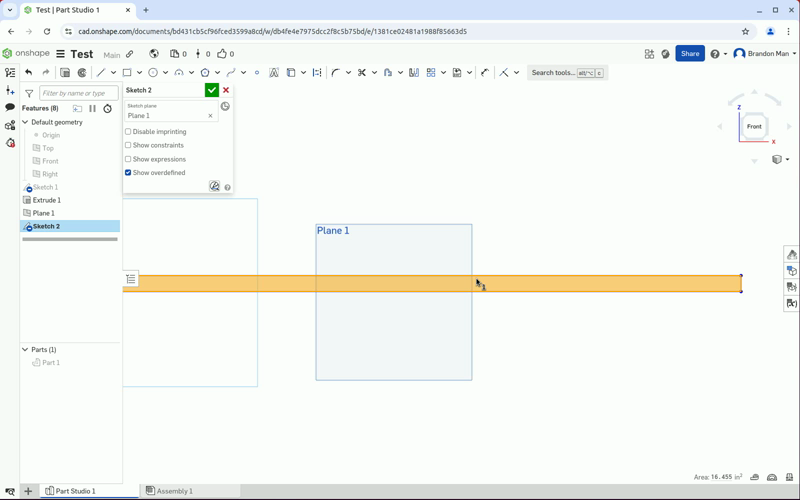
scroll(-6)
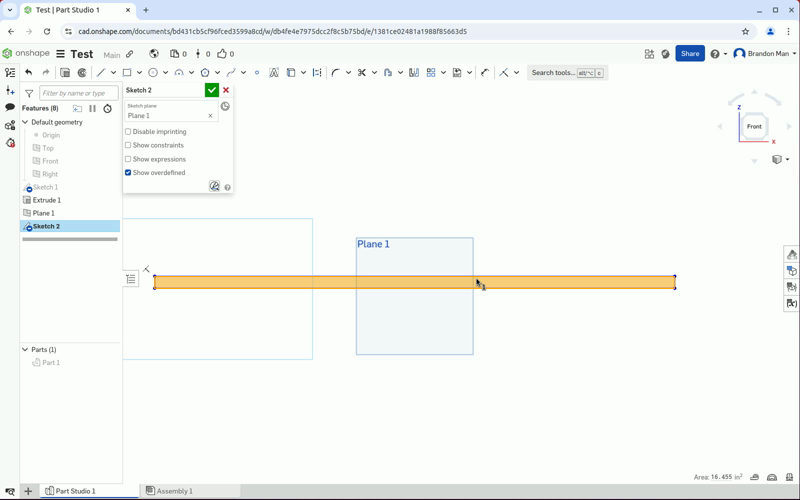
scroll(-6)
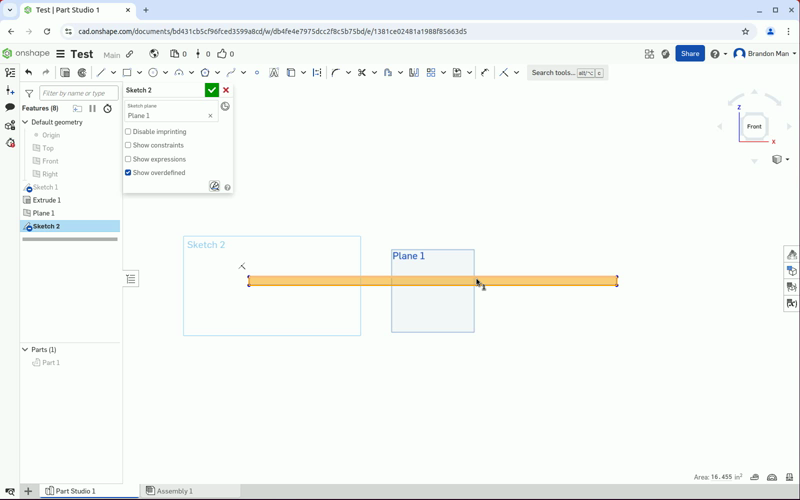
scroll(-6)
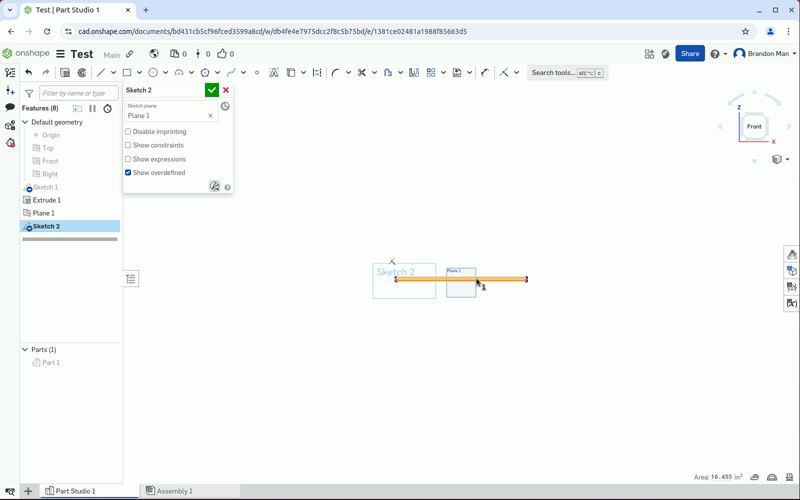
mouse_move(73, 352)
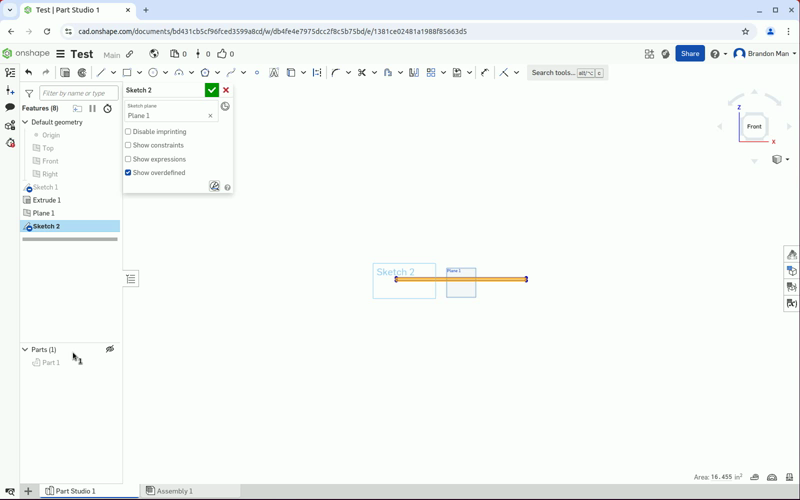
key(shift+y)
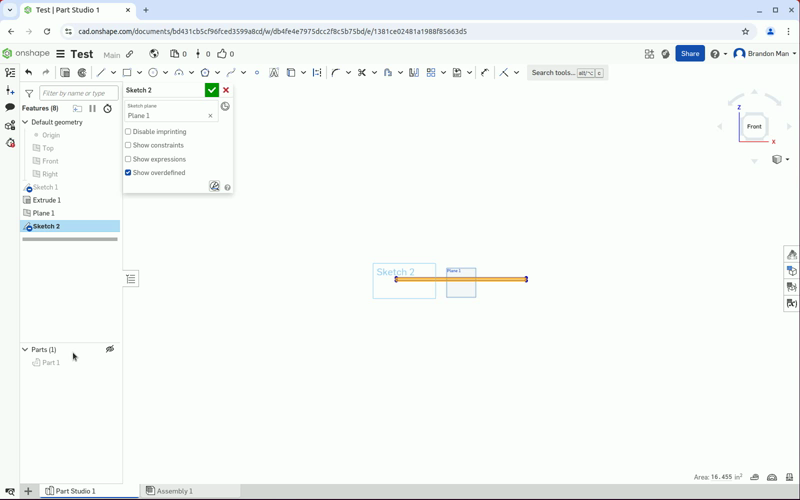
key(shift+e)
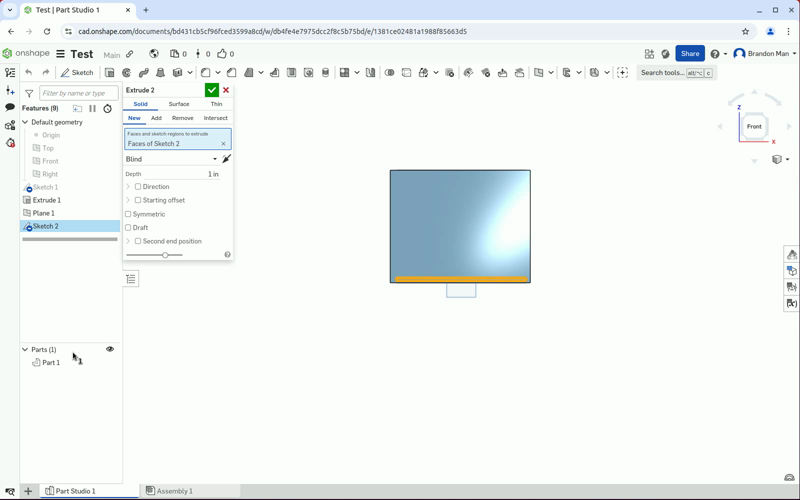
mouse_move(143, 106)
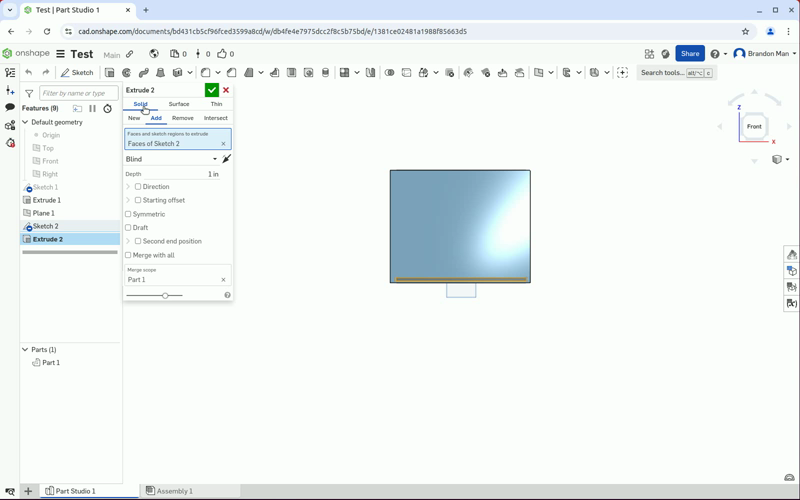
click(143, 106)
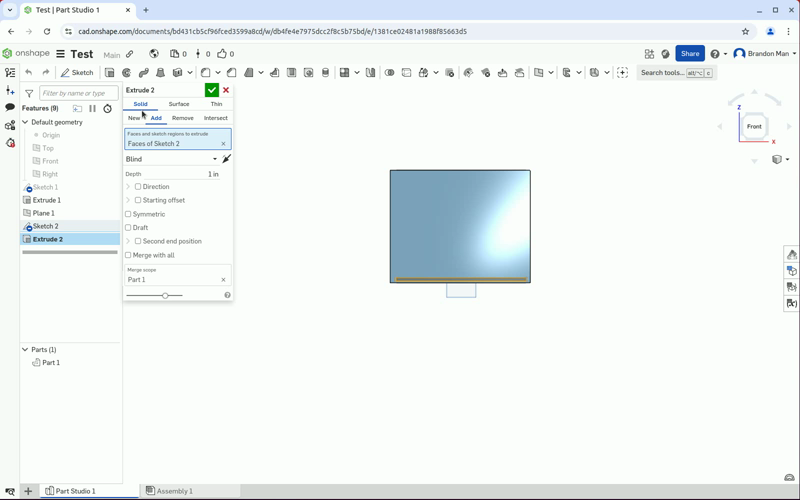
mouse_move(137, 120)
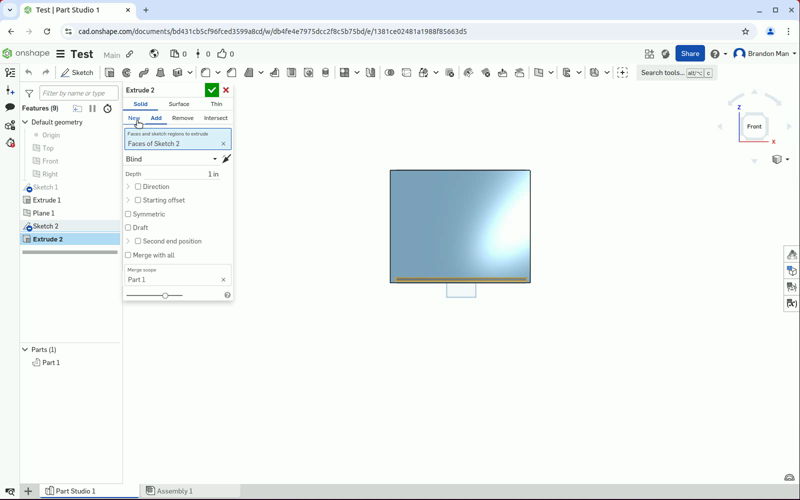
click(137, 120)
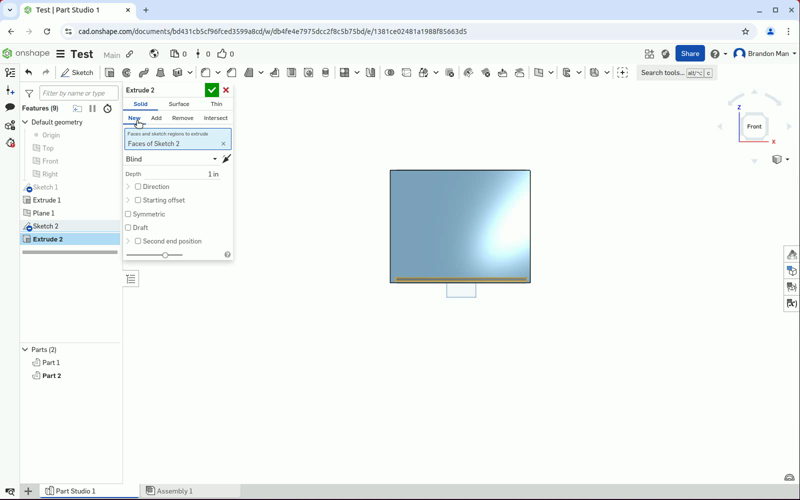
key(tab, 4)
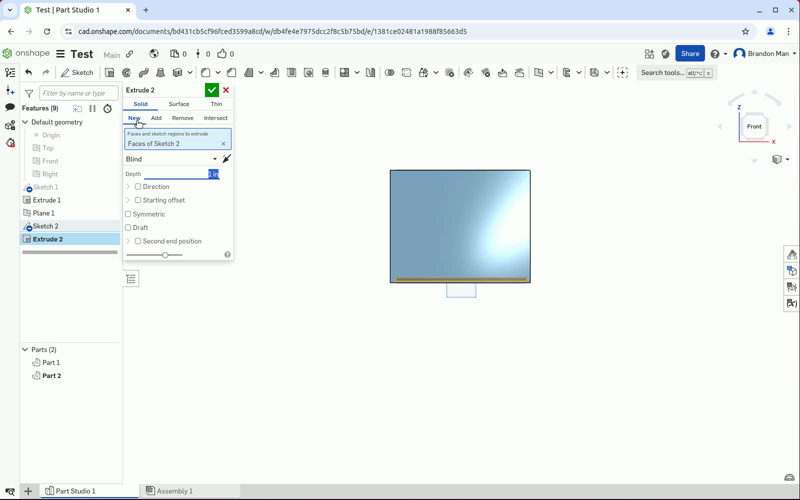
text(30.57)
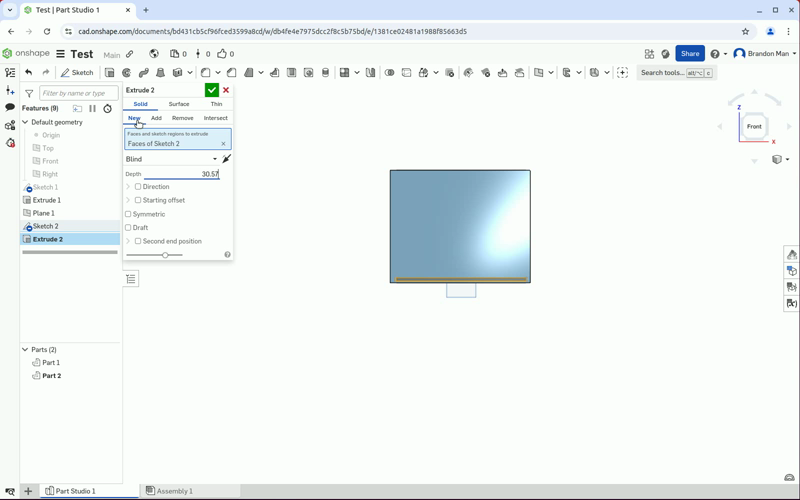
key(enter)
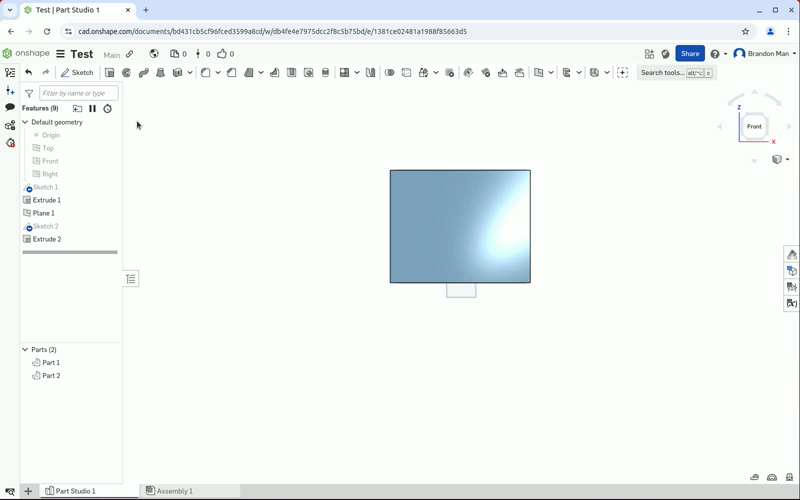
key(shift+h)
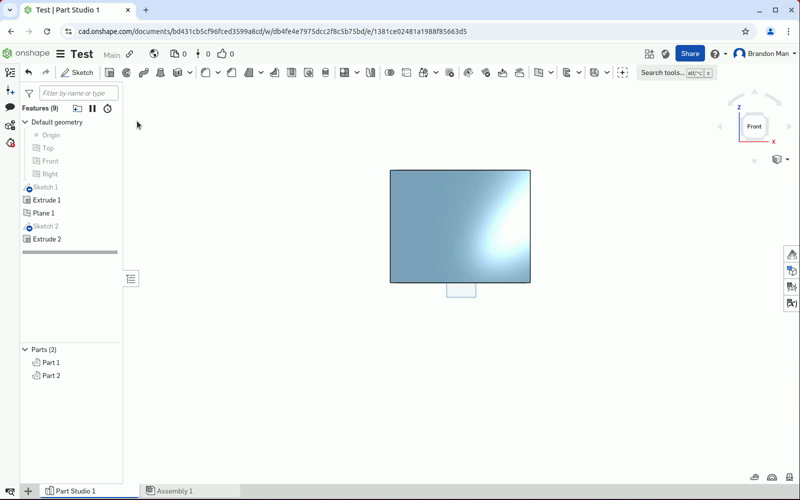
key(shift+h)
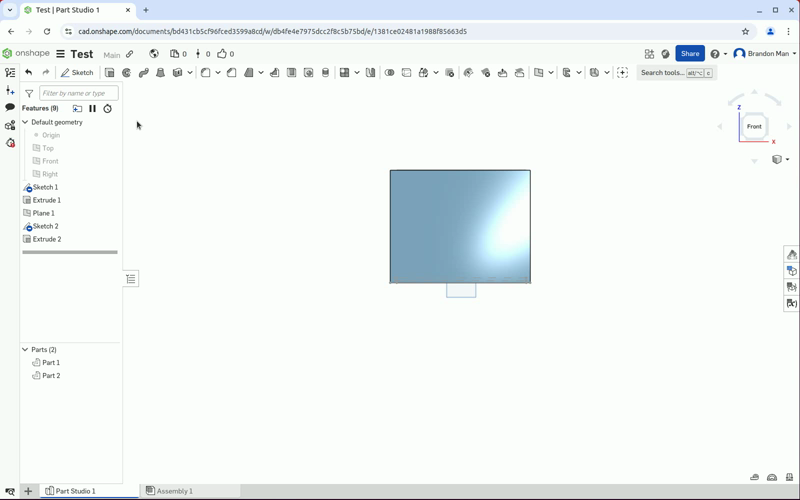
key(shift+7)
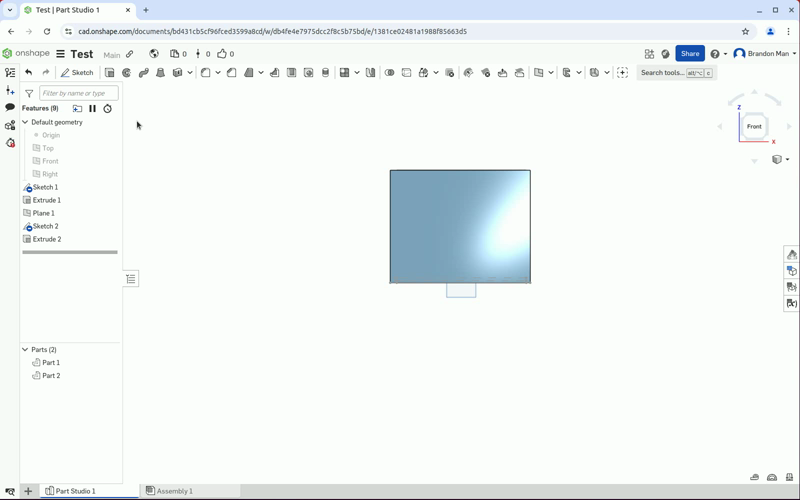
key(left, 2)
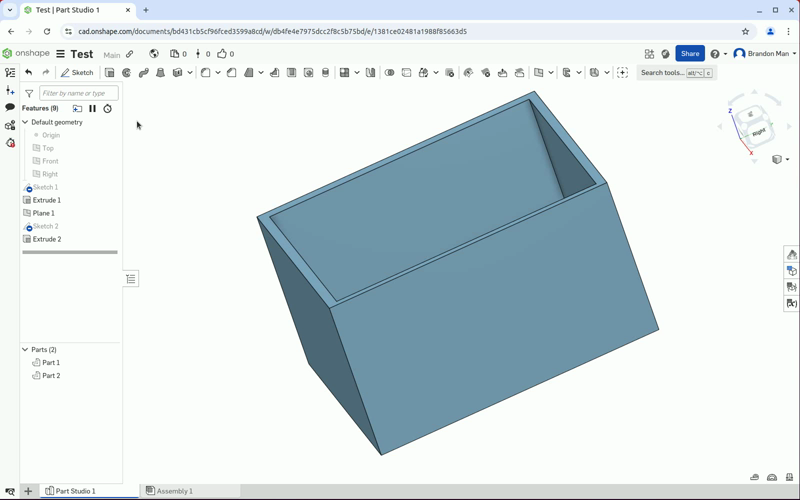
key(down, 2)
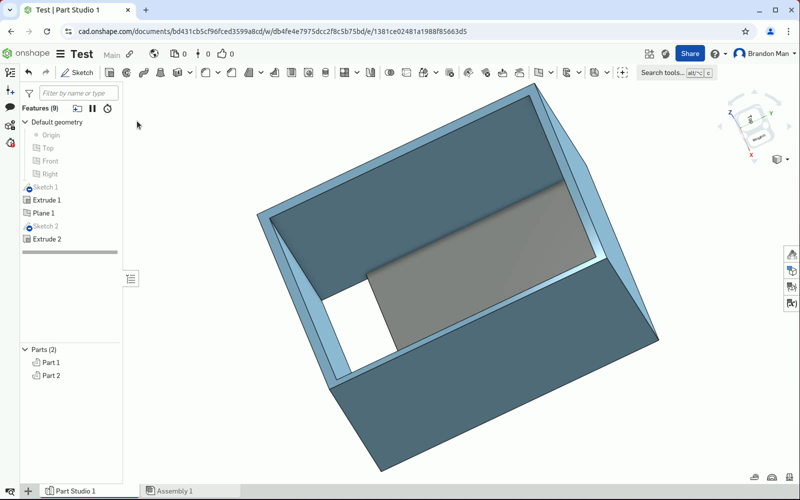
key(up, 2)
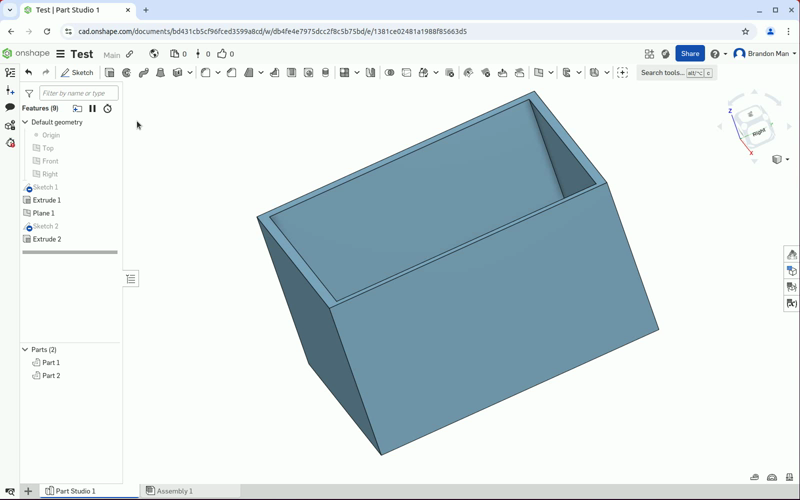
key(right, 2)
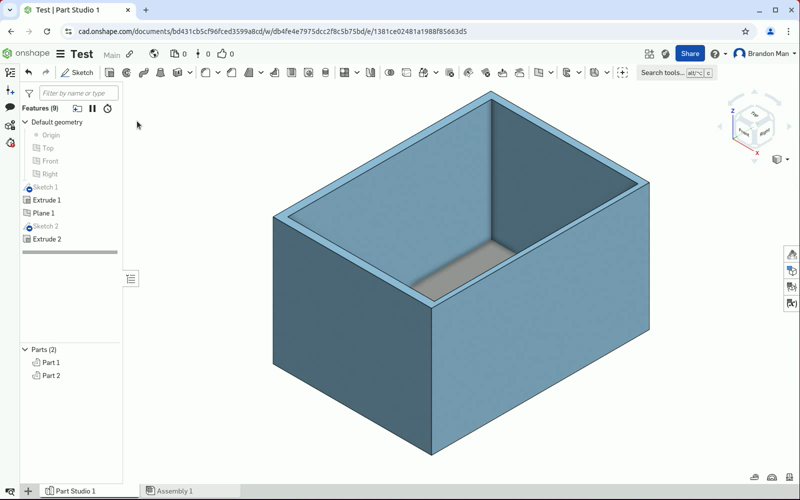
mouse_move(73, 189)
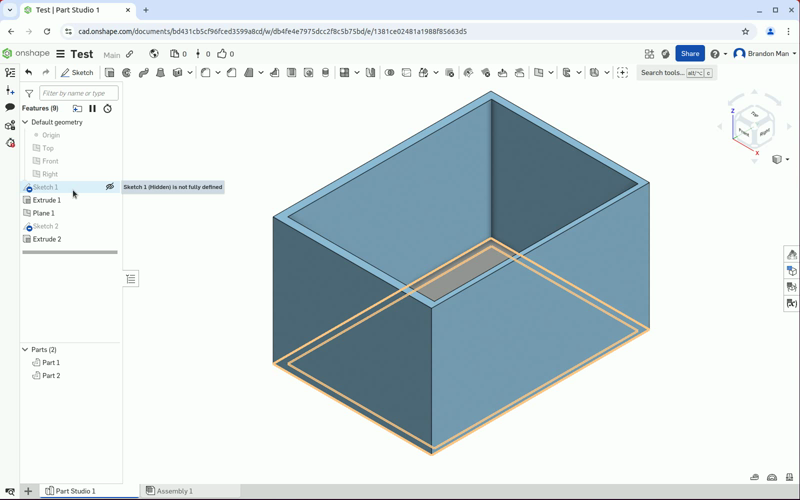
click(73, 189)